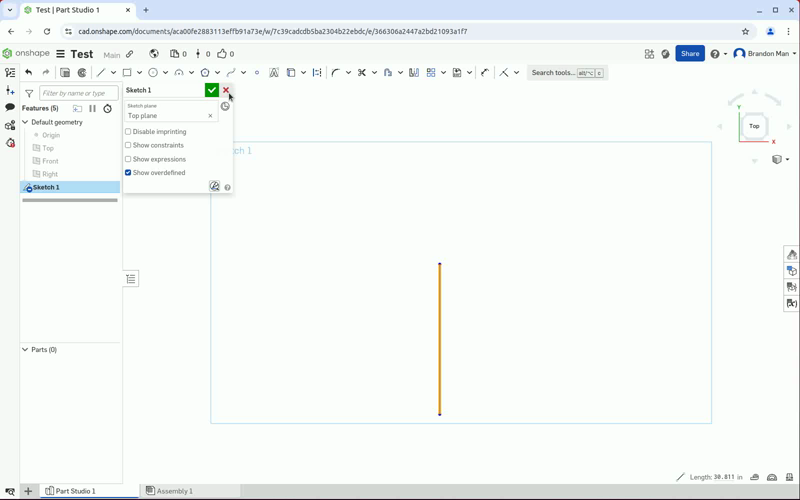
key(shift+h)
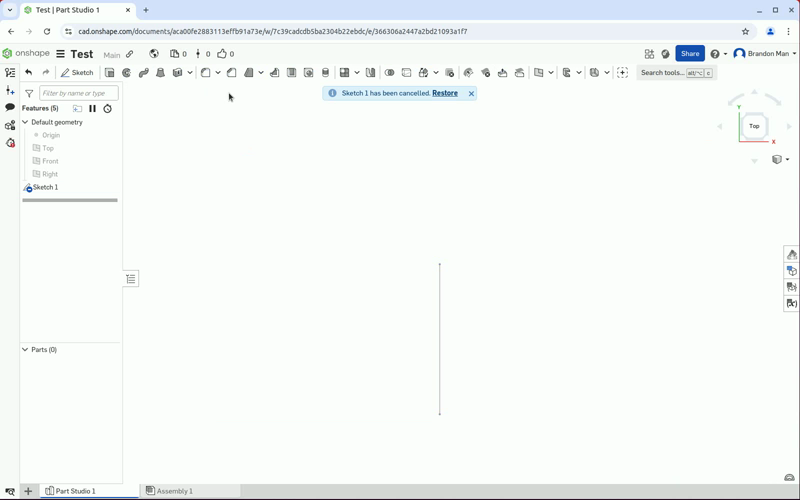
key(shift+s)
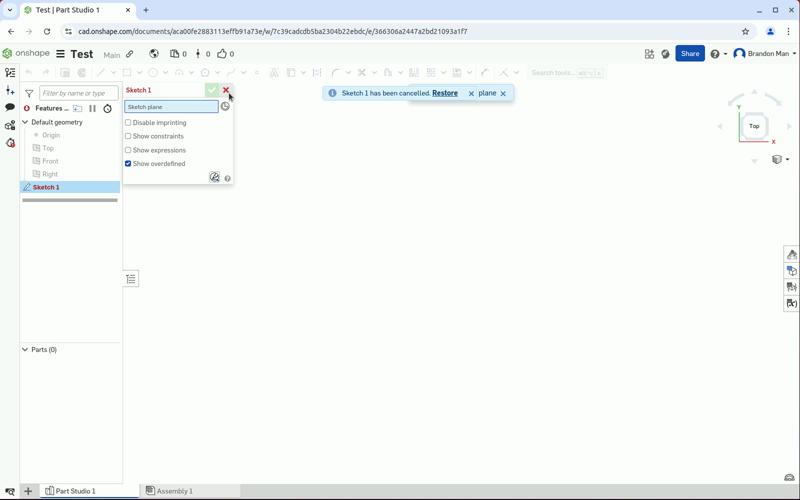
mouse_move(73, 150)
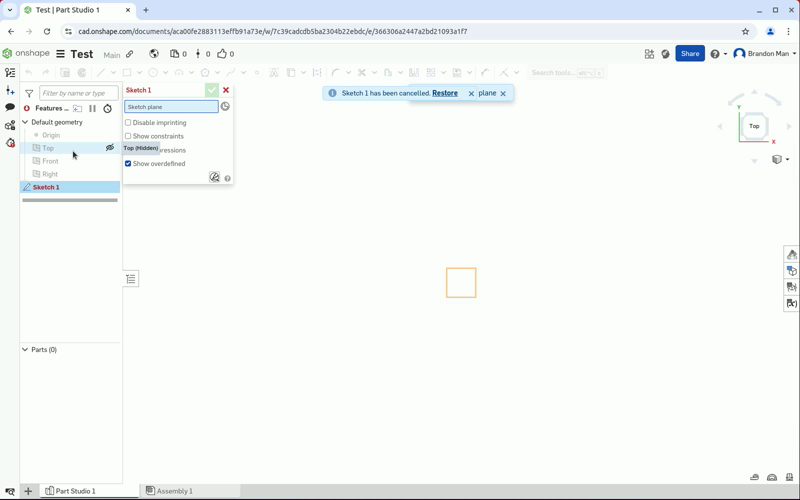
click(73, 150)
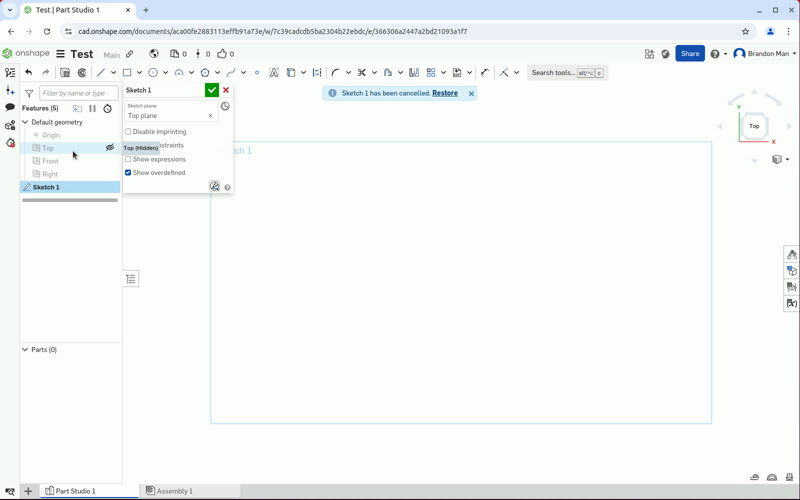
mouse_move(73, 352)
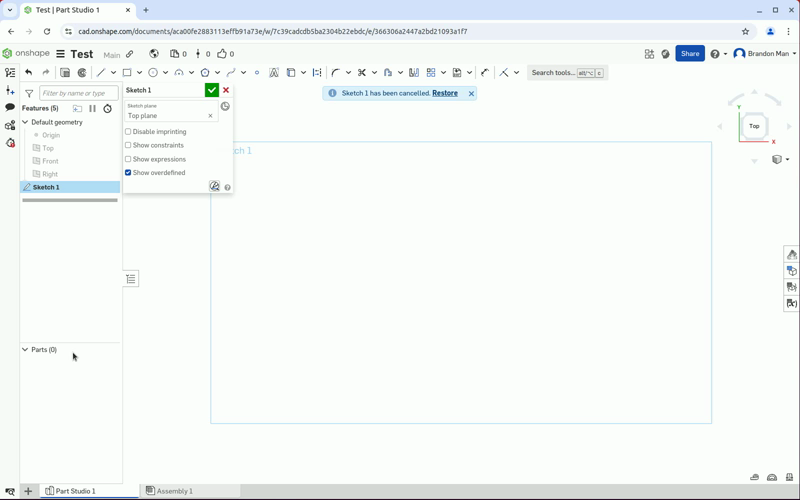
key(y)
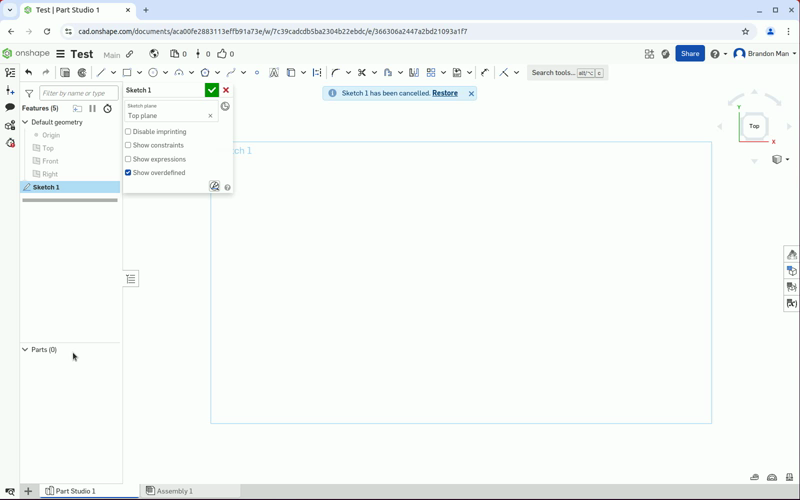
key(l)
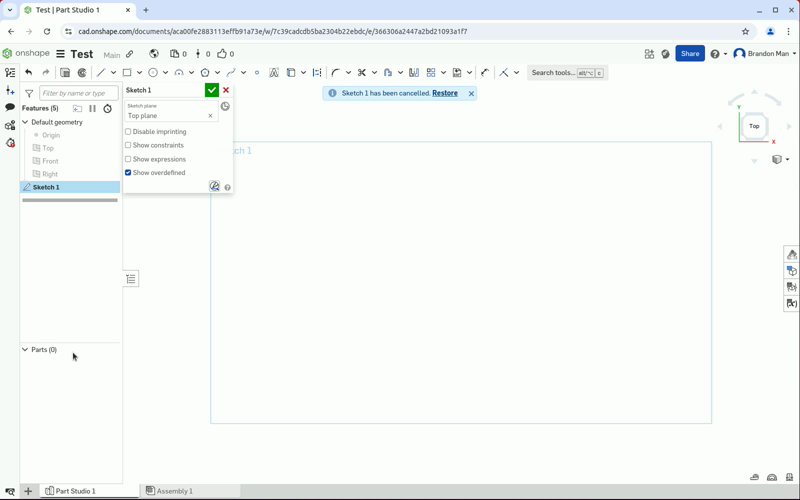
key_down(shift)
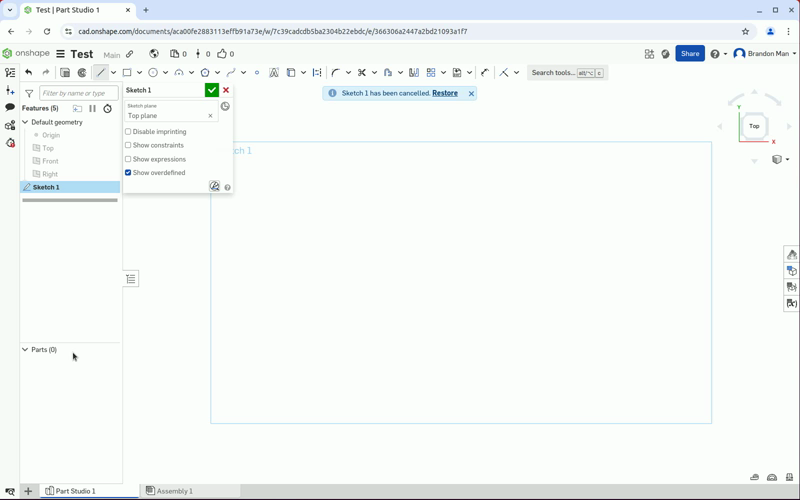
mouse_move(429, 318)
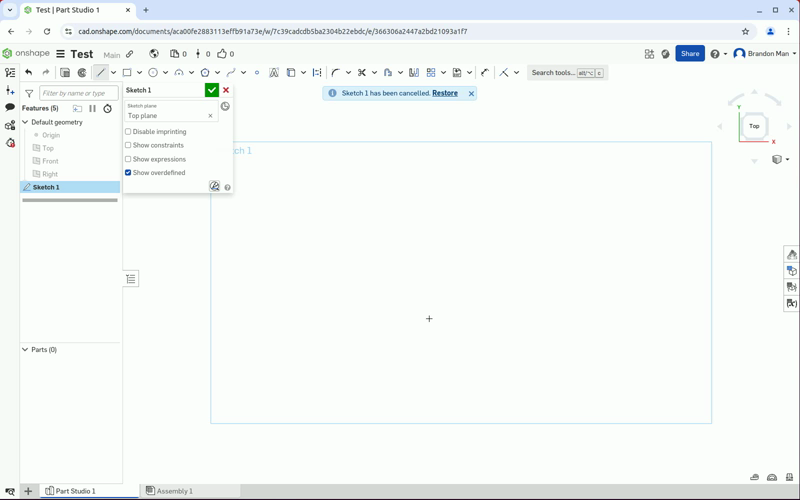
click(429, 318)
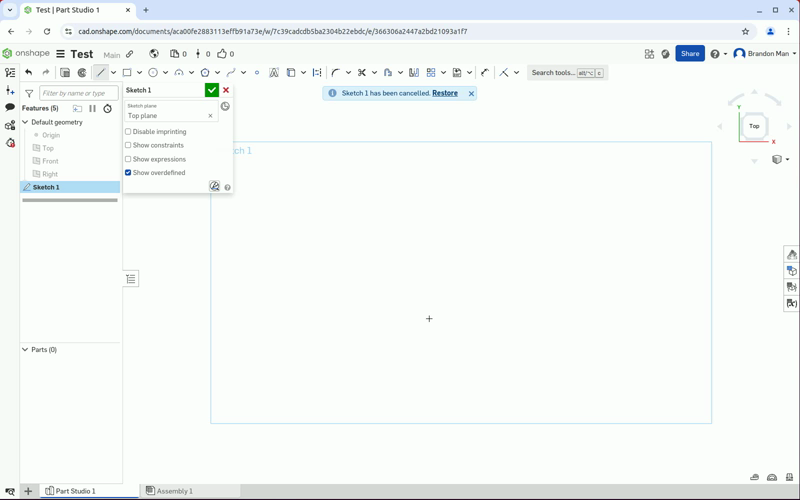
key_up(shift)
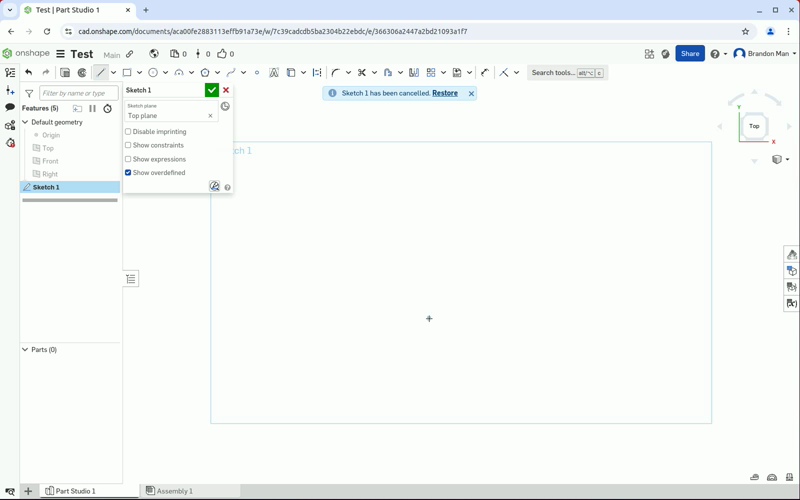
key_down(shift)
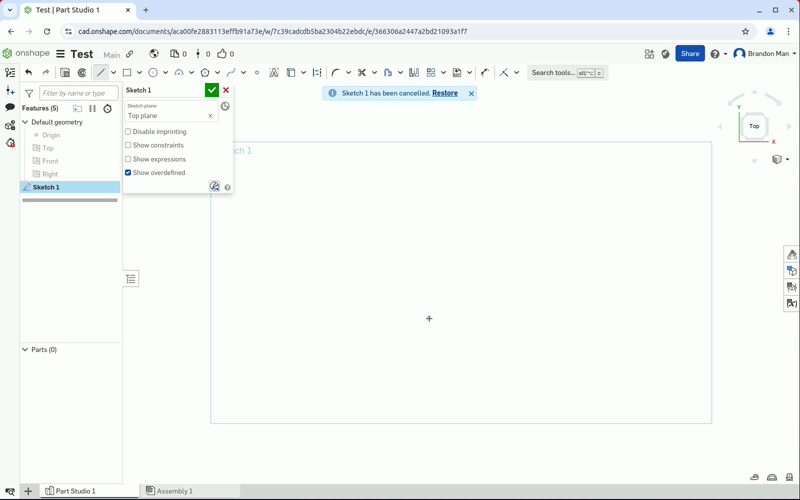
mouse_move(519, 318)
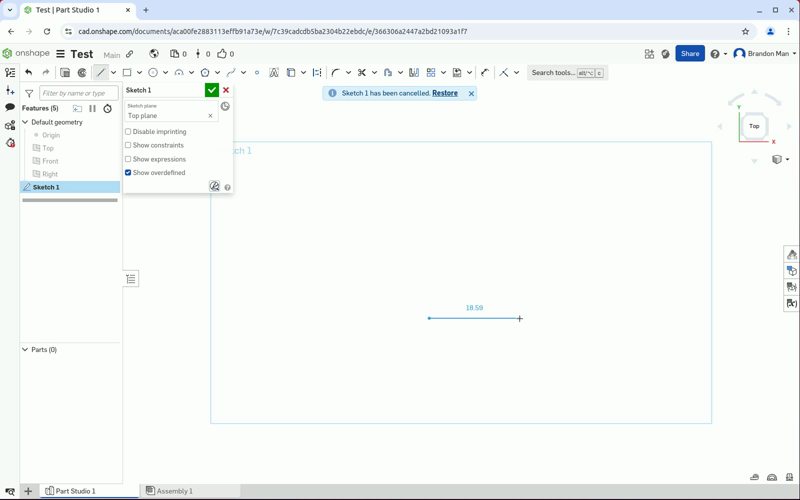
click(519, 318)
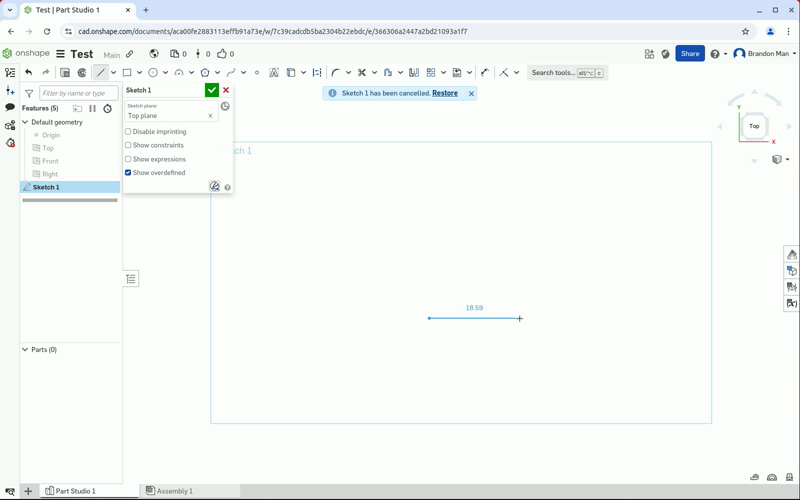
key_up(shift)
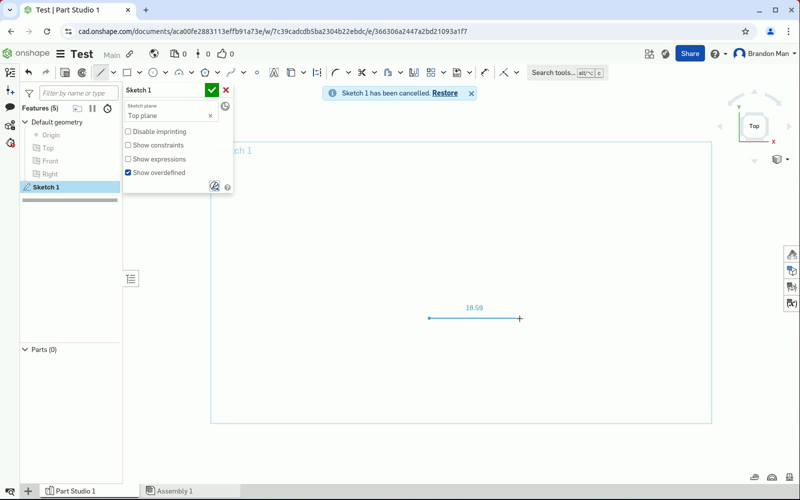
key_down(shift)
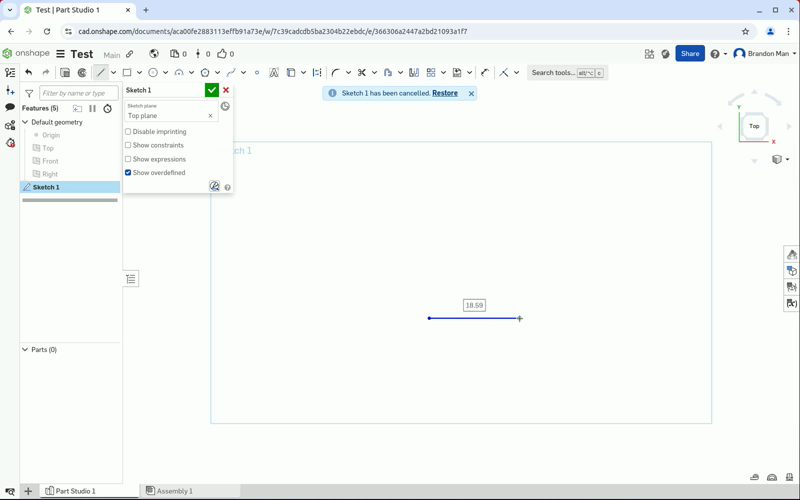
mouse_move(549, 318)
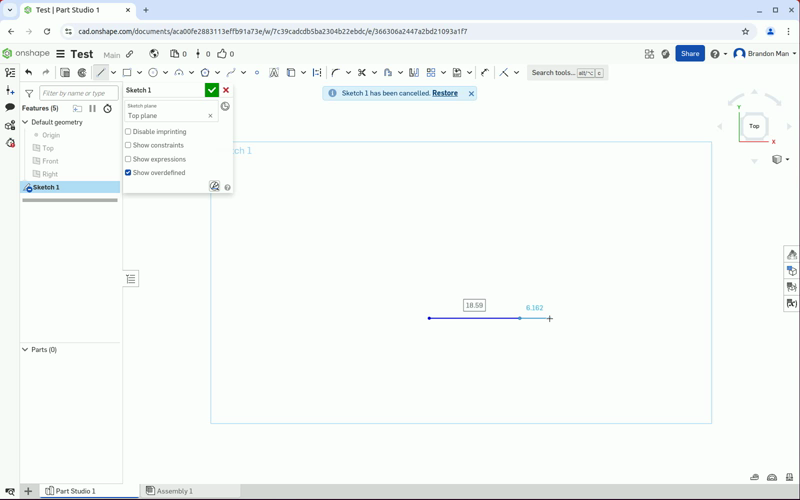
mouse_move(519, 261)
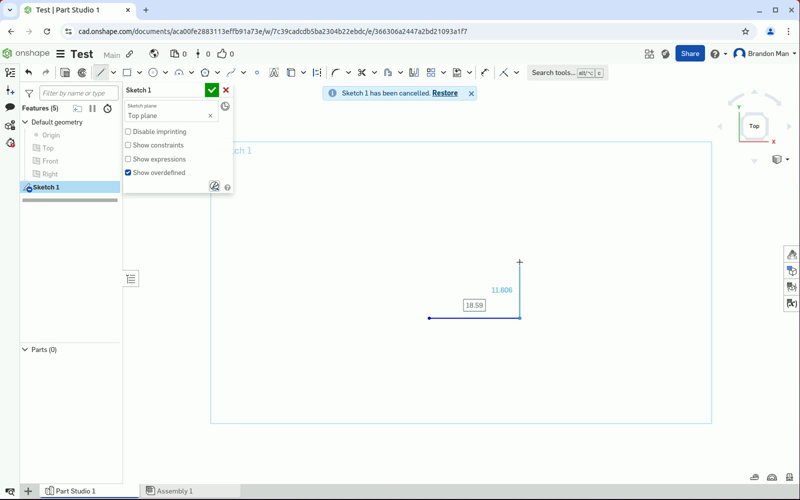
click(519, 261)
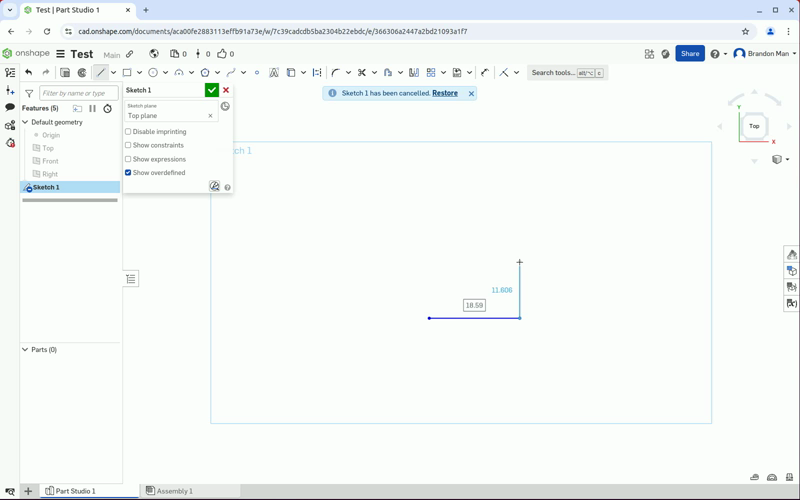
key_up(shift)
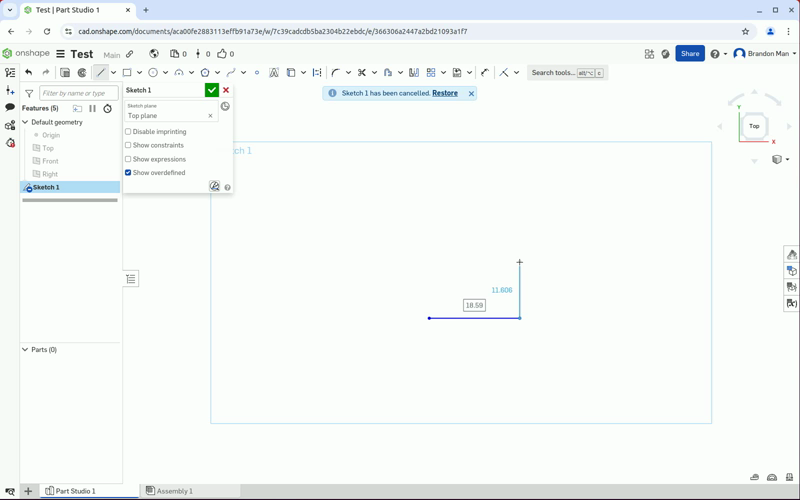
key_down(shift)
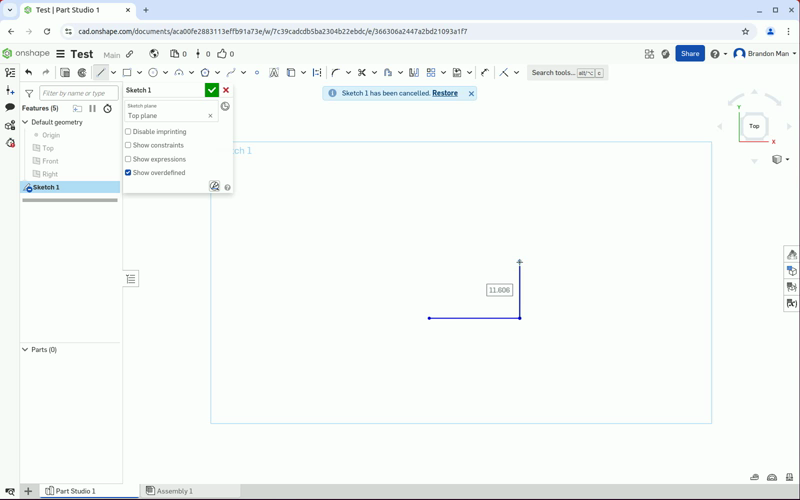
mouse_move(429, 261)
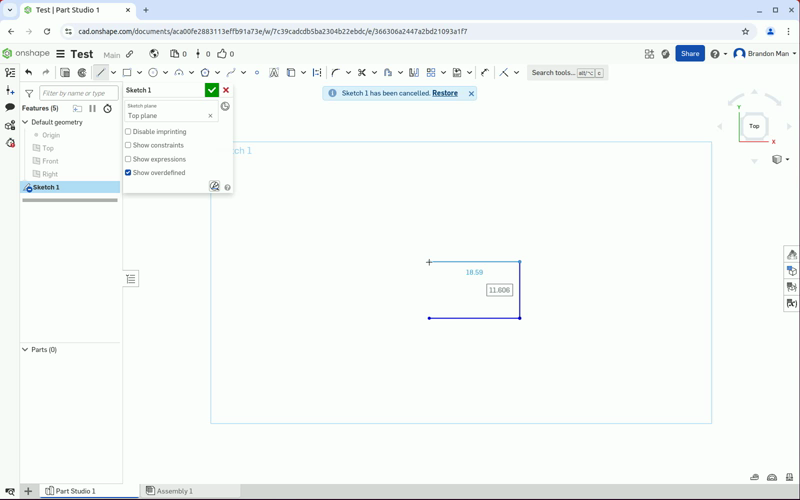
click(429, 261)
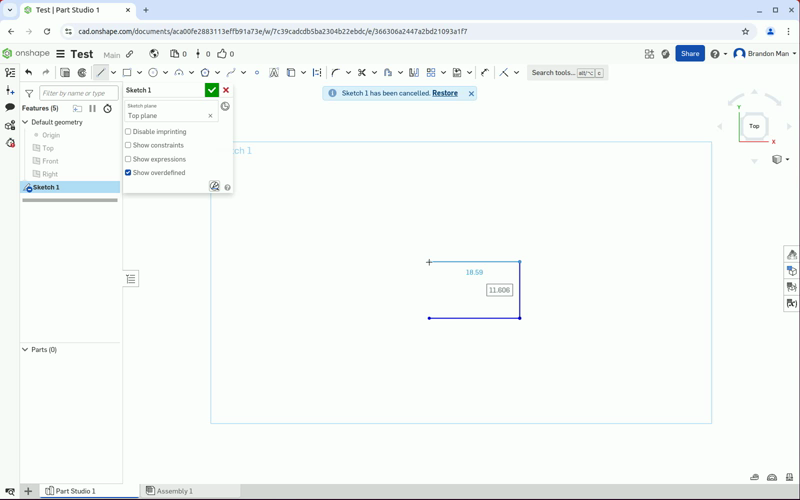
key_up(shift)
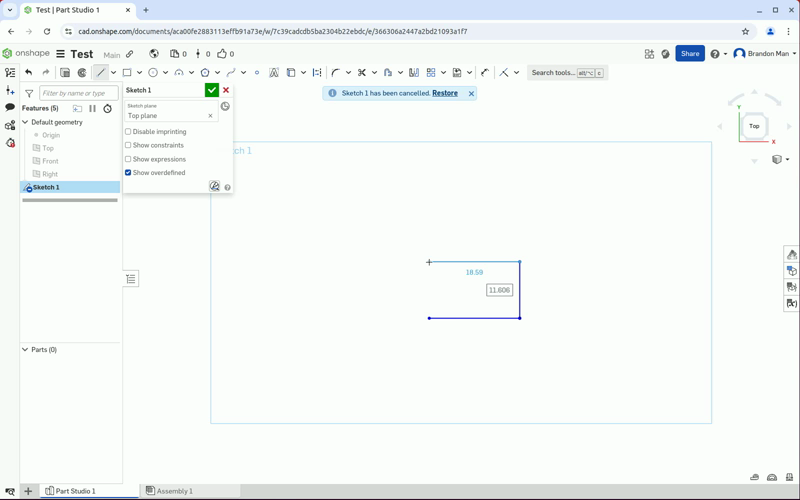
mouse_move(459, 261)
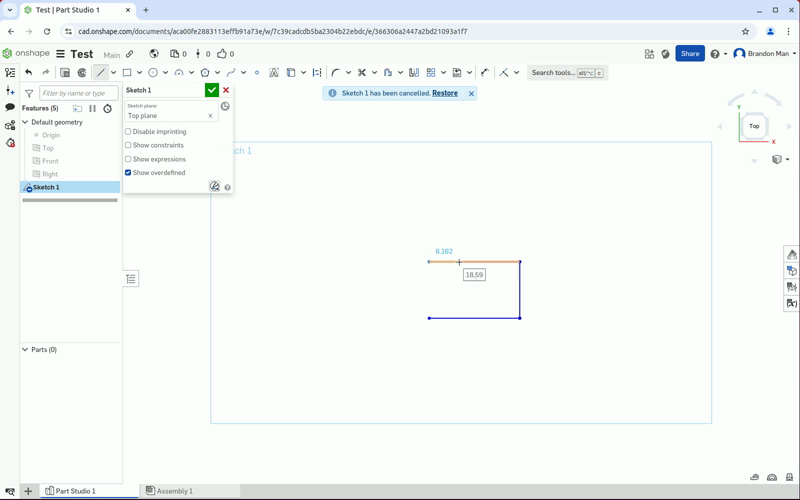
key_down(shift)
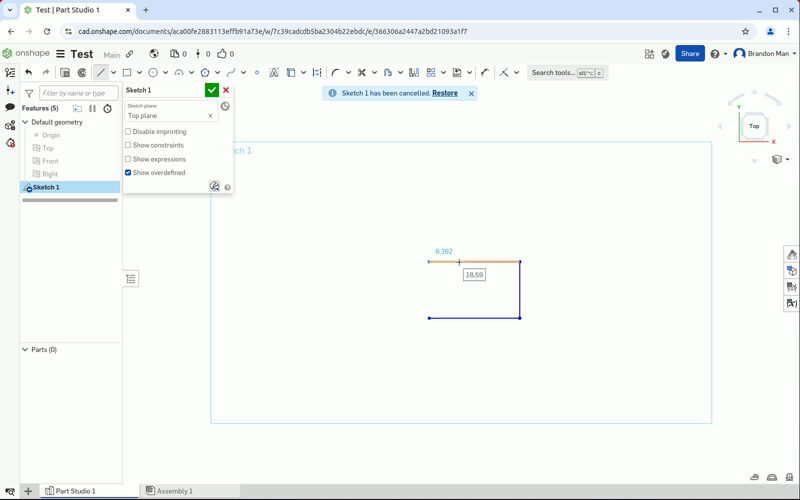
mouse_move(429, 318)
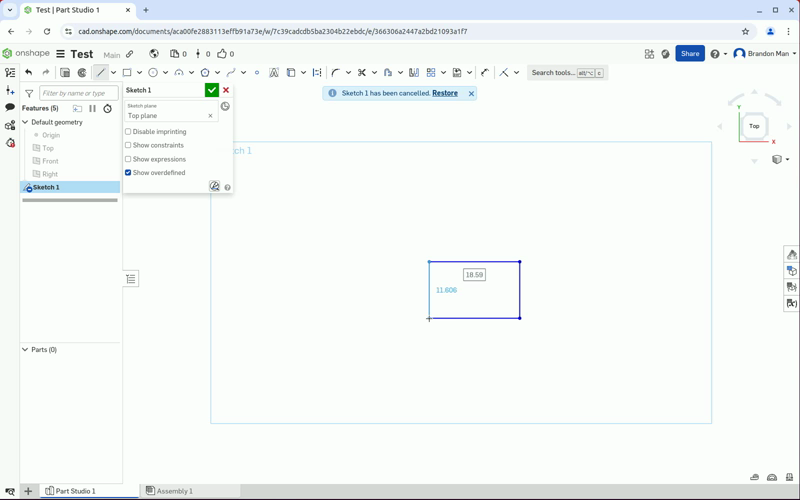
key_up(shift)
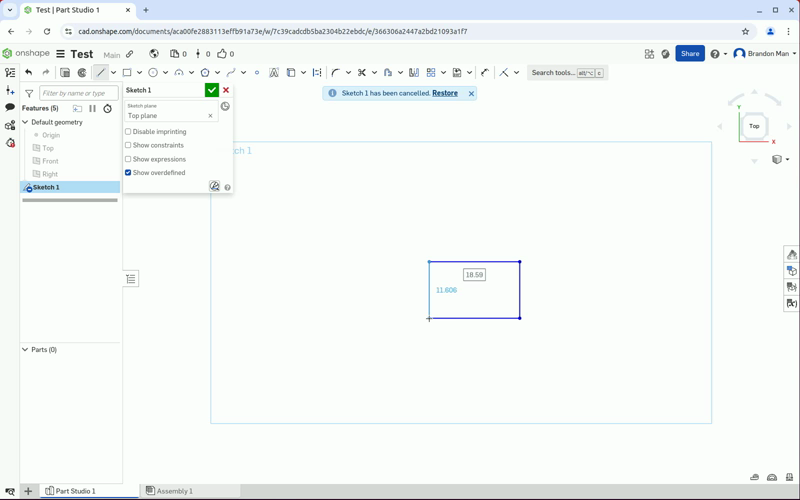
click(429, 318)
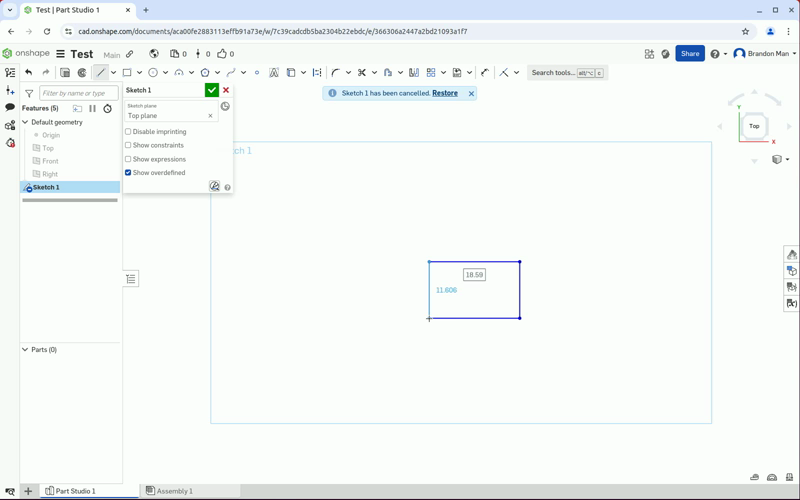
key(esc)
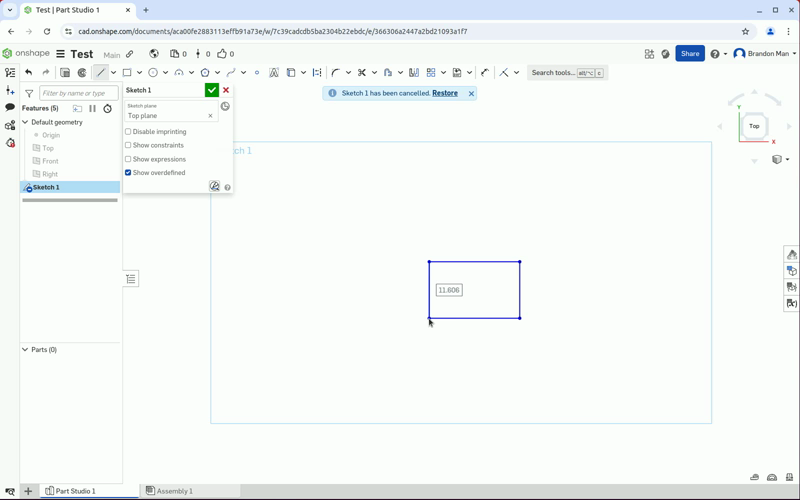
mouse_move(486, 286)
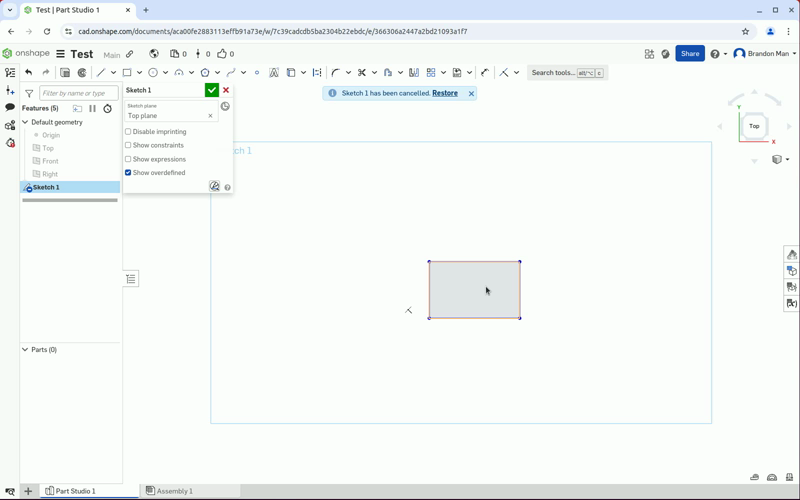
click(486, 286)
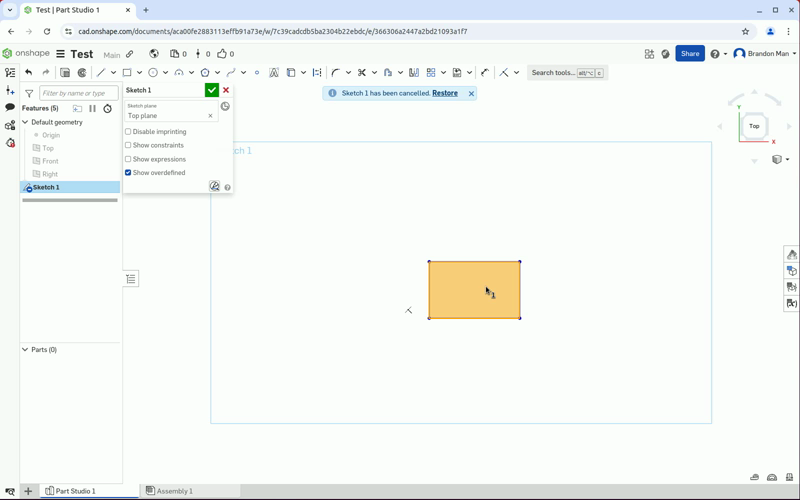
mouse_move(73, 352)
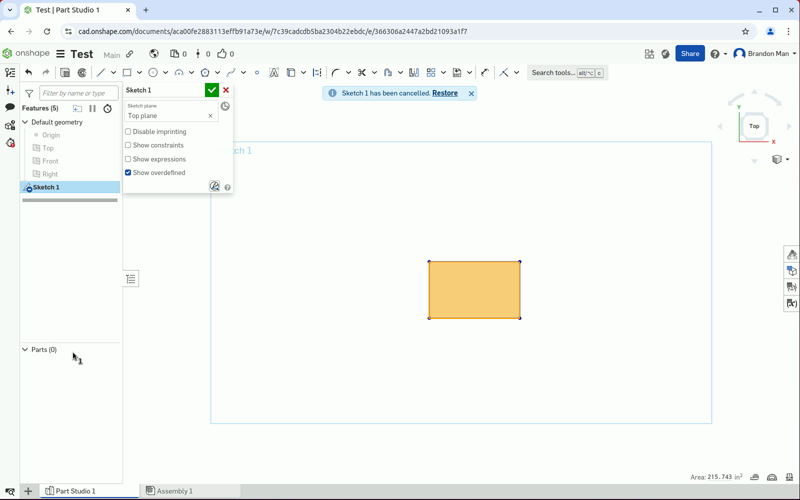
key(shift+y)
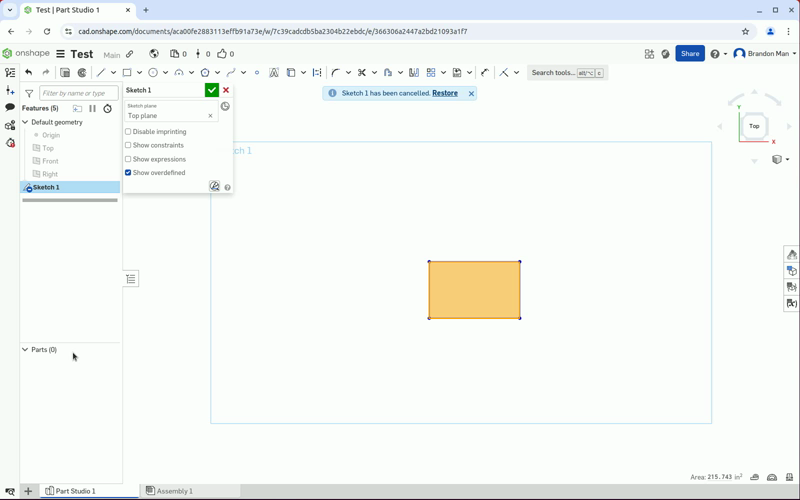
key(shift+e)
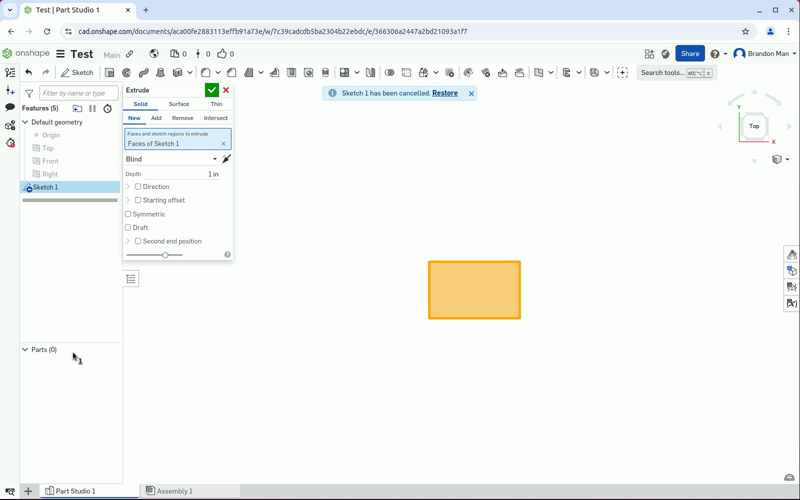
mouse_move(143, 106)
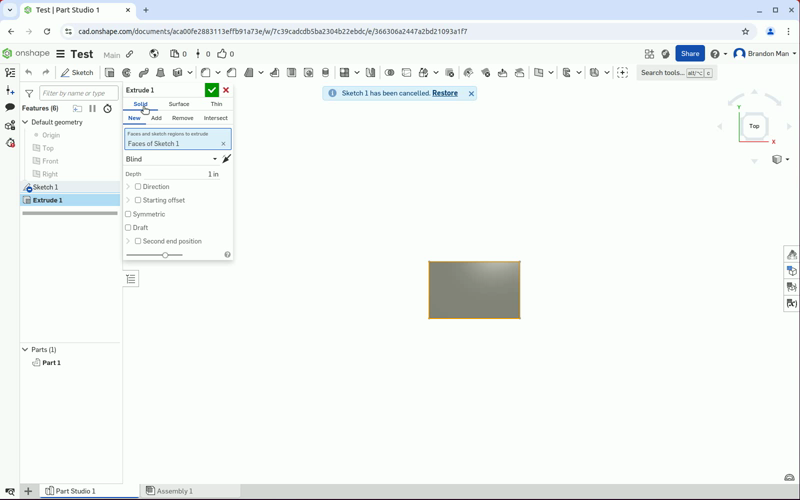
click(143, 106)
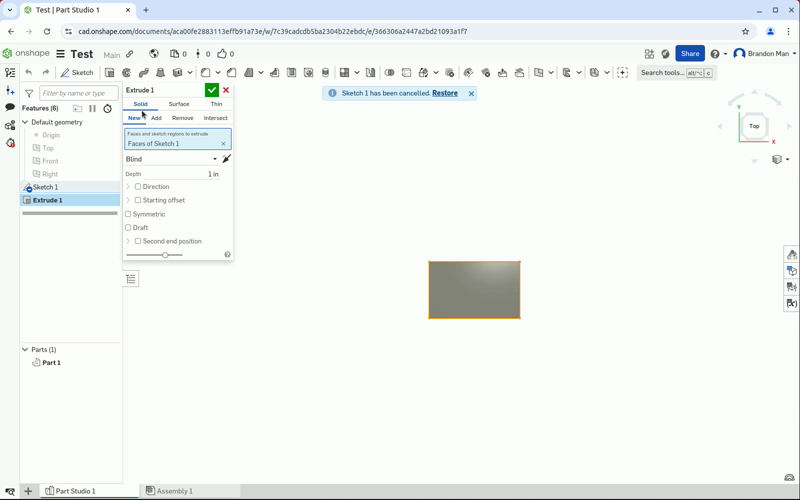
mouse_move(137, 120)
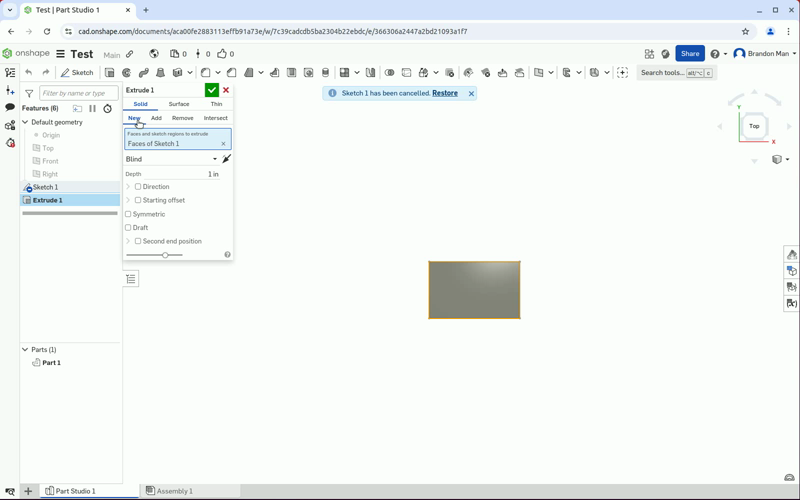
click(137, 120)
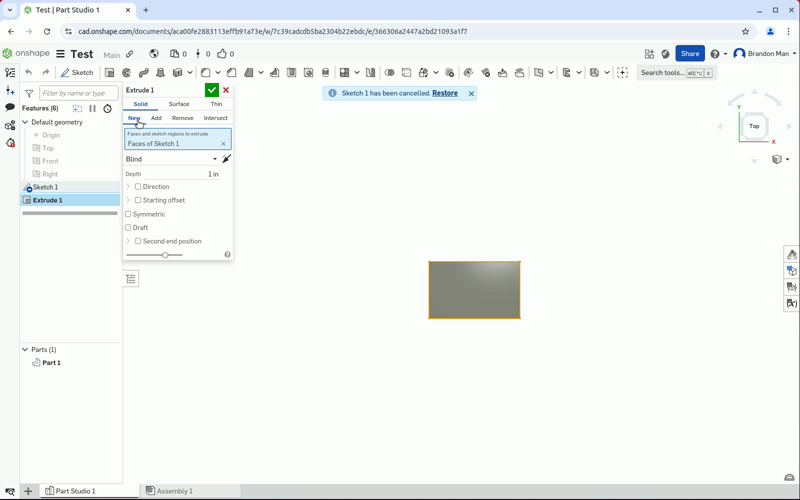
key(tab, 4)
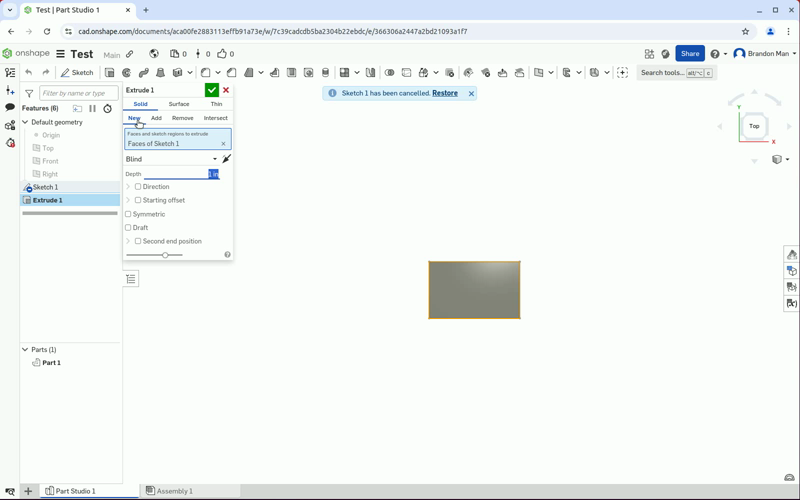
text(-0.241)
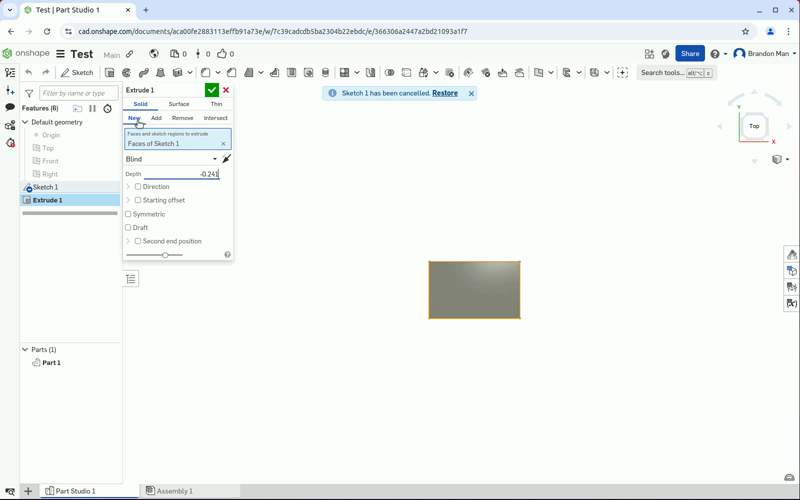
key(enter)
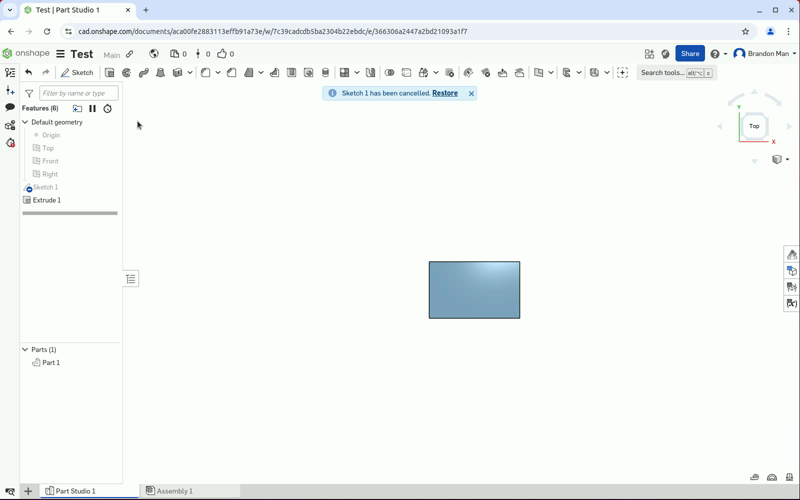
key(shift+h)
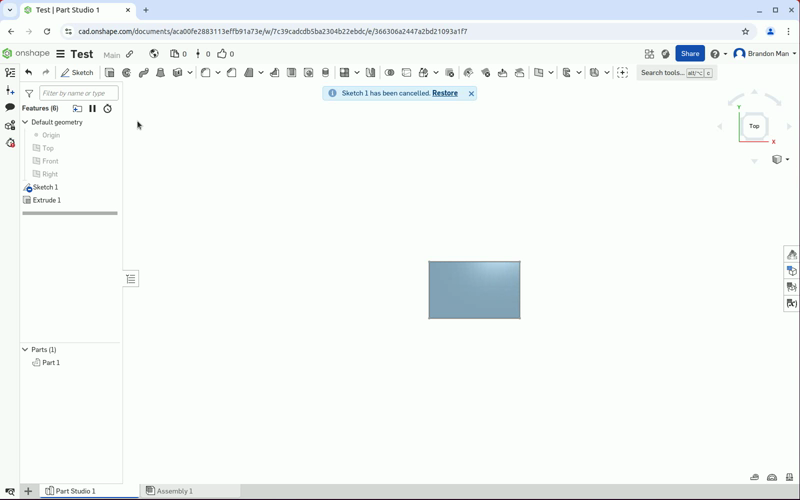
key(shift+h)
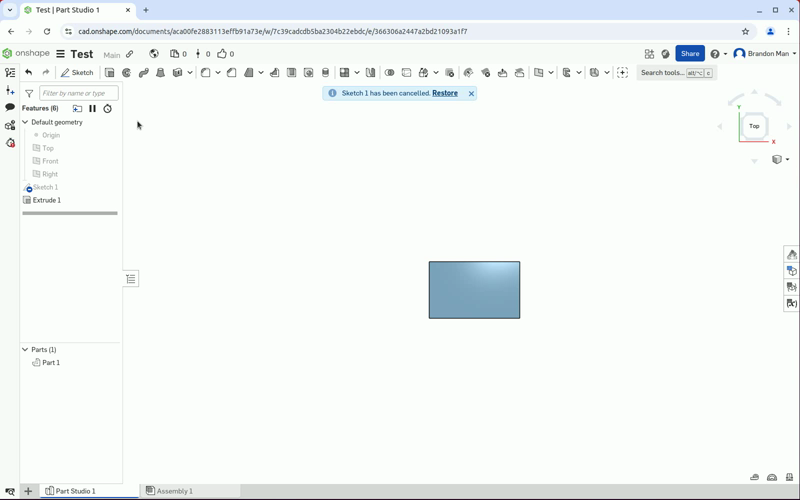
mouse_move(73, 189)
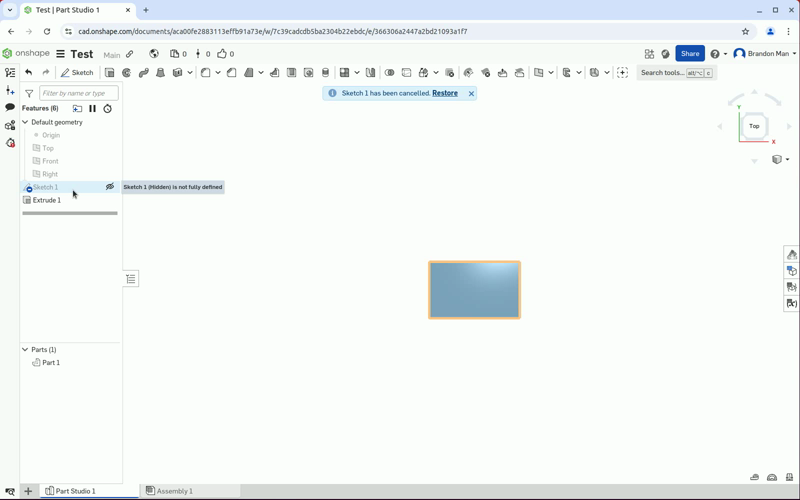
click(73, 189)
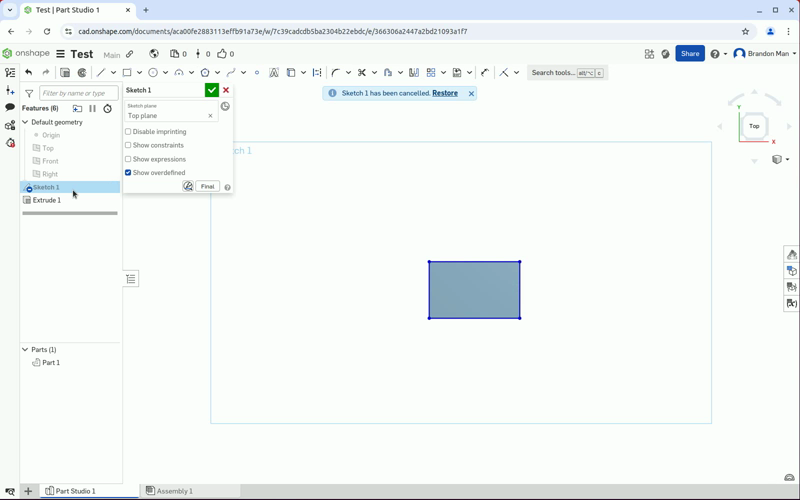
mouse_move(229, 92)
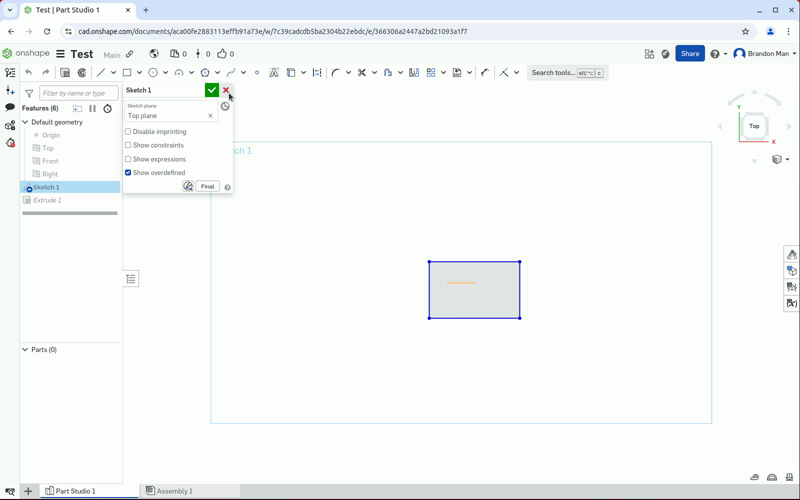
click(229, 92)
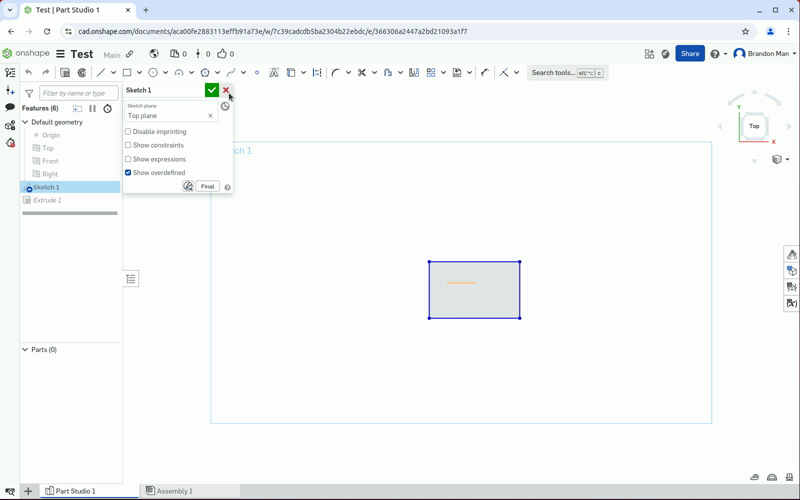
key(shift+s)
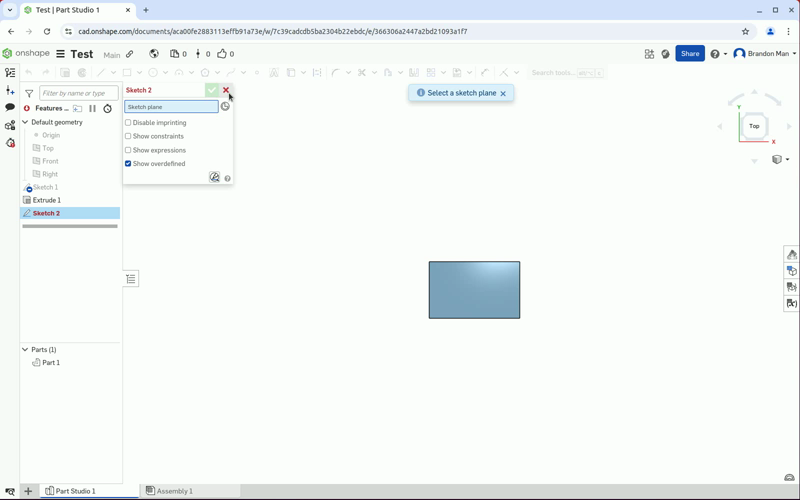
mouse_move(73, 150)
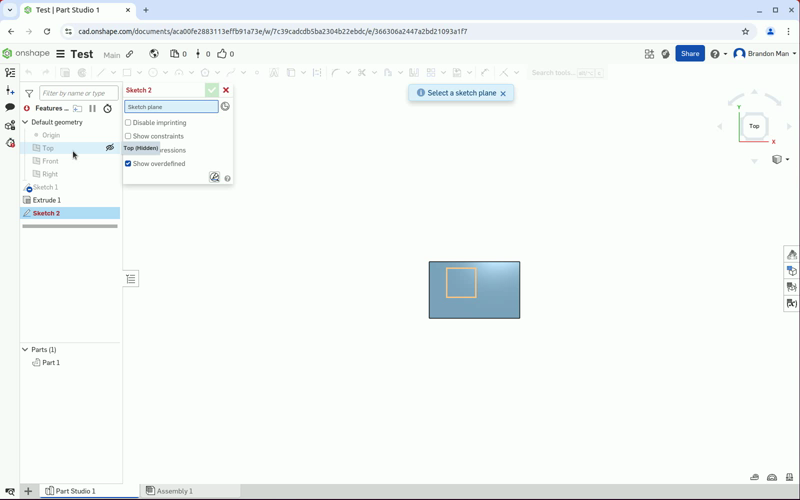
click(73, 150)
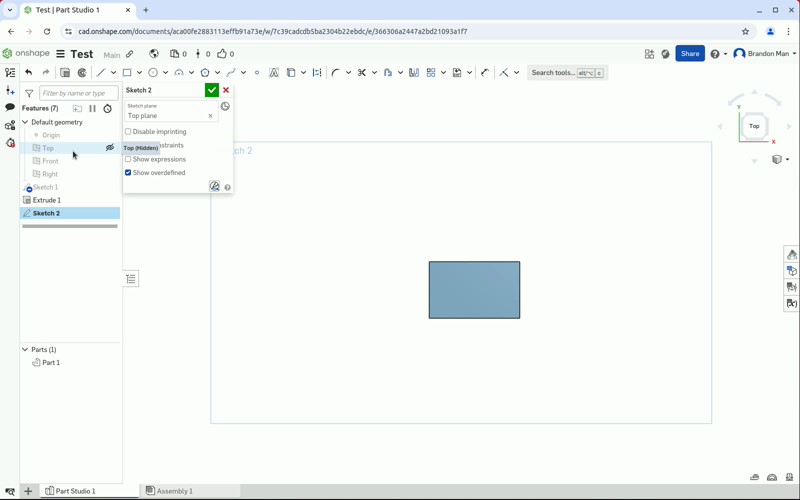
mouse_move(73, 352)
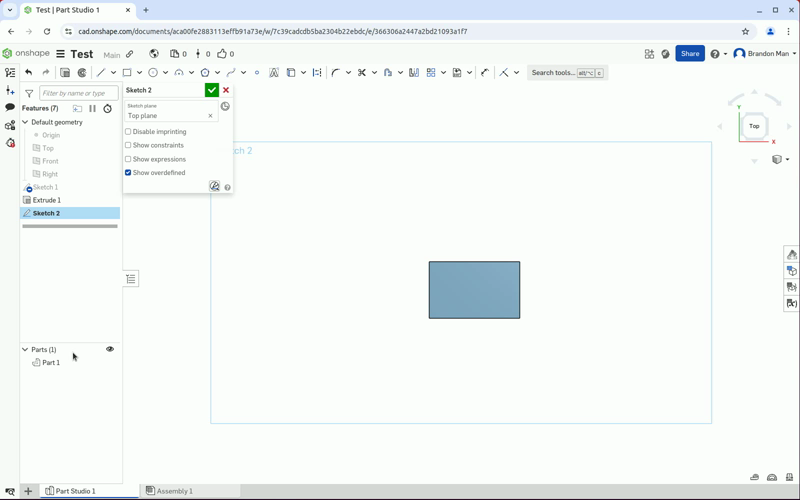
key(y)
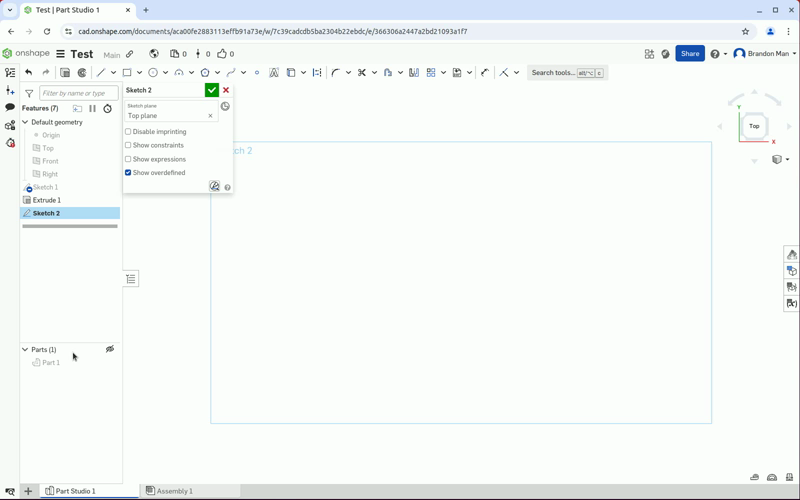
key(l)
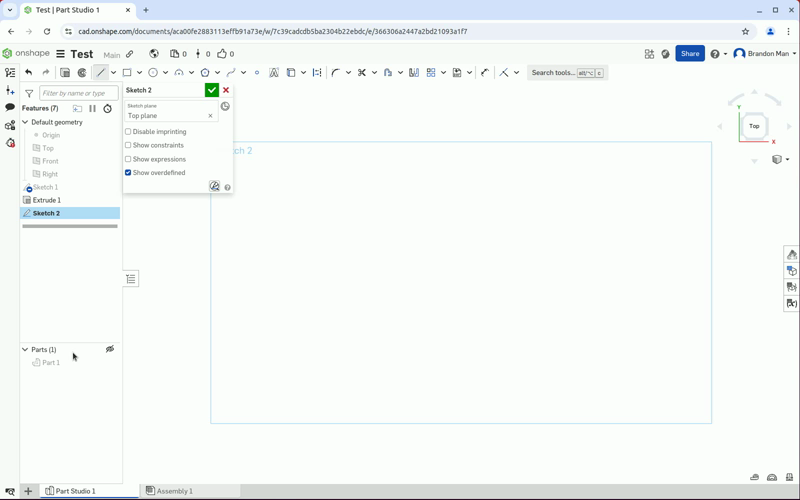
key_down(shift)
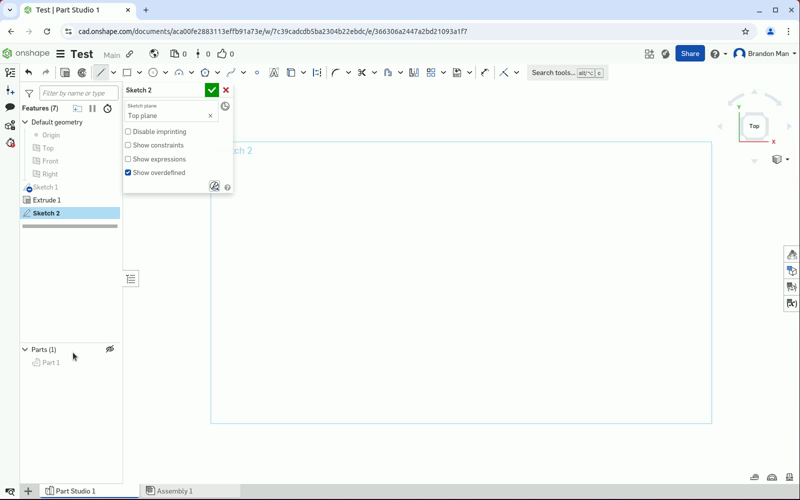
mouse_move(429, 318)
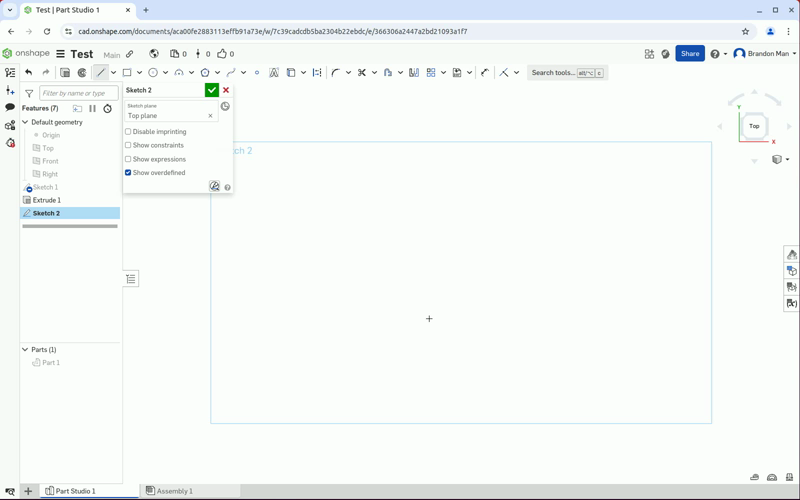
click(429, 318)
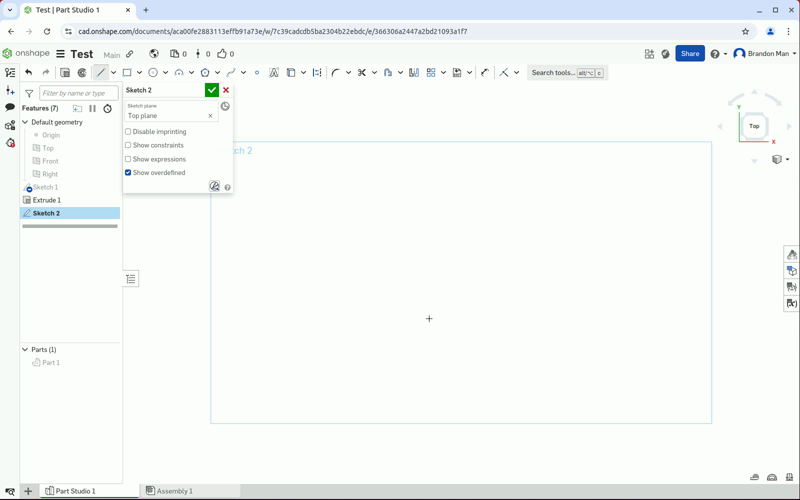
key_up(shift)
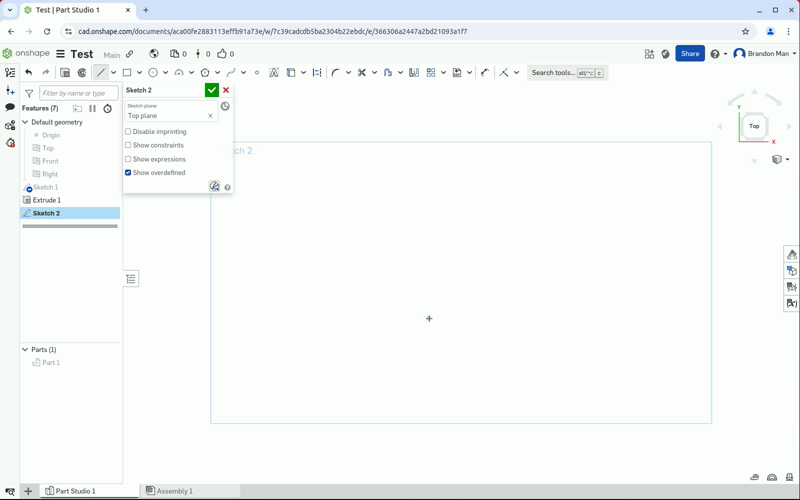
key_down(shift)
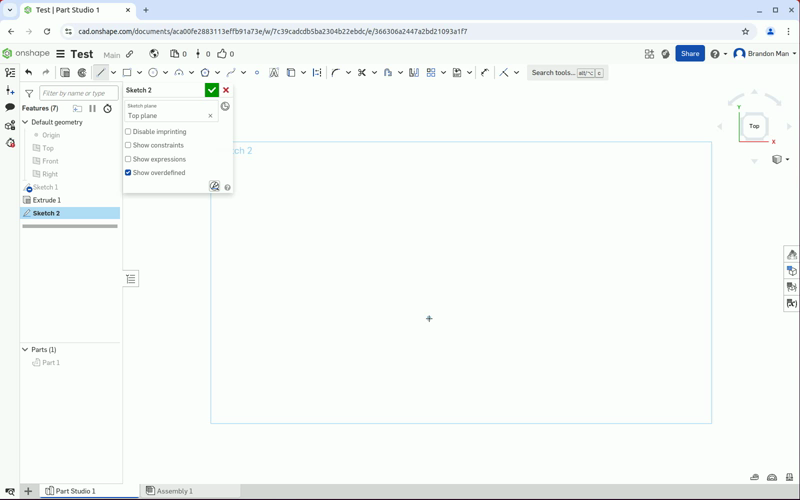
mouse_move(519, 318)
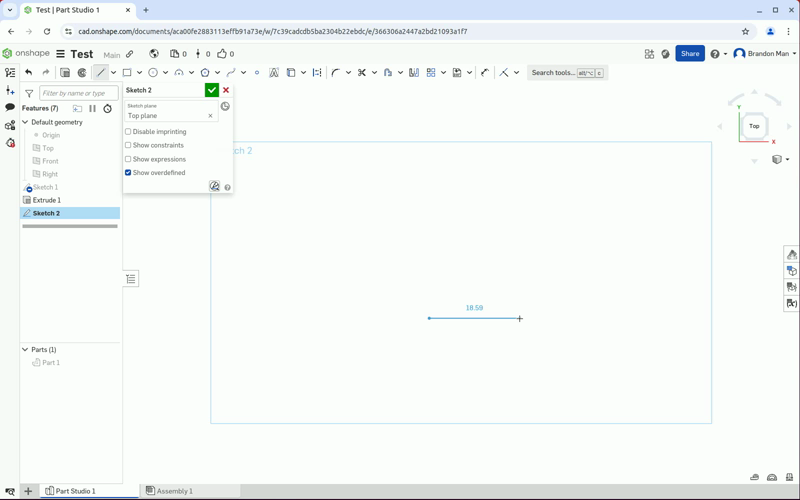
click(519, 318)
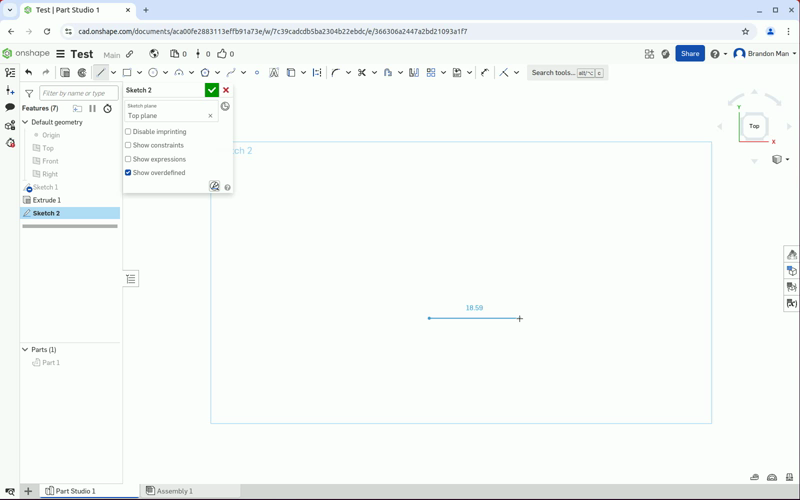
key_up(shift)
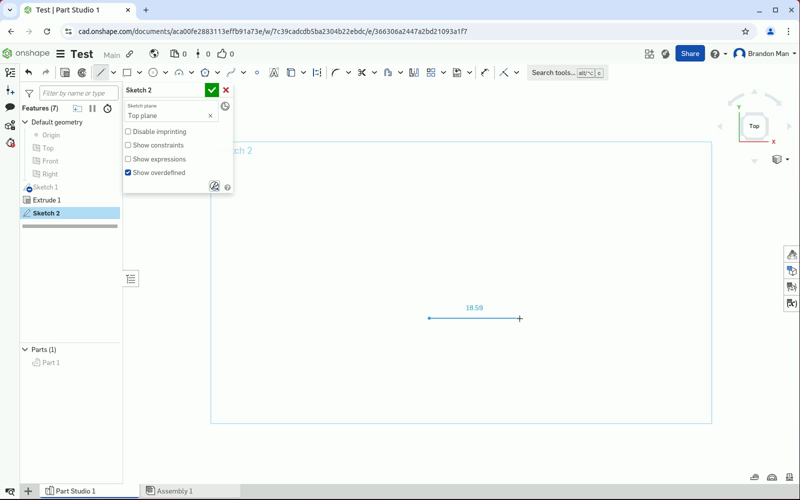
key_down(shift)
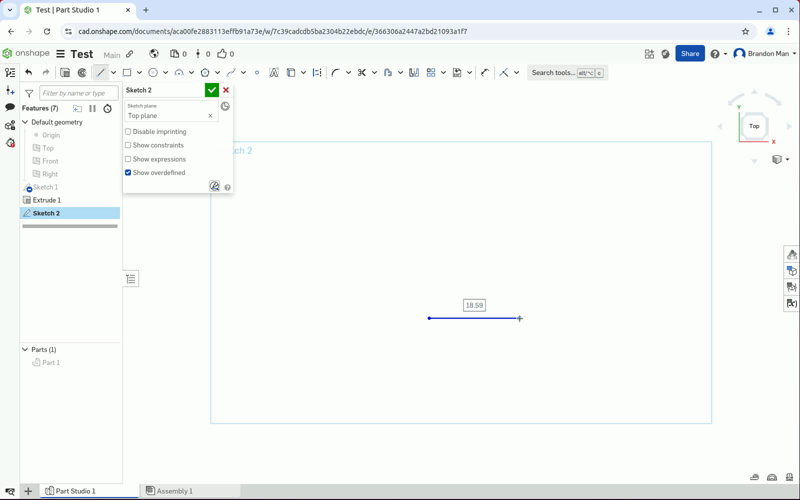
mouse_move(549, 318)
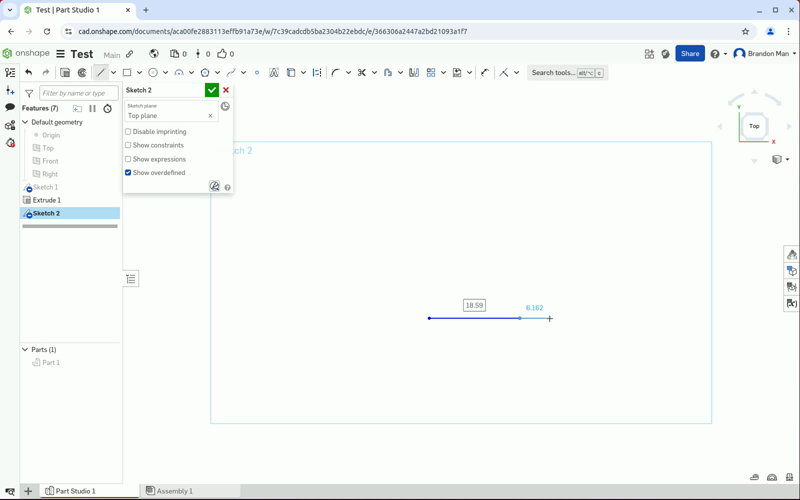
mouse_move(519, 261)
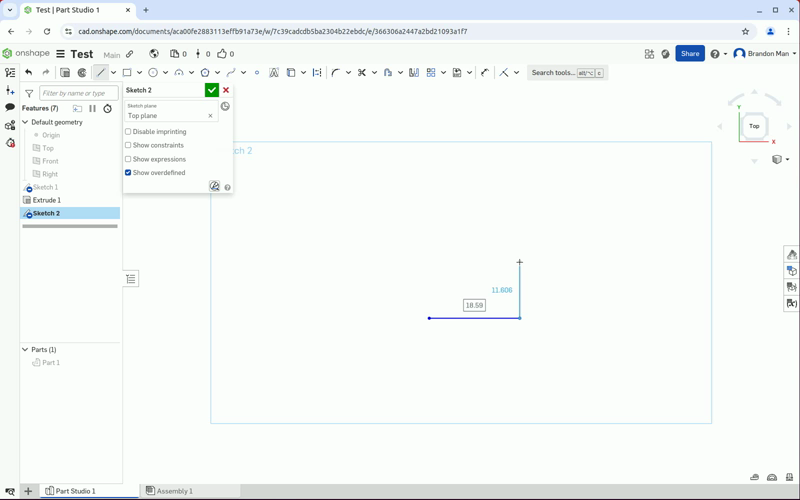
click(519, 261)
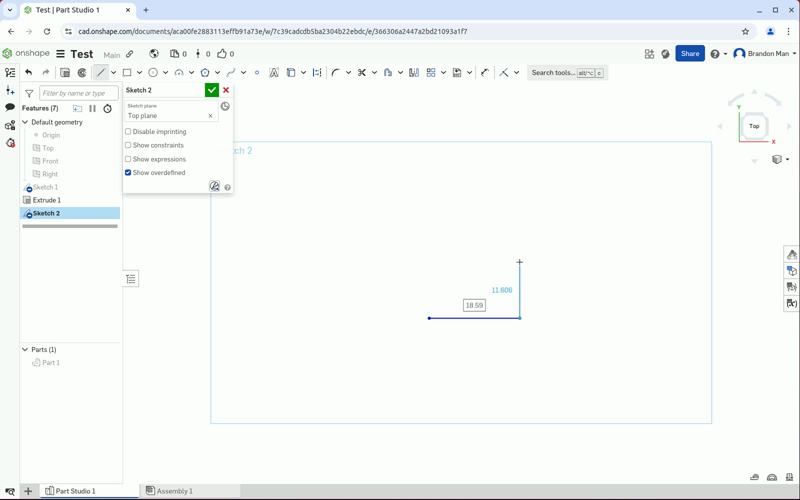
key_up(shift)
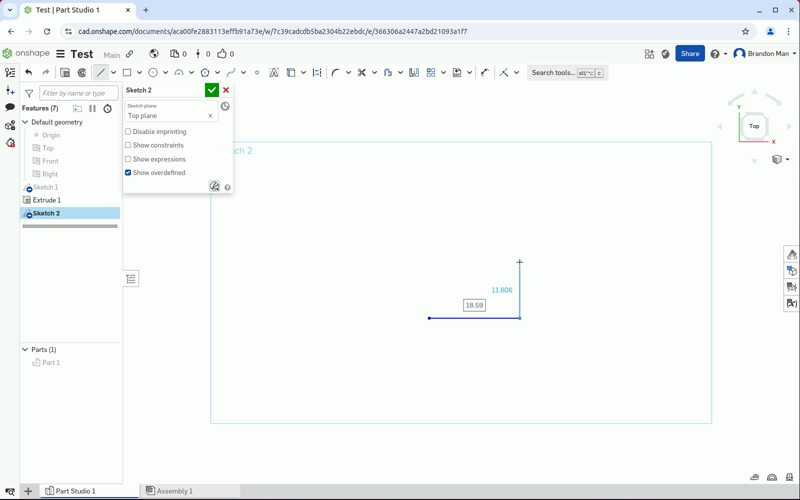
key_down(shift)
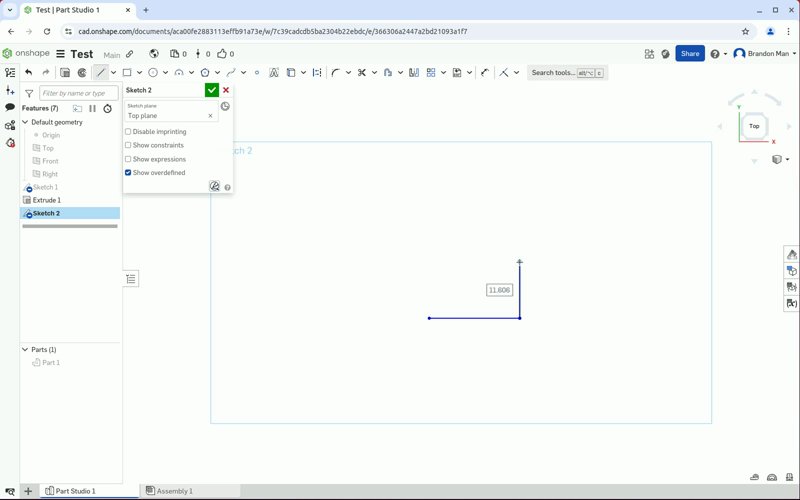
mouse_move(429, 261)
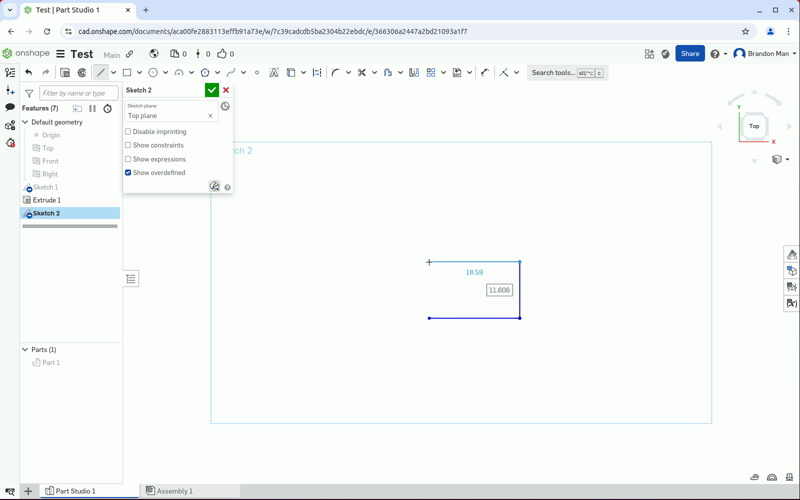
click(429, 261)
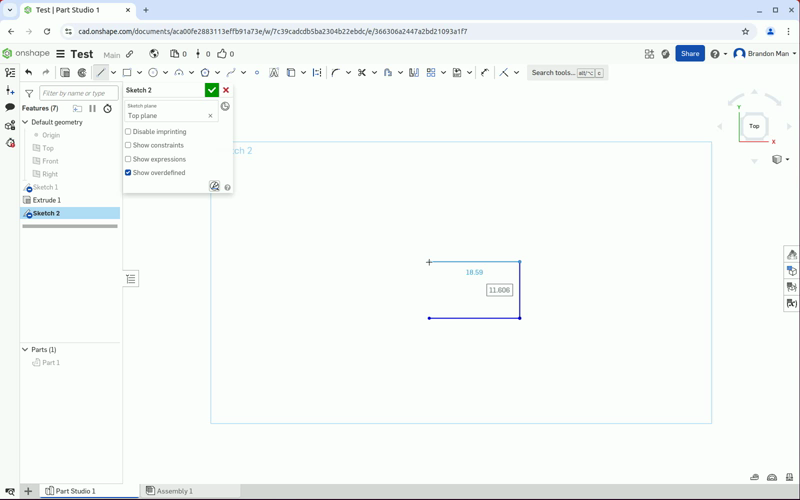
key_up(shift)
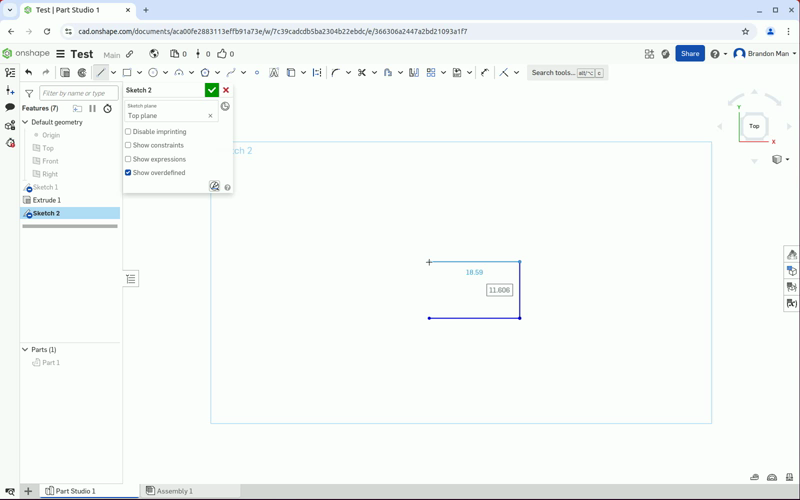
mouse_move(459, 261)
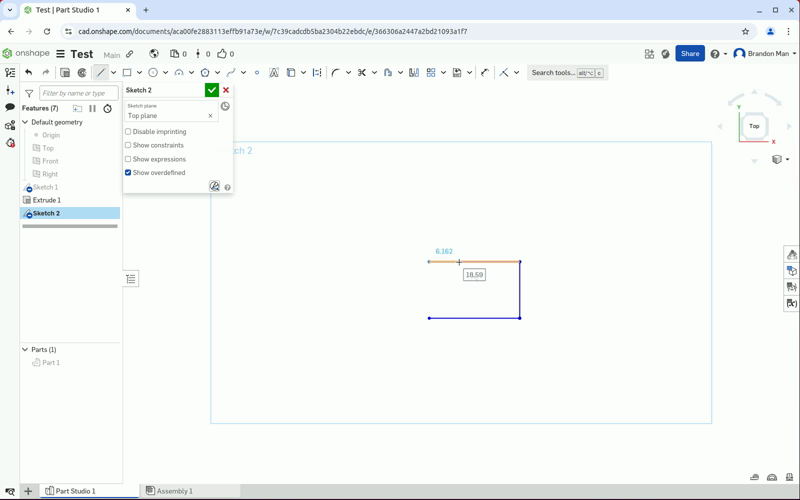
key_down(shift)
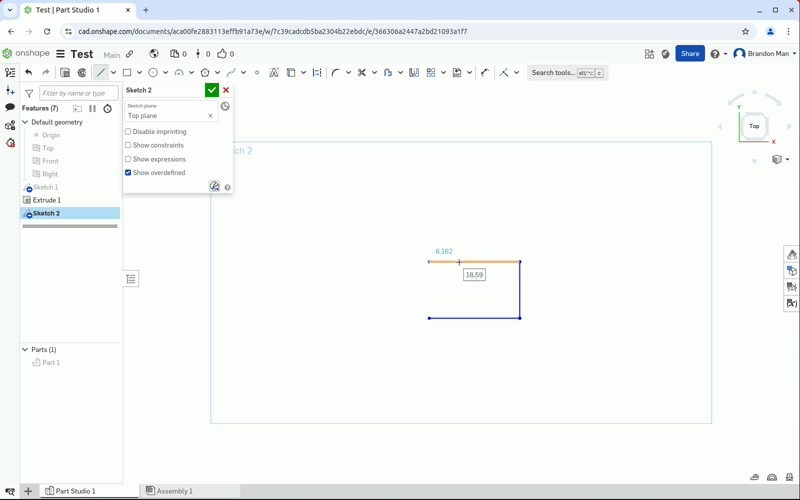
mouse_move(429, 318)
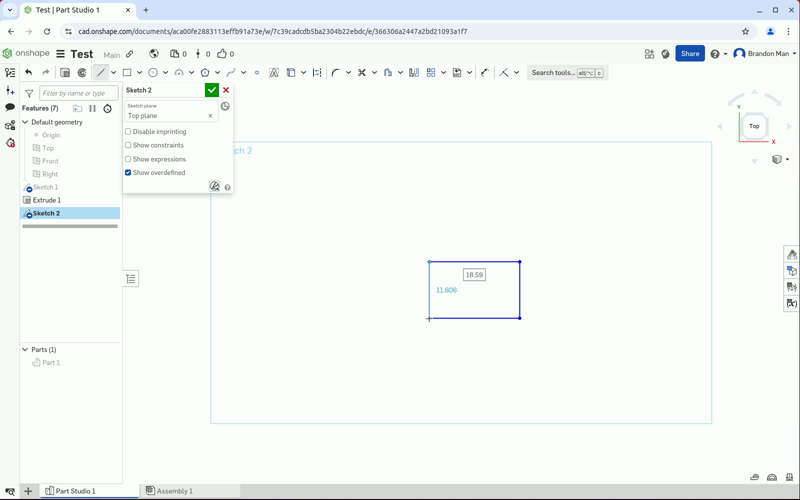
key_up(shift)
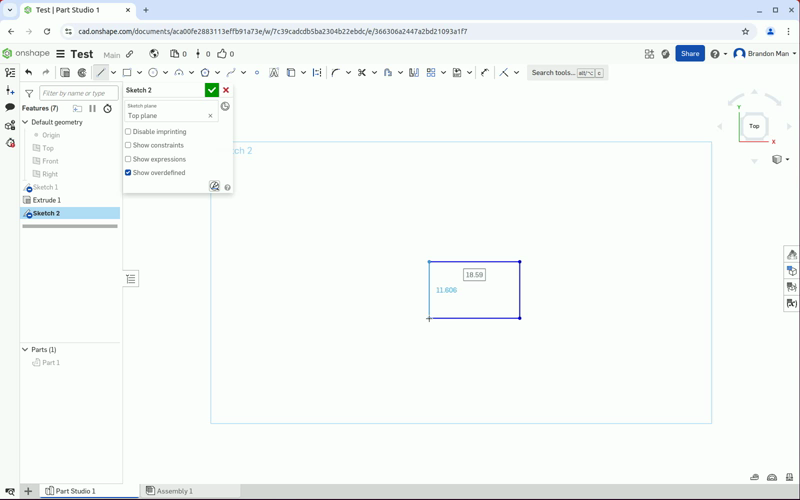
click(429, 318)
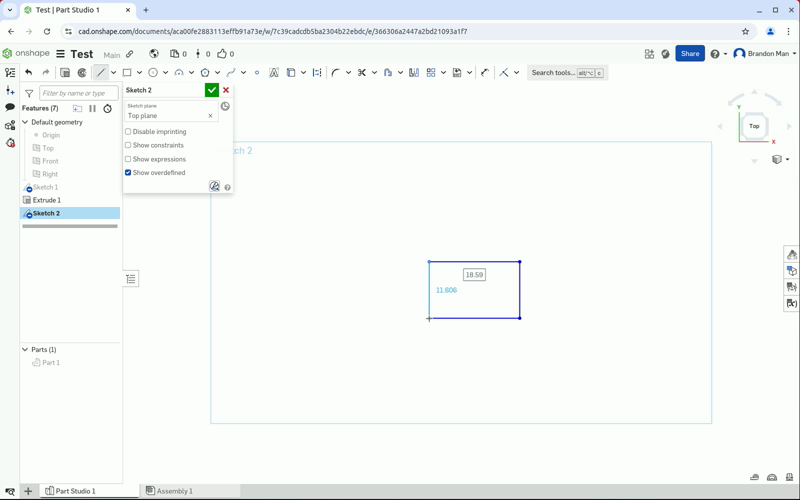
key(esc)
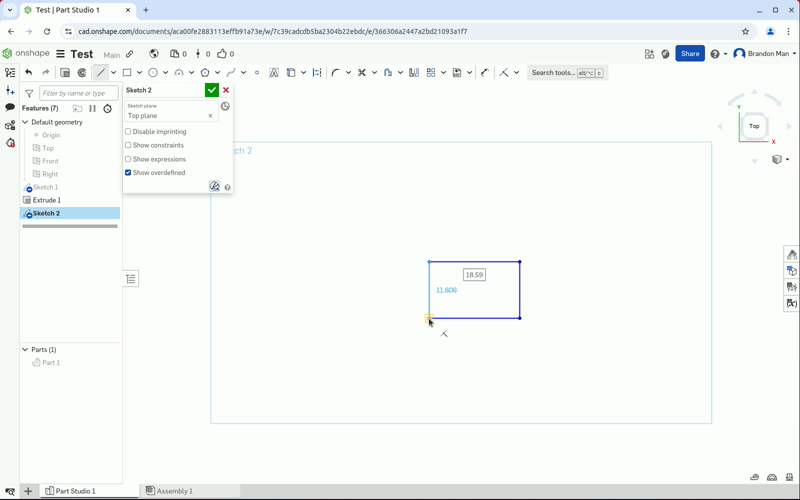
key(l)
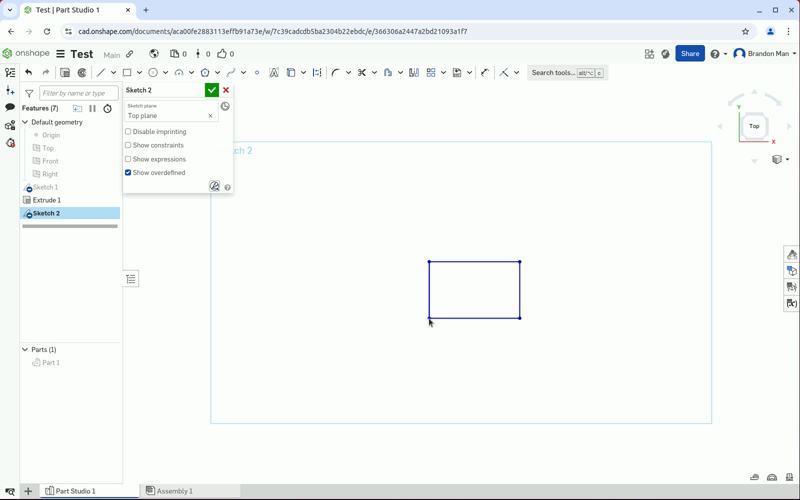
key_down(shift)
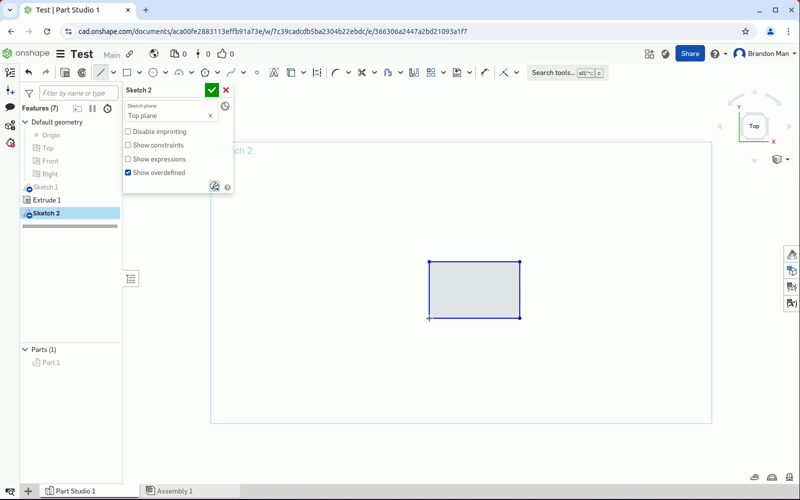
mouse_move(430, 317)
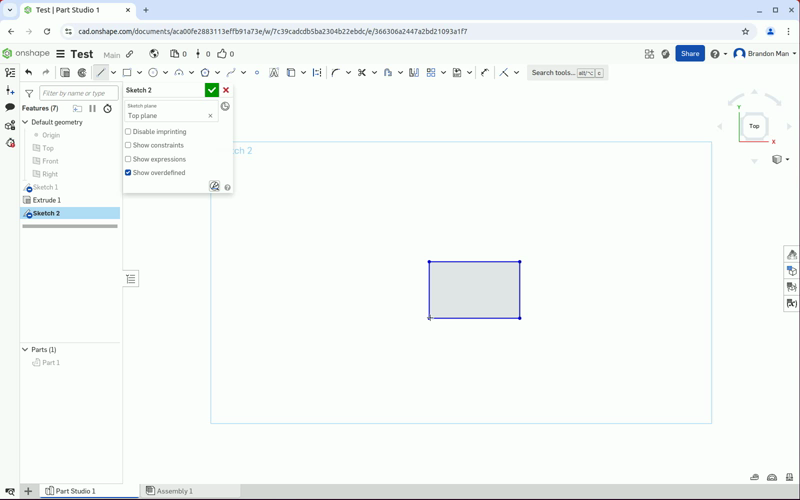
scroll(6)
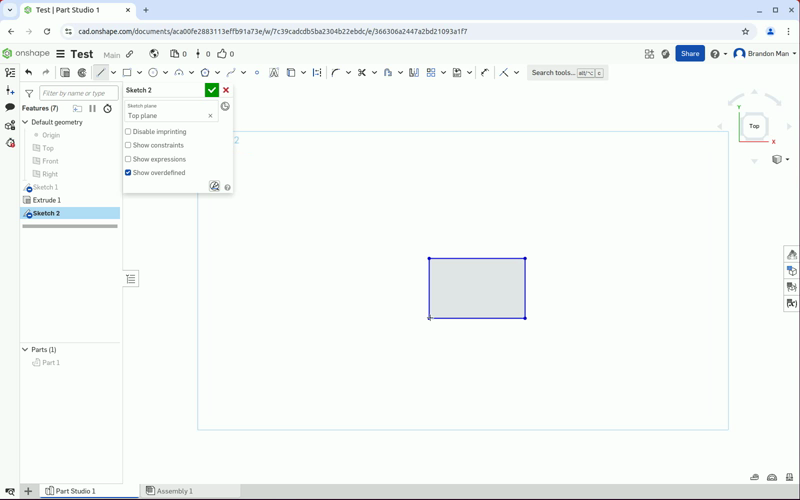
scroll(6)
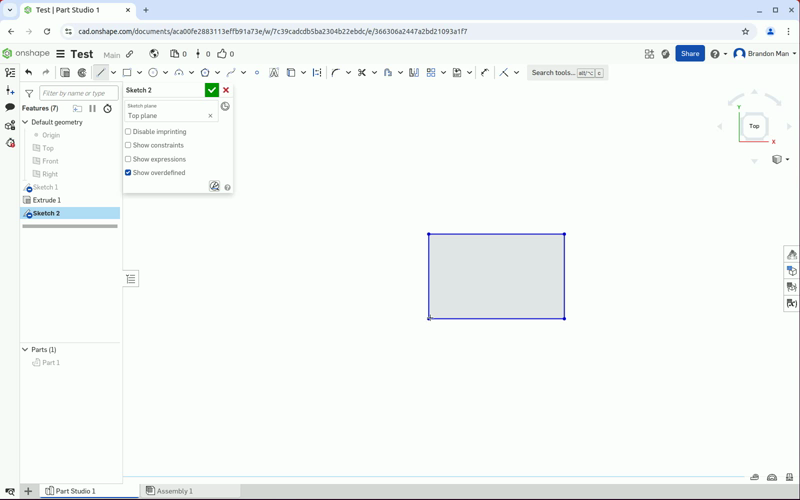
scroll(6)
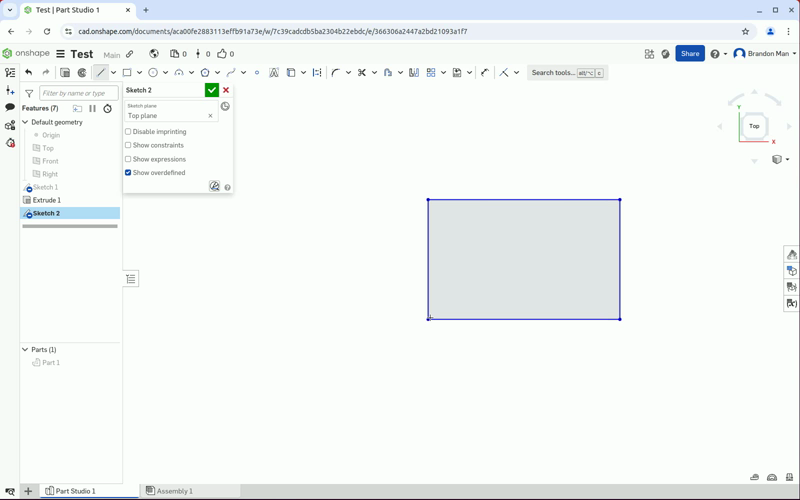
scroll(6)
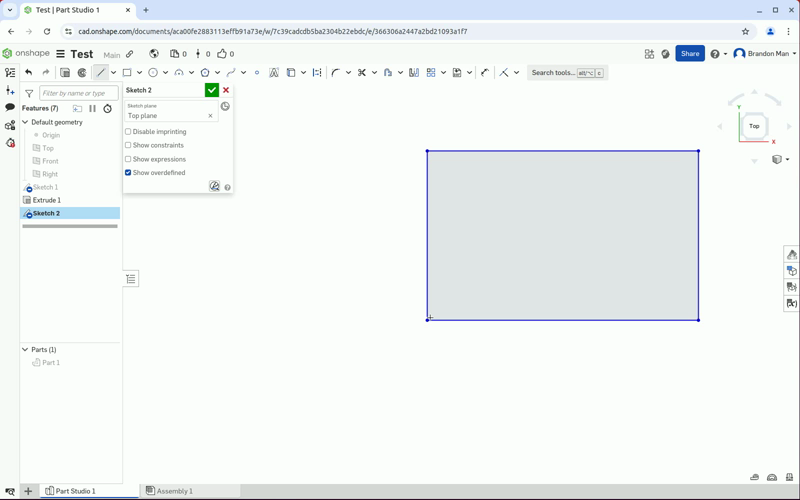
scroll(6)
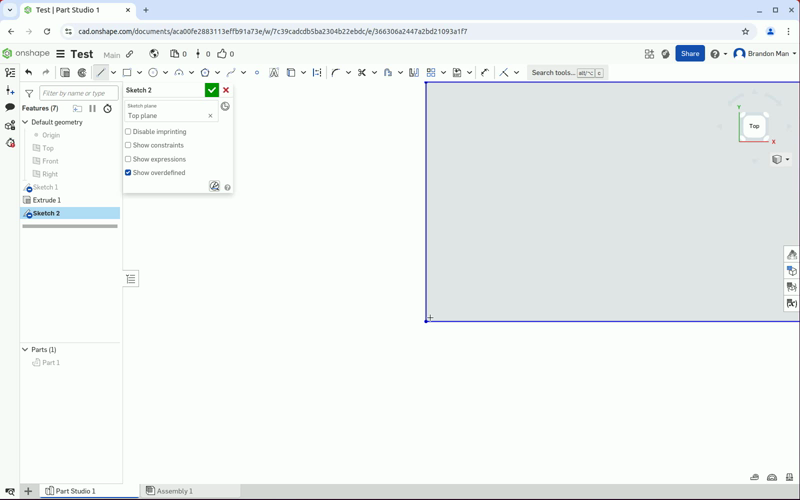
scroll(6)
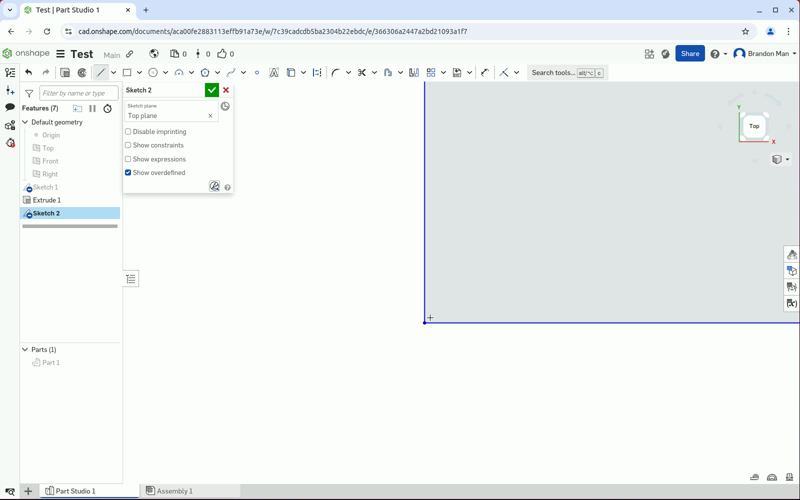
scroll(6)
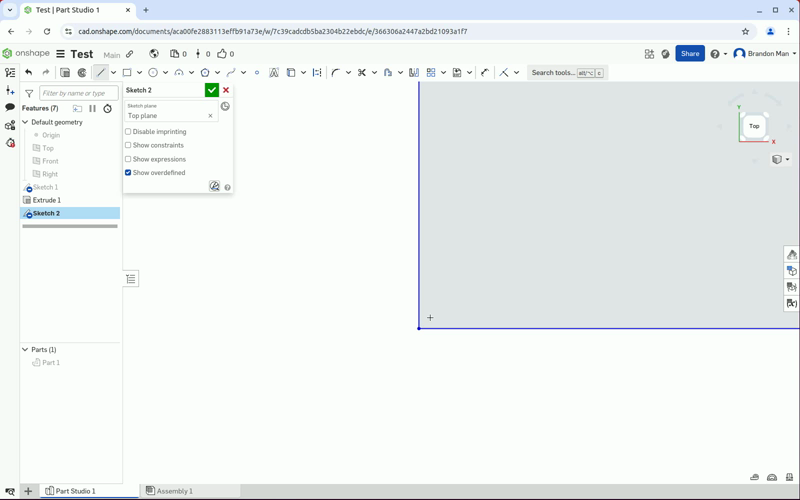
click(430, 317)
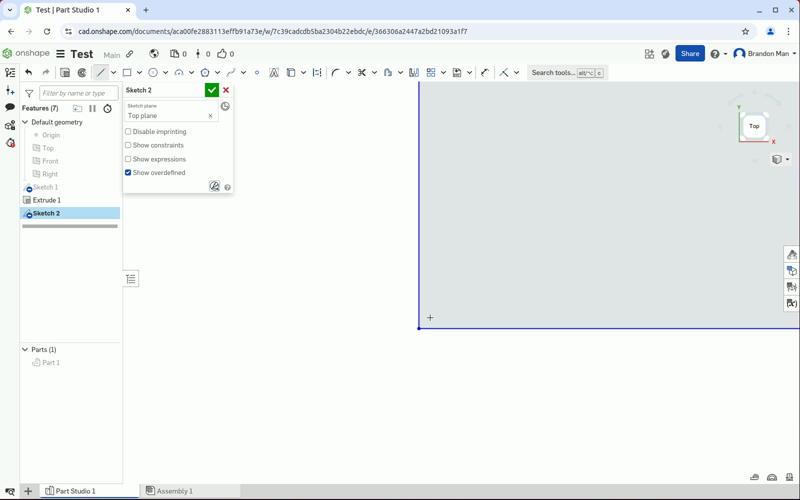
scroll(-6)
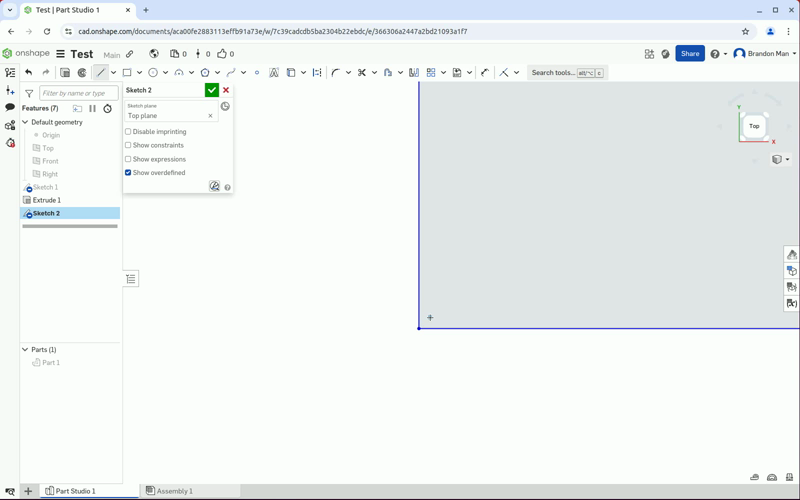
scroll(-6)
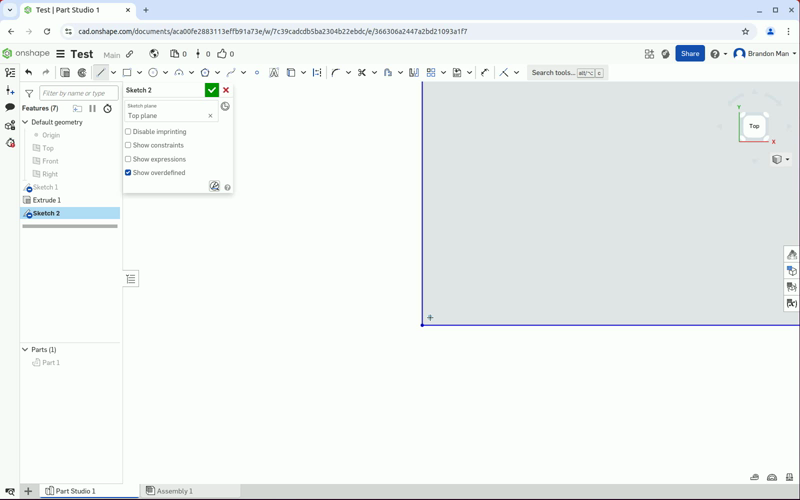
scroll(-6)
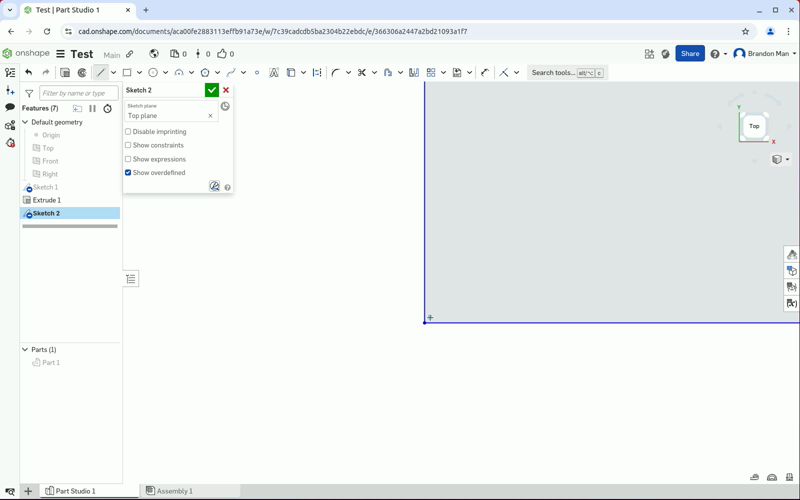
scroll(-6)
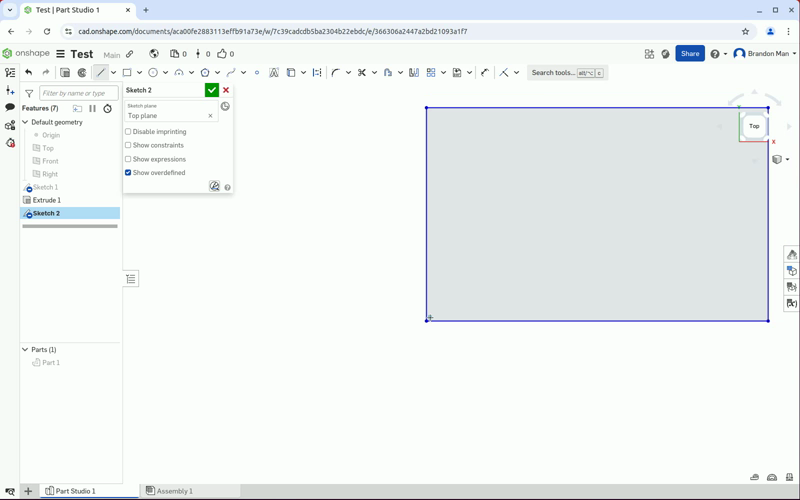
scroll(-6)
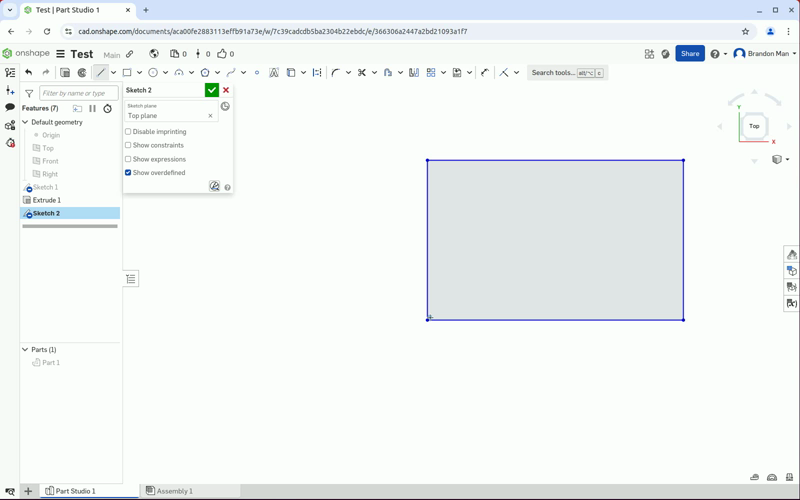
scroll(-6)
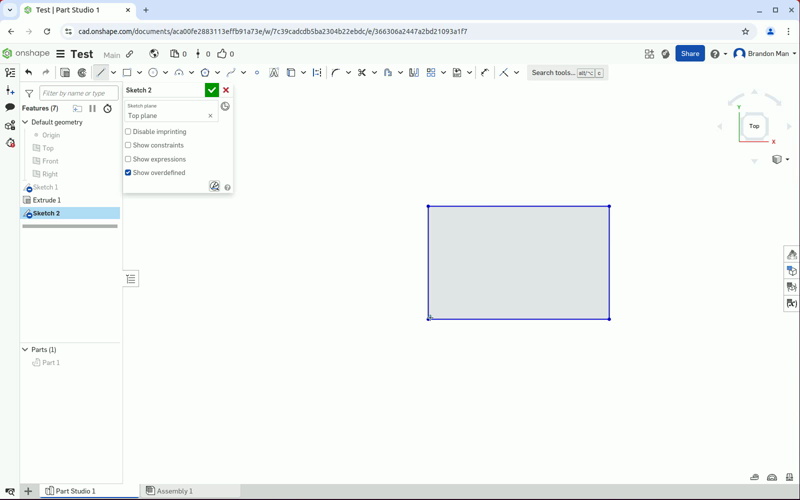
scroll(-6)
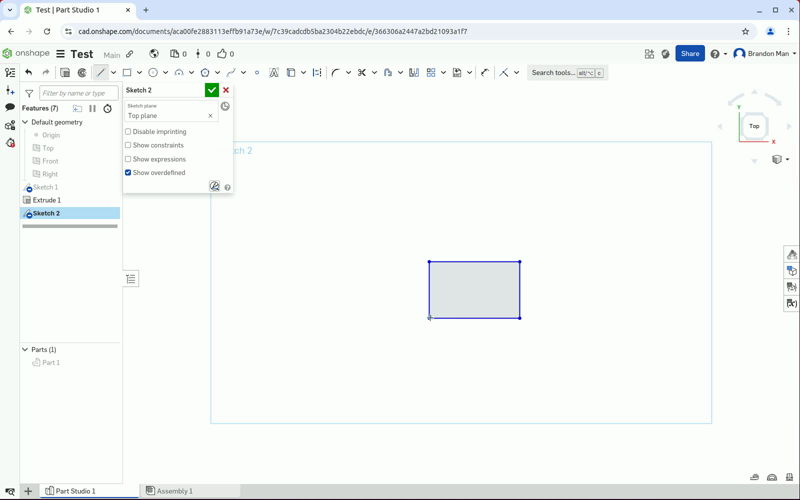
key_up(shift)
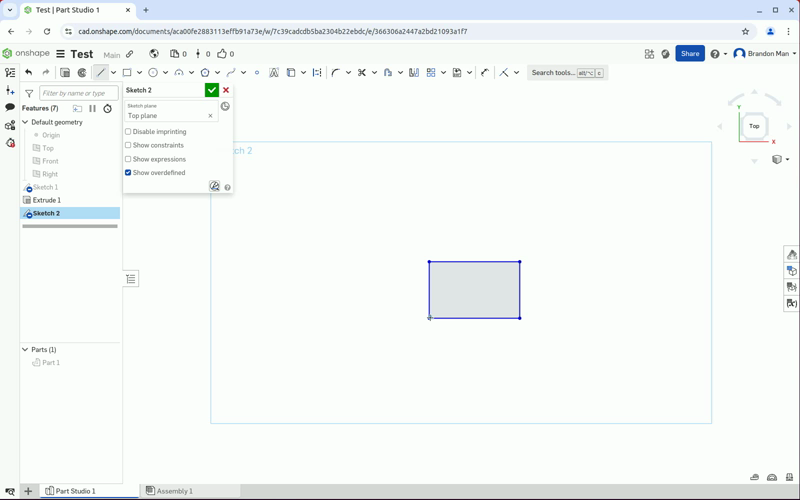
key_down(shift)
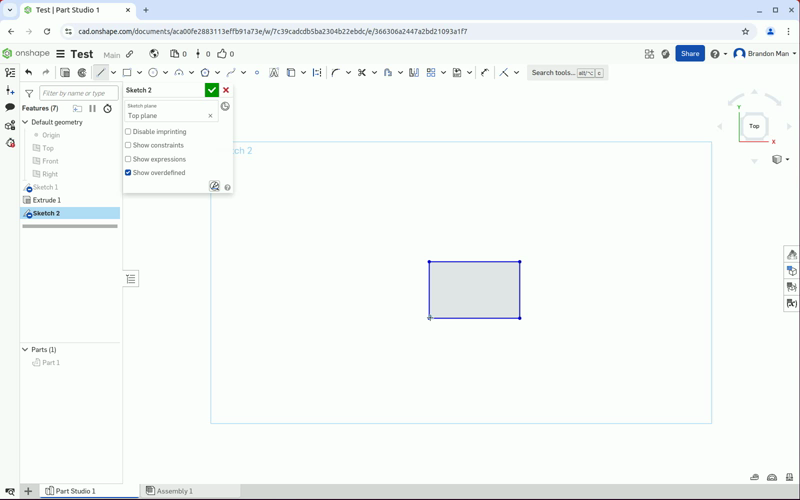
mouse_move(518, 317)
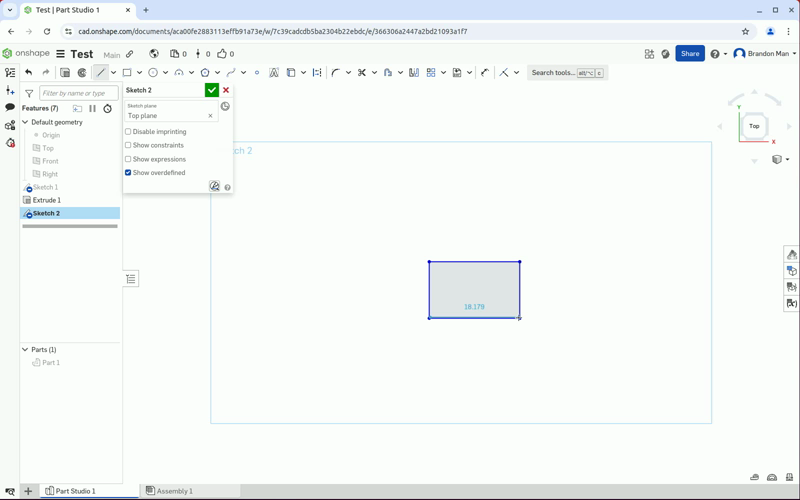
scroll(6)
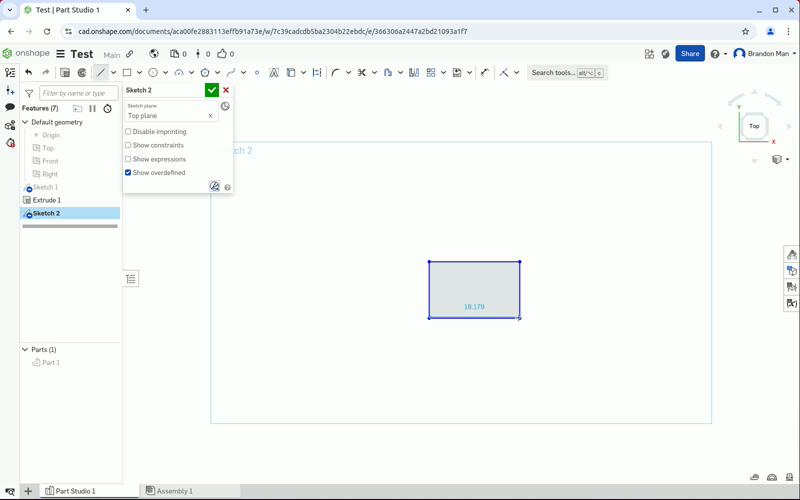
scroll(6)
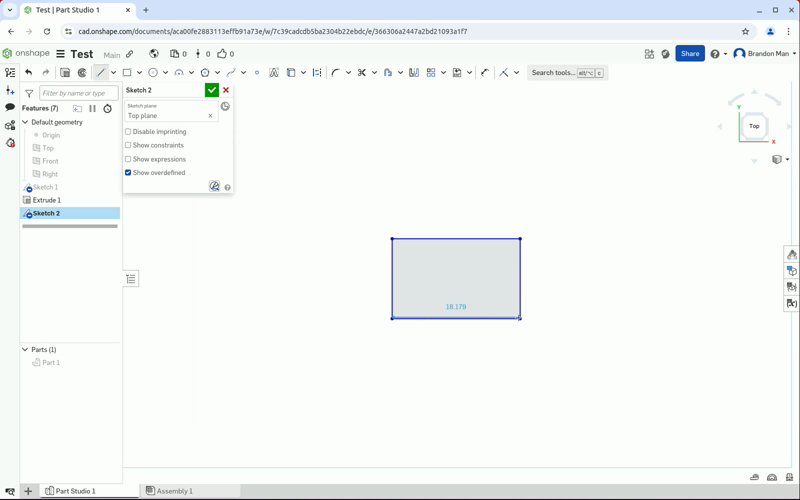
scroll(6)
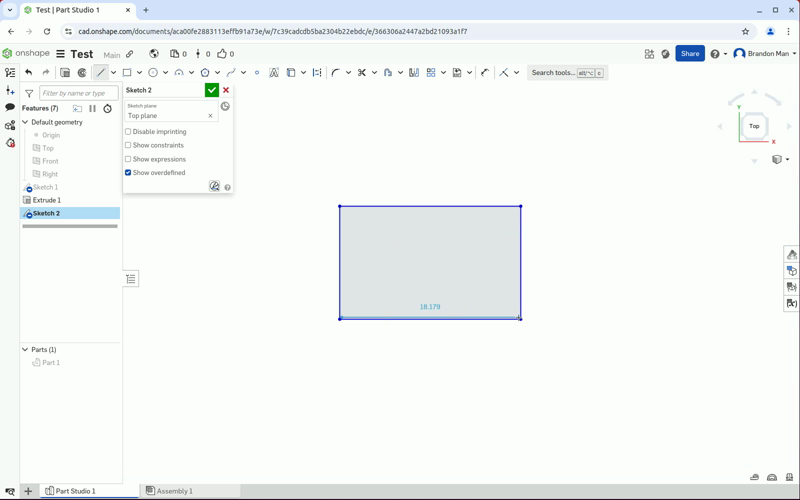
scroll(6)
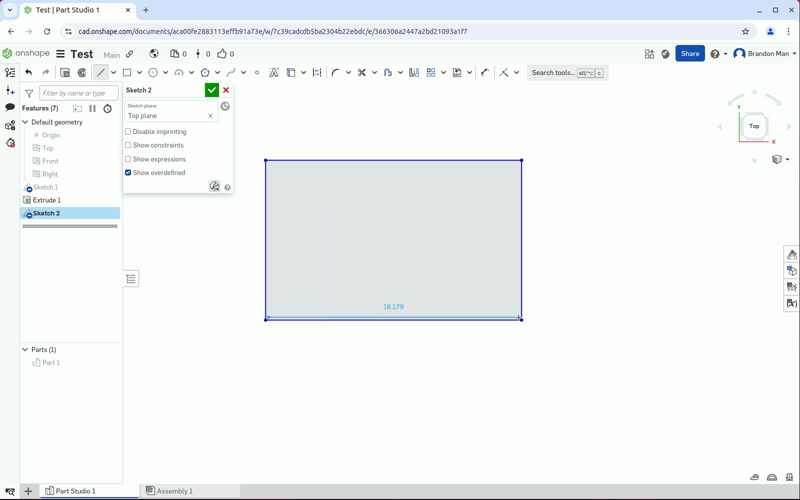
scroll(6)
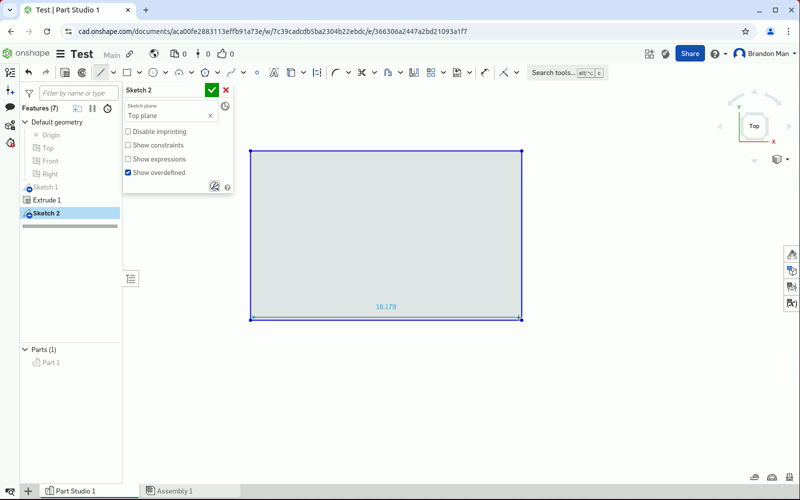
scroll(6)
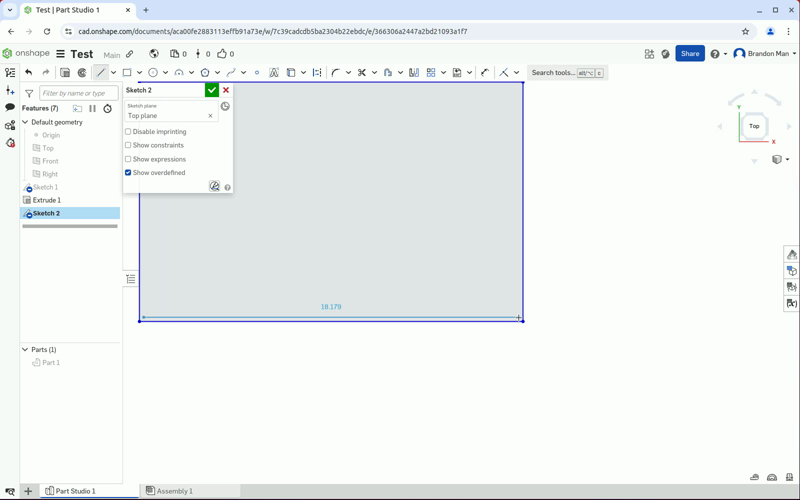
scroll(6)
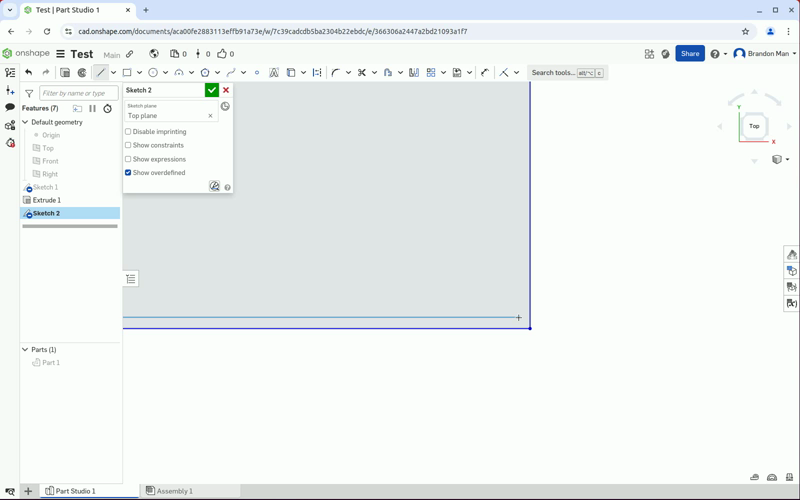
click(518, 317)
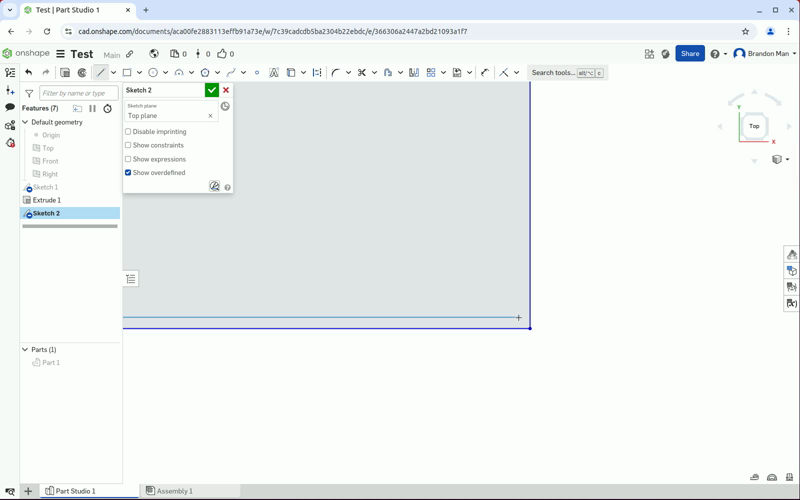
scroll(-6)
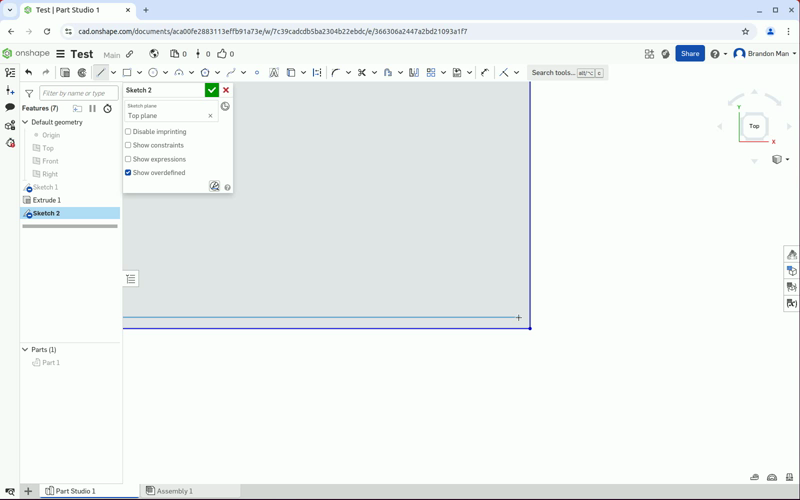
scroll(-6)
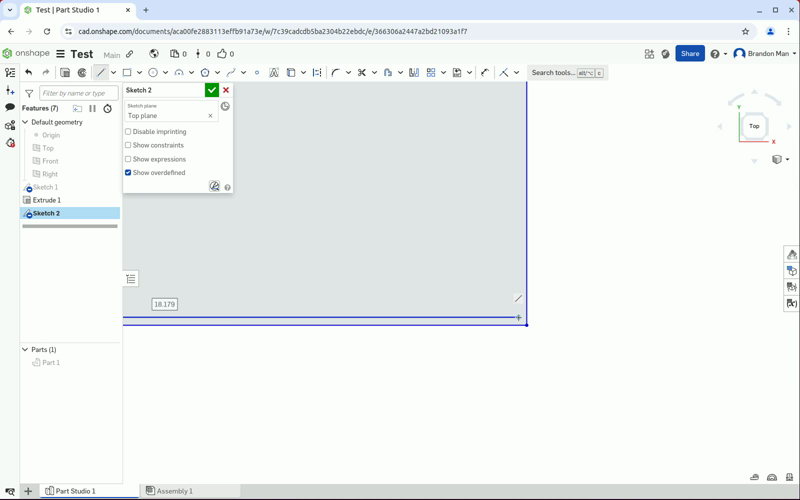
scroll(-6)
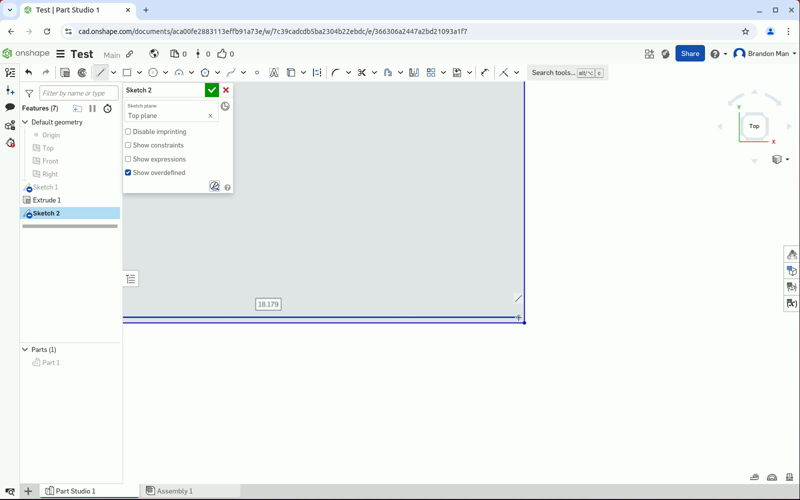
scroll(-6)
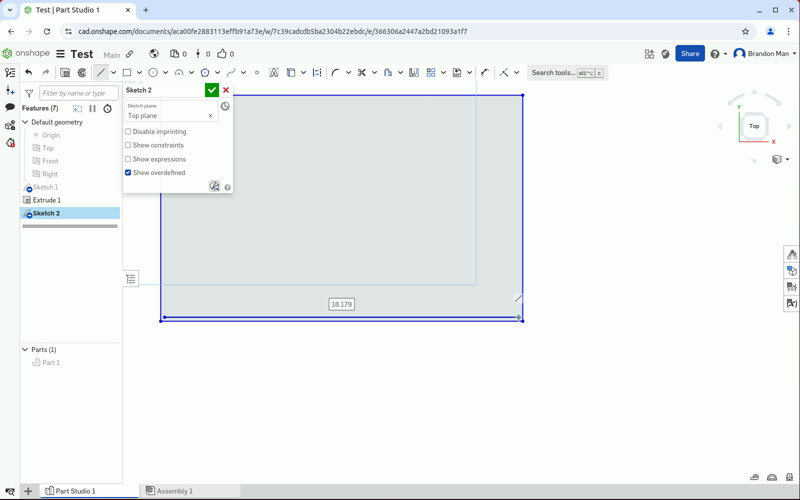
scroll(-6)
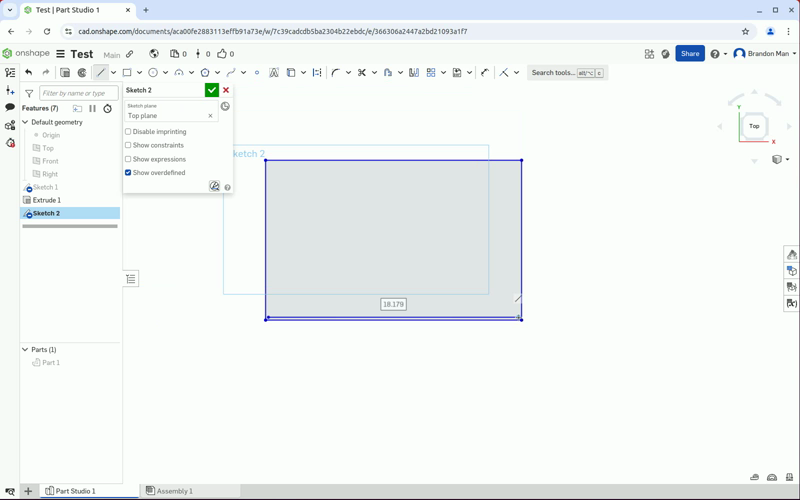
scroll(-6)
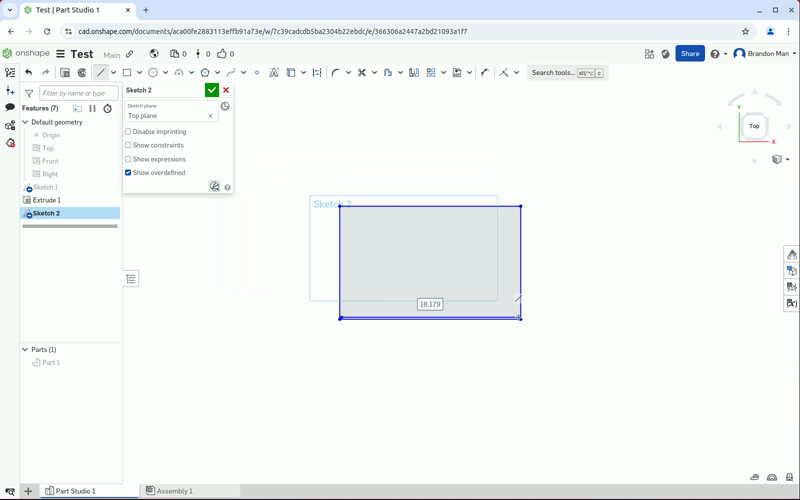
scroll(-6)
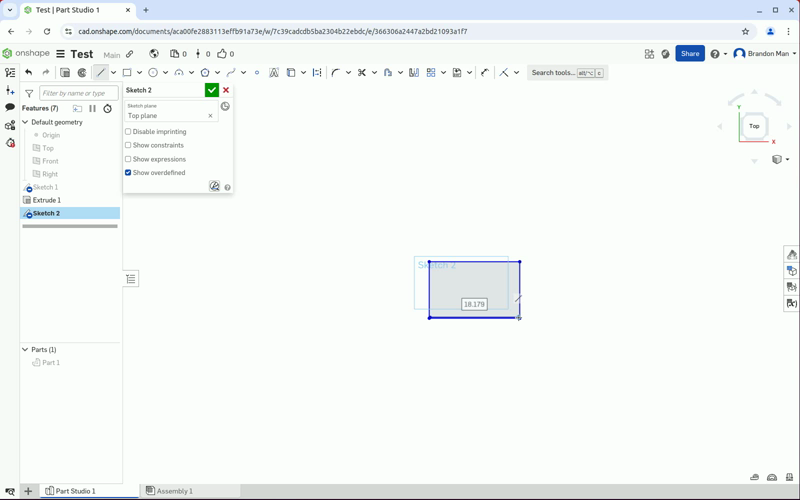
key_up(shift)
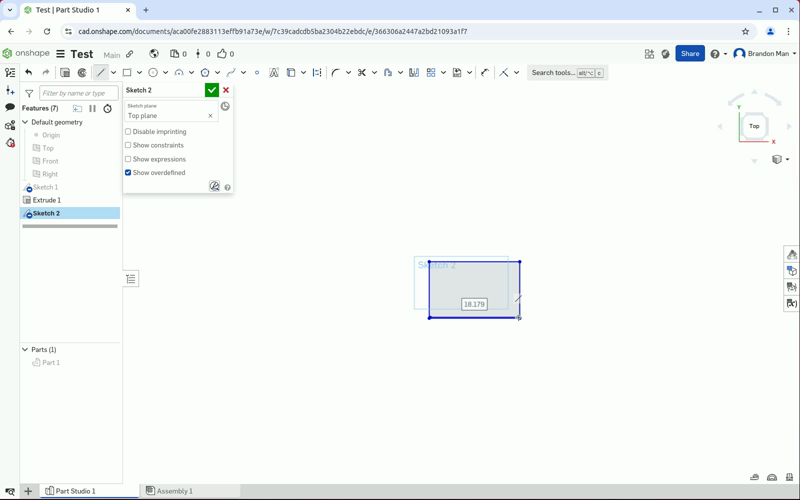
key_down(shift)
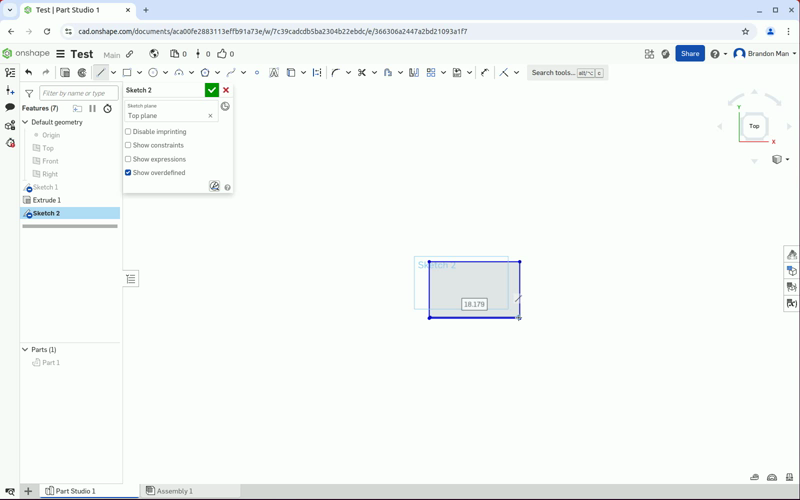
mouse_move(548, 317)
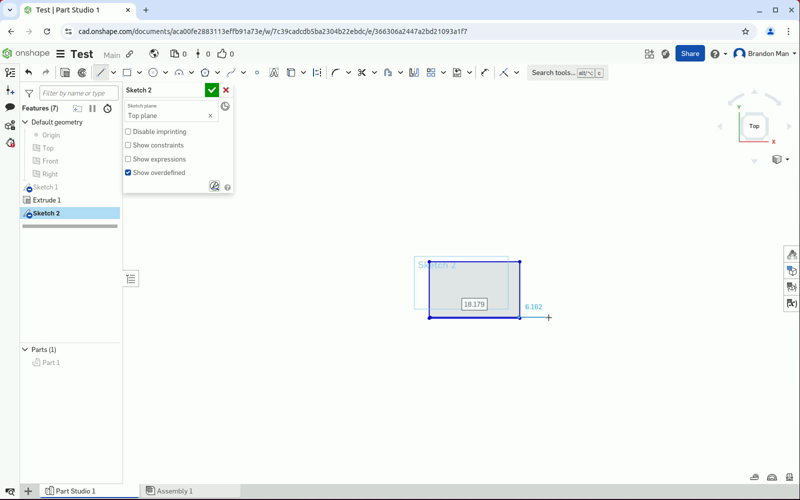
mouse_move(518, 261)
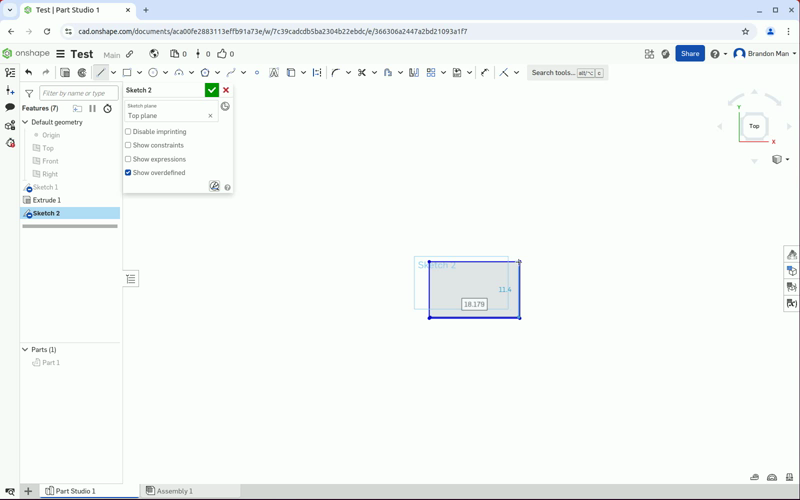
scroll(6)
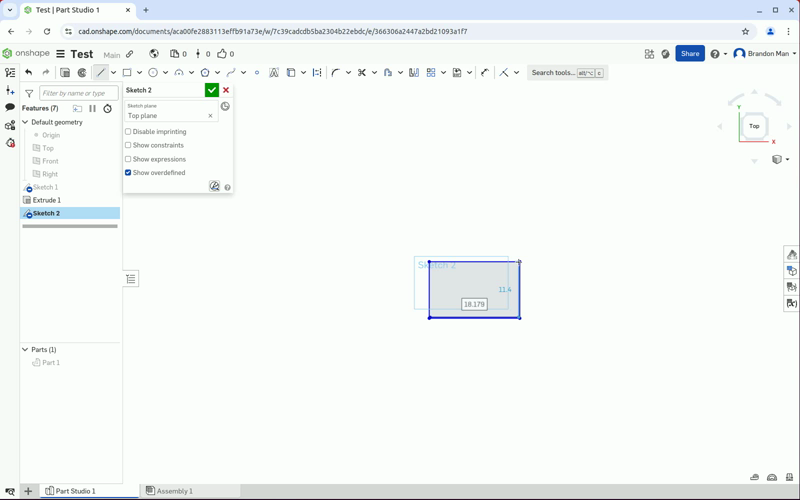
scroll(6)
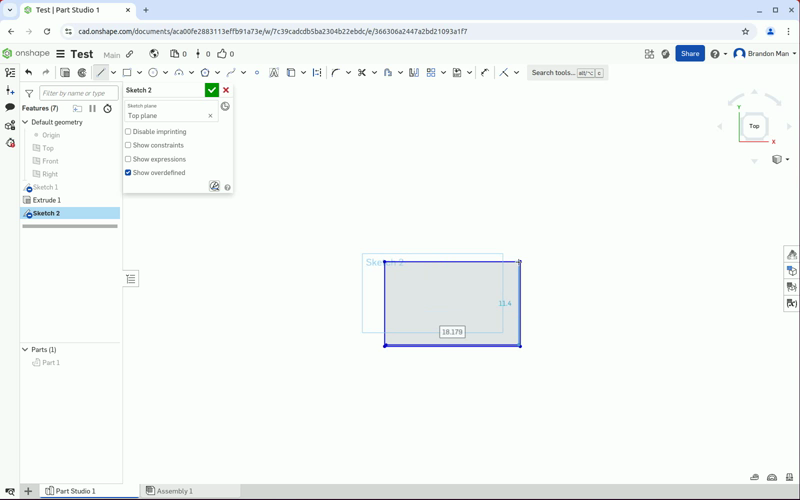
scroll(6)
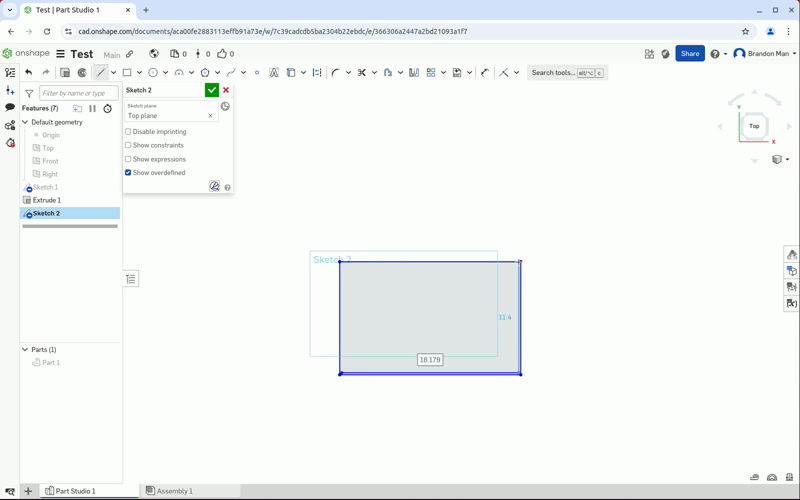
scroll(6)
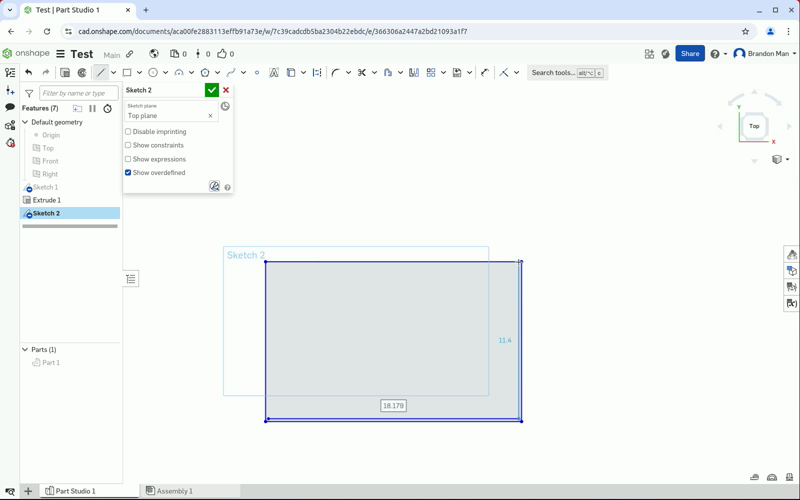
scroll(6)
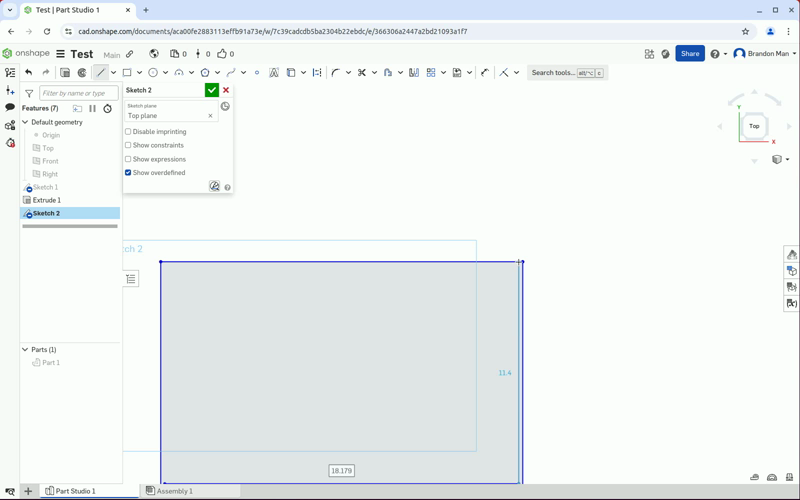
scroll(6)
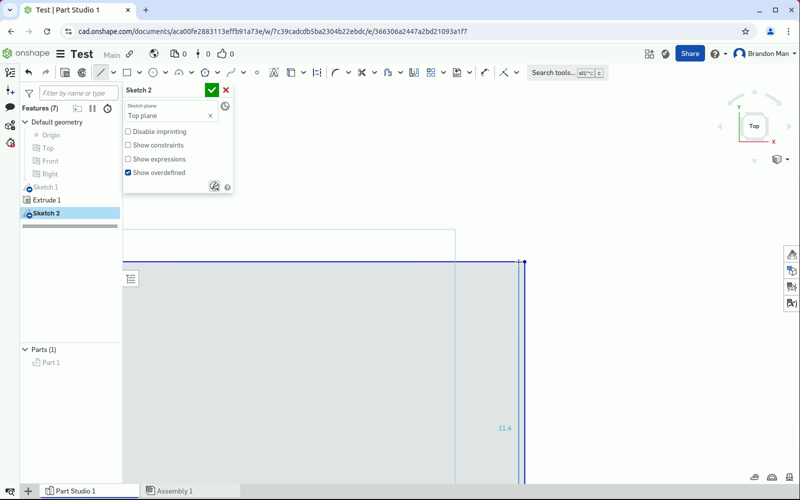
scroll(6)
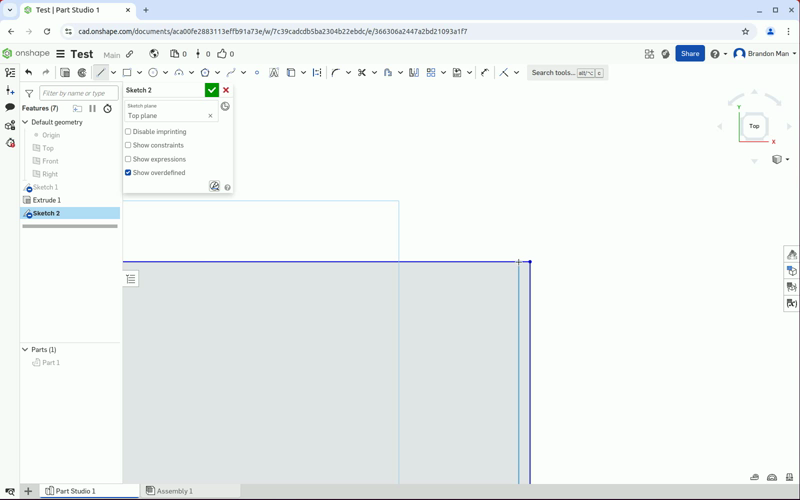
click(518, 261)
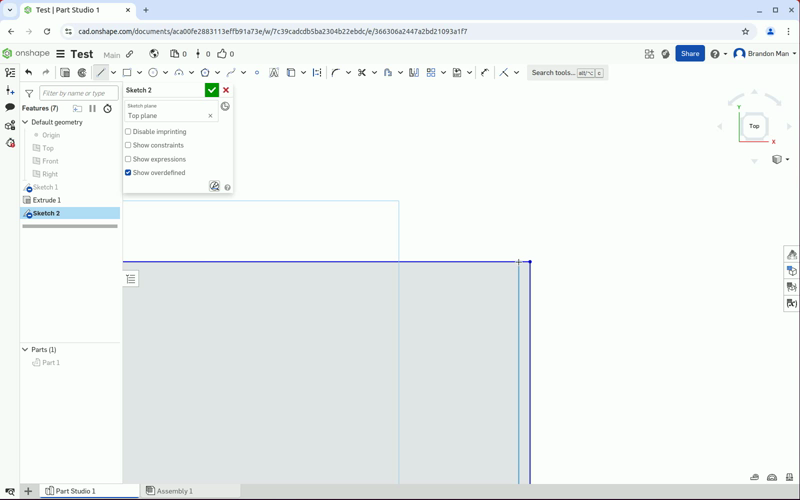
scroll(-6)
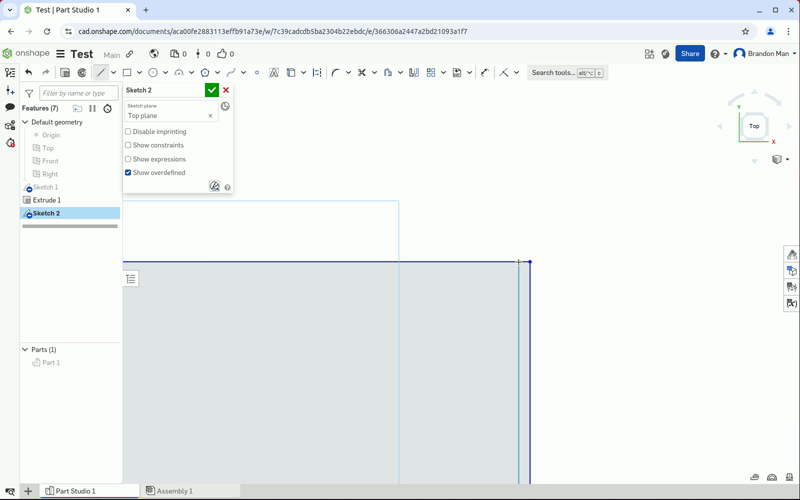
scroll(-6)
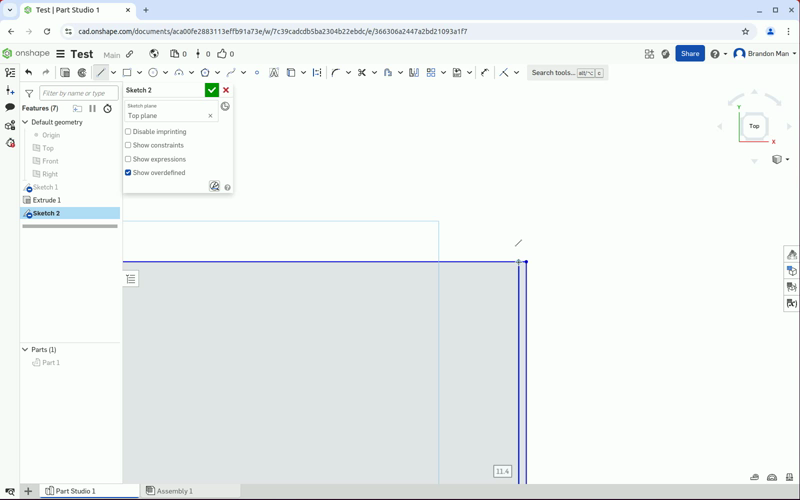
scroll(-6)
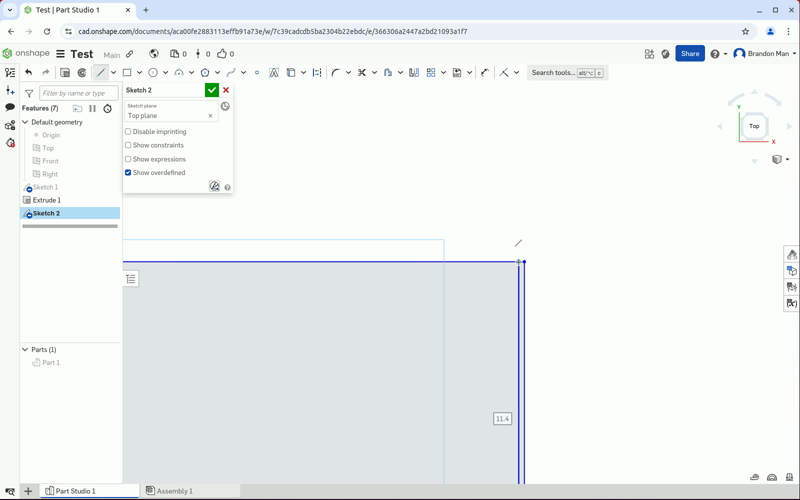
scroll(-6)
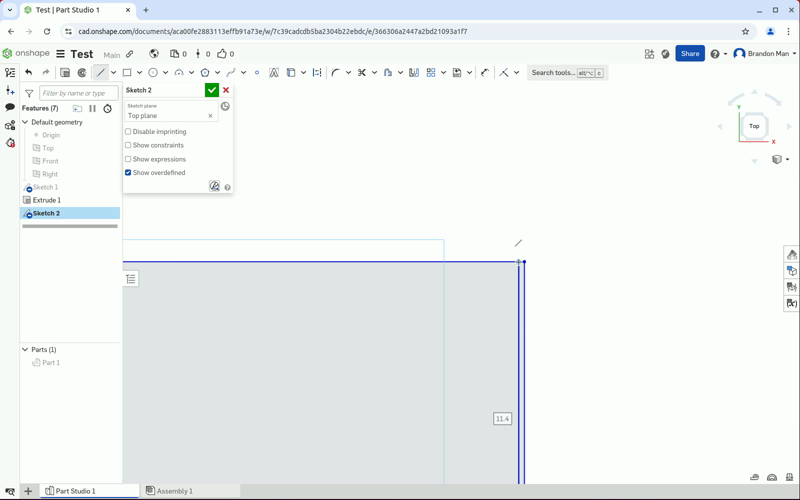
scroll(-6)
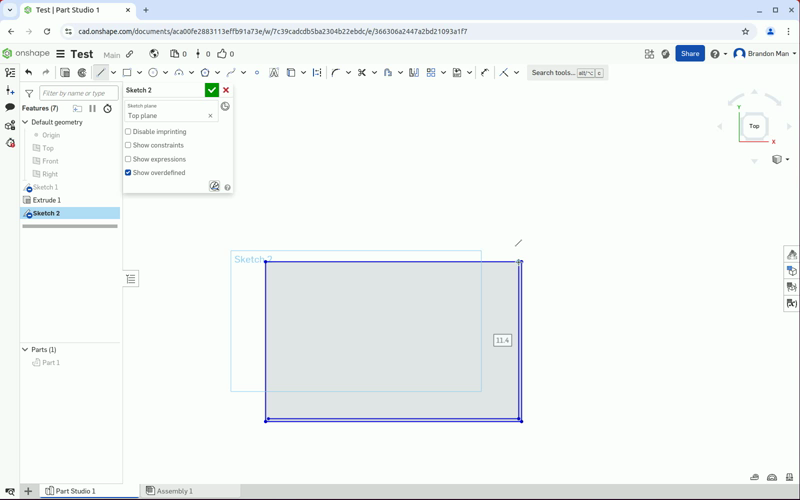
scroll(-6)
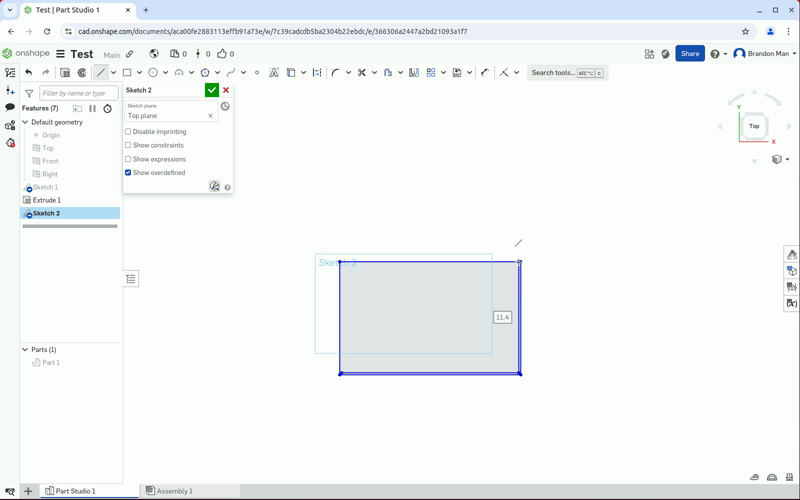
scroll(-6)
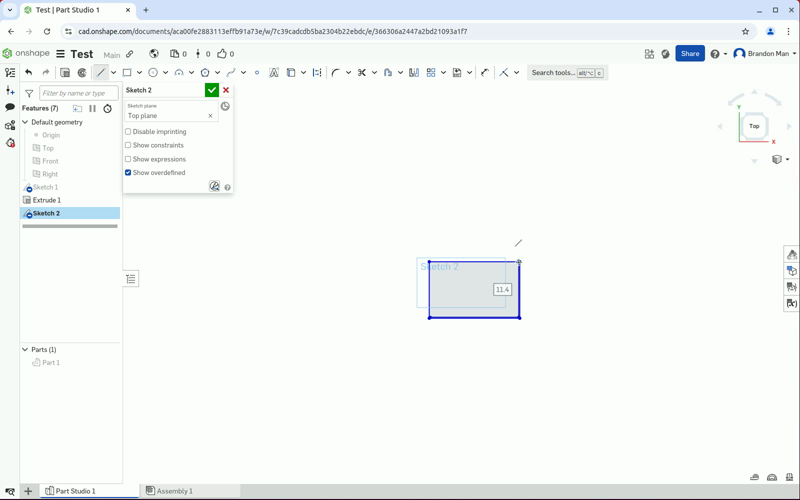
key_up(shift)
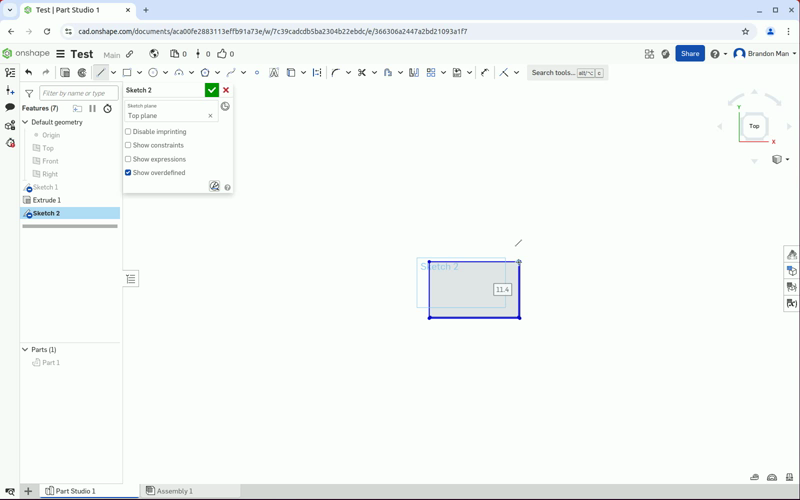
key_down(shift)
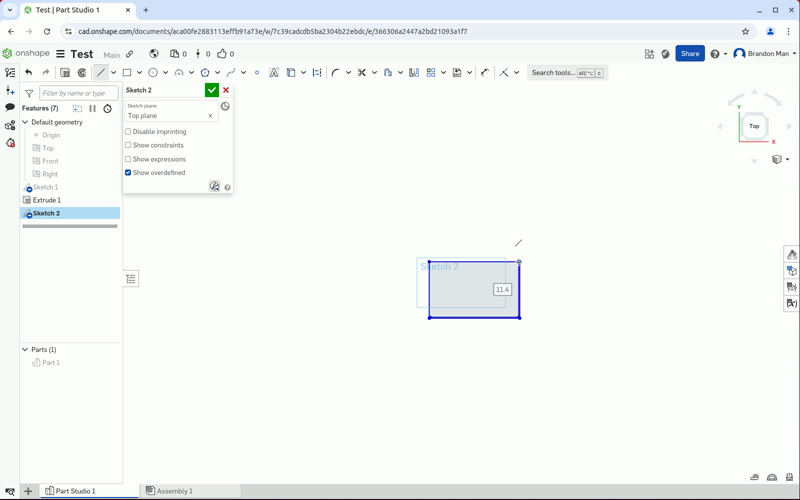
mouse_move(430, 261)
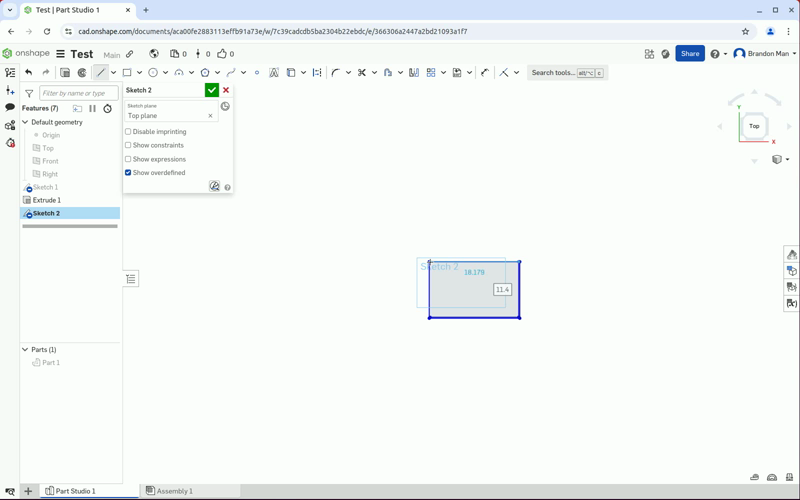
scroll(6)
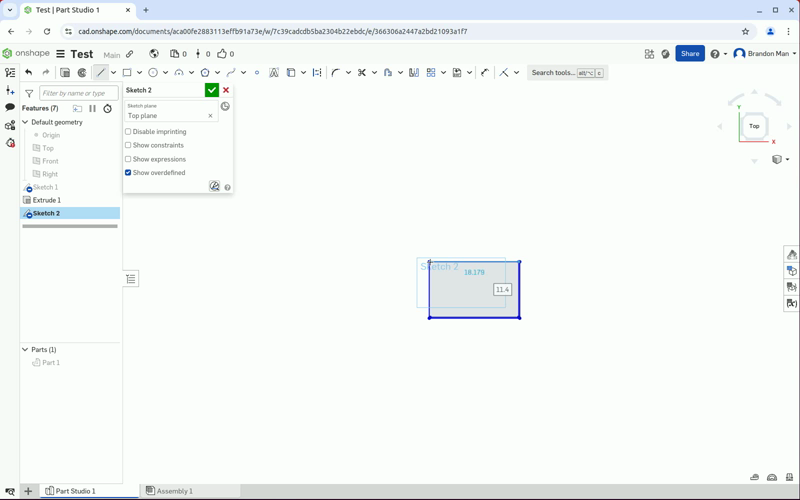
scroll(6)
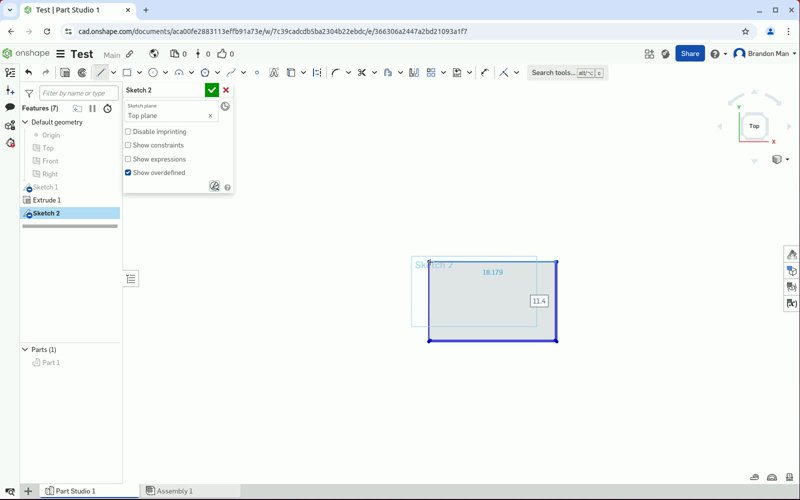
scroll(6)
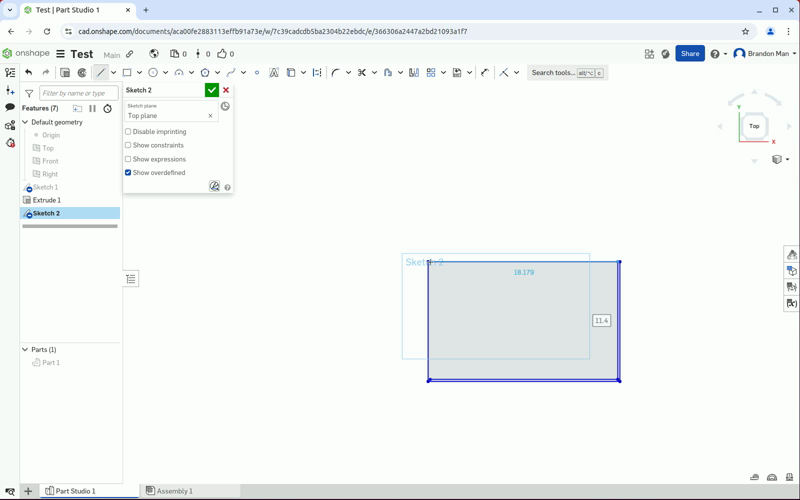
scroll(6)
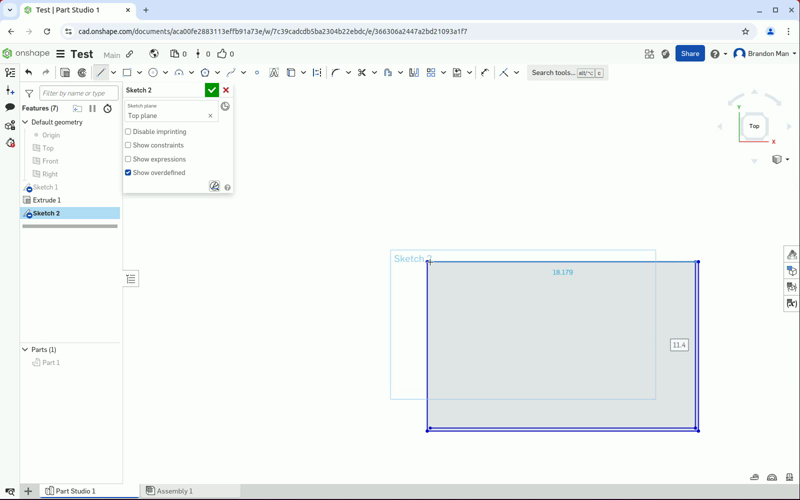
scroll(6)
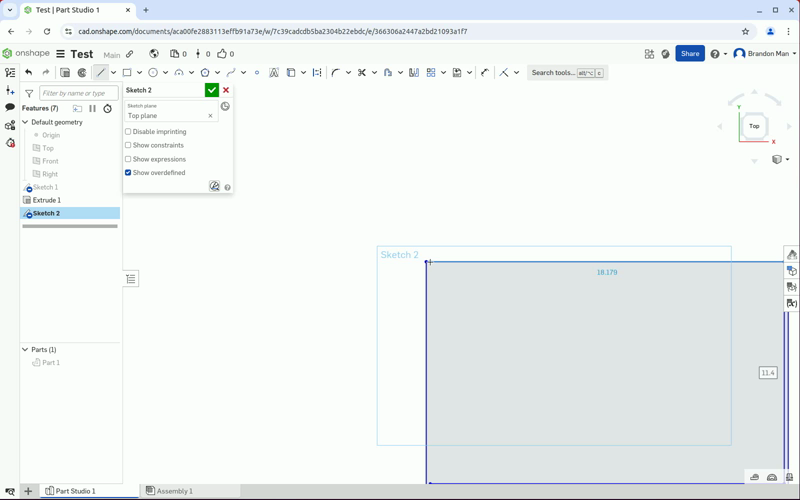
scroll(6)
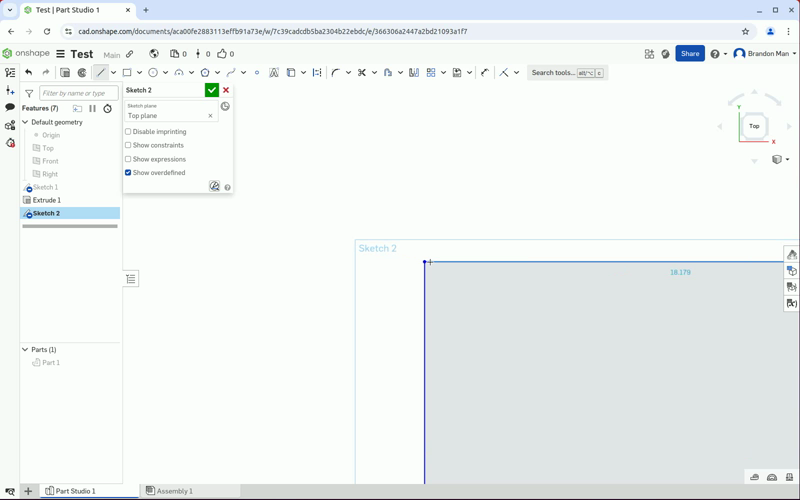
scroll(6)
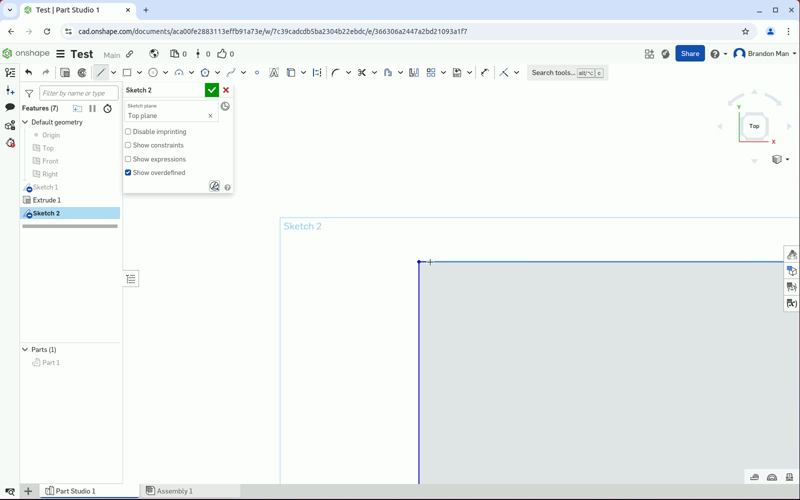
click(430, 261)
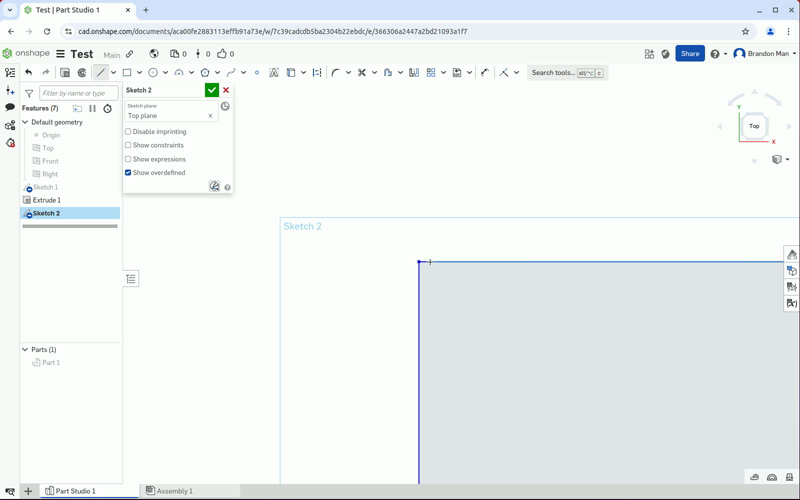
scroll(-6)
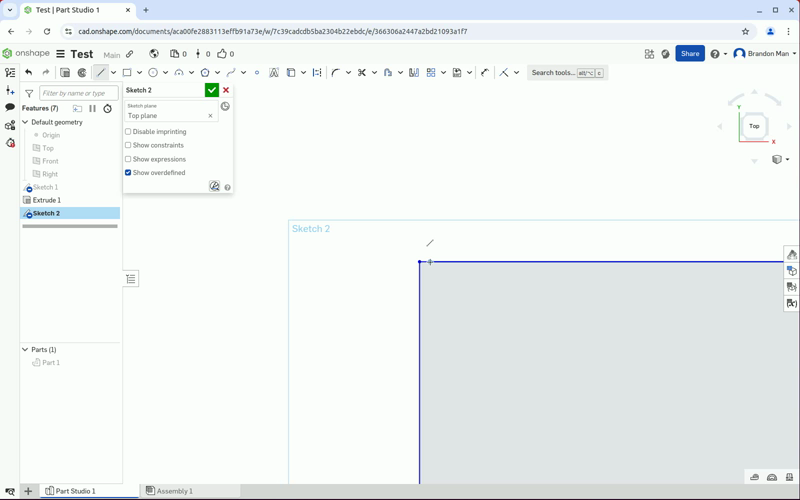
scroll(-6)
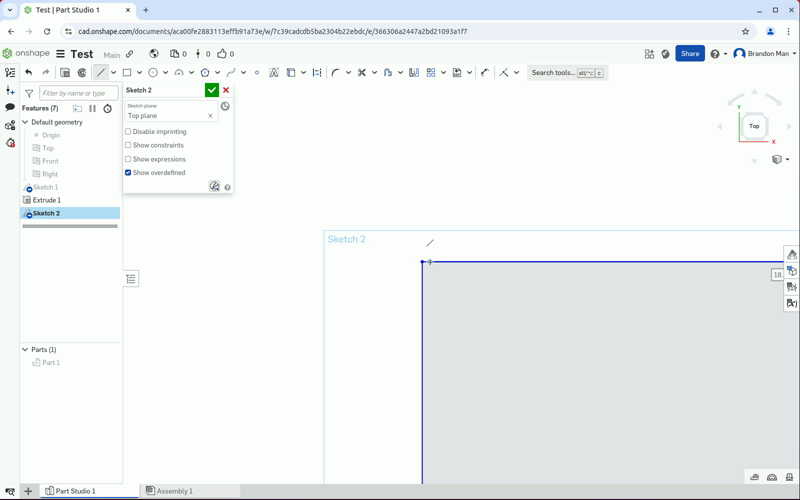
scroll(-6)
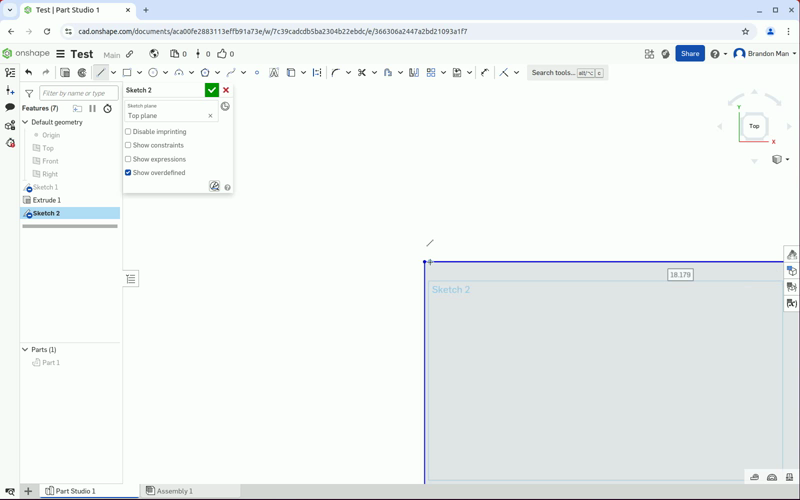
scroll(-6)
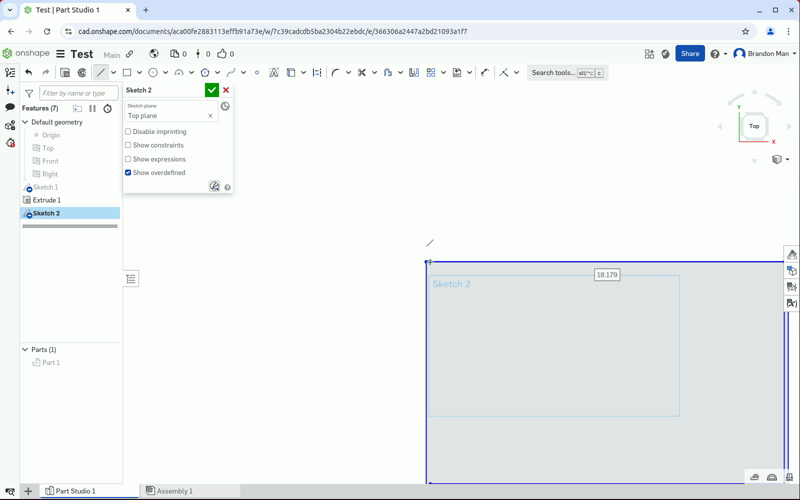
scroll(-6)
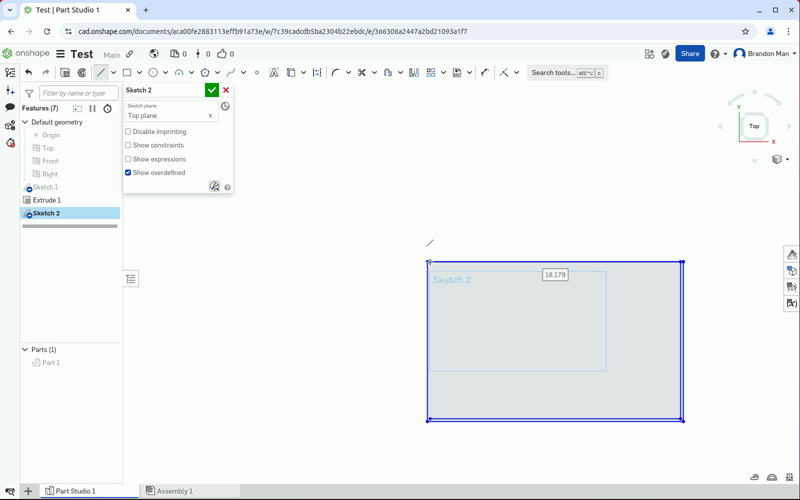
scroll(-6)
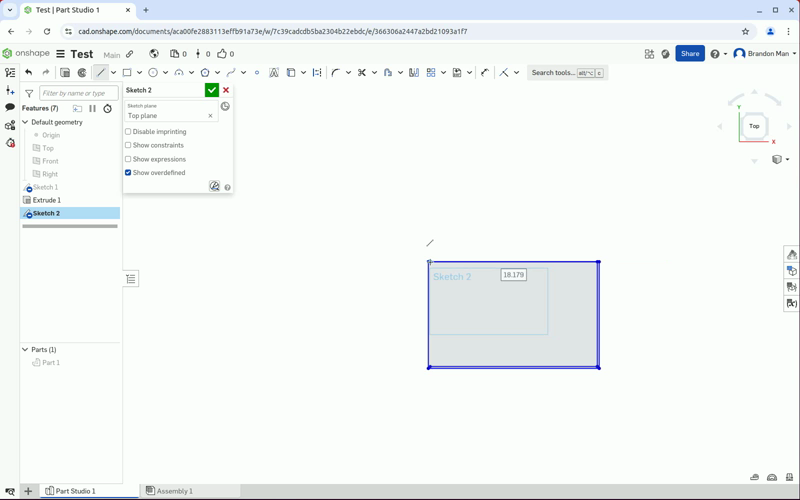
scroll(-6)
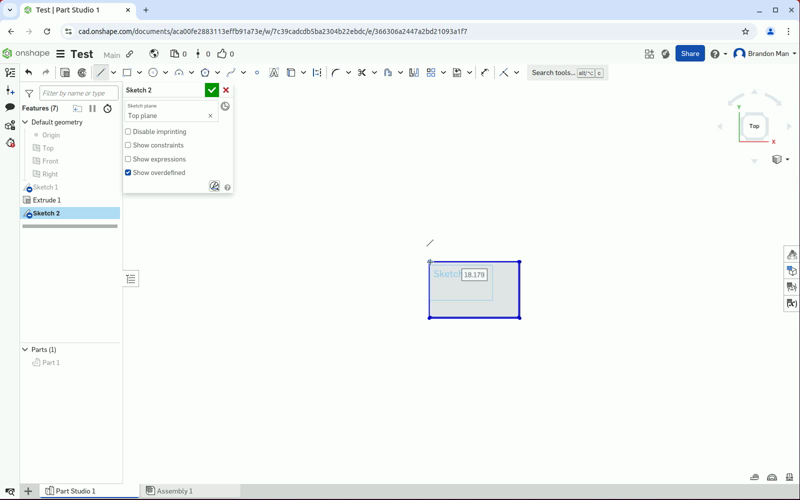
key_up(shift)
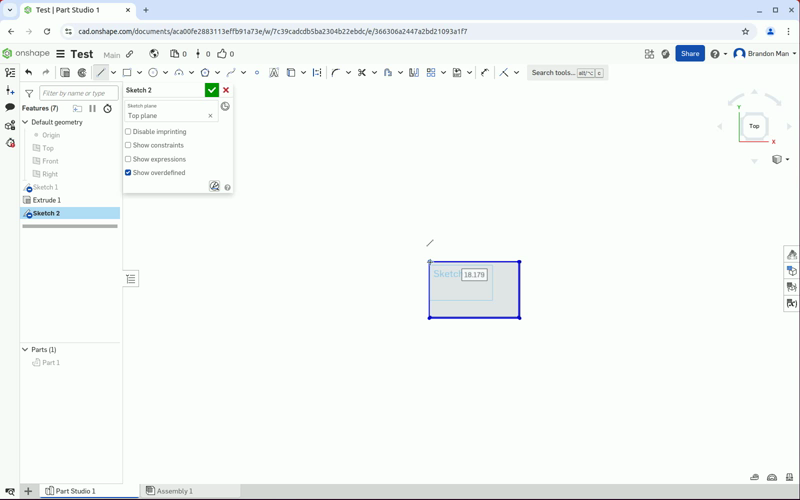
mouse_move(460, 261)
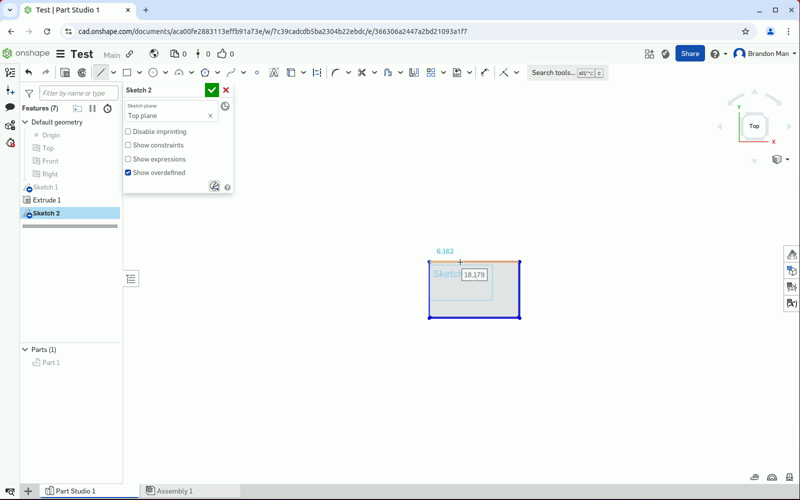
key_down(shift)
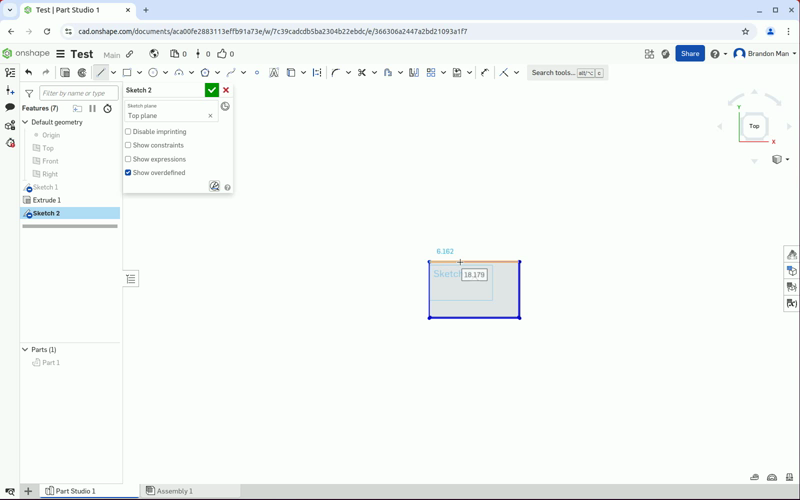
mouse_move(430, 317)
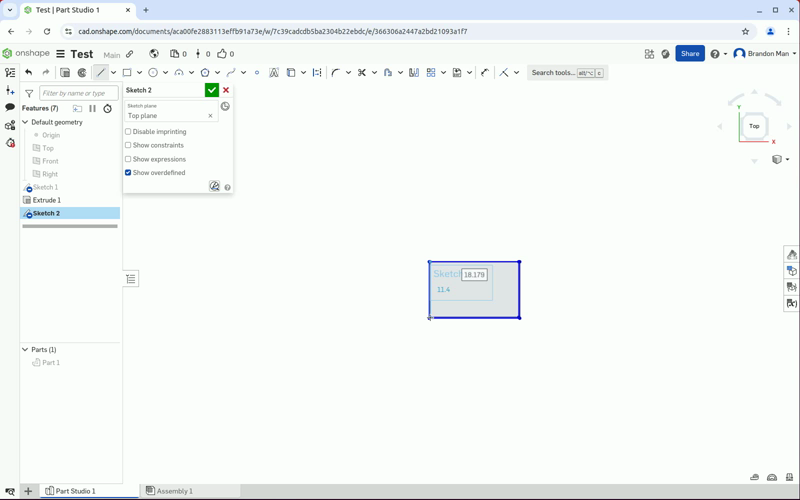
scroll(6)
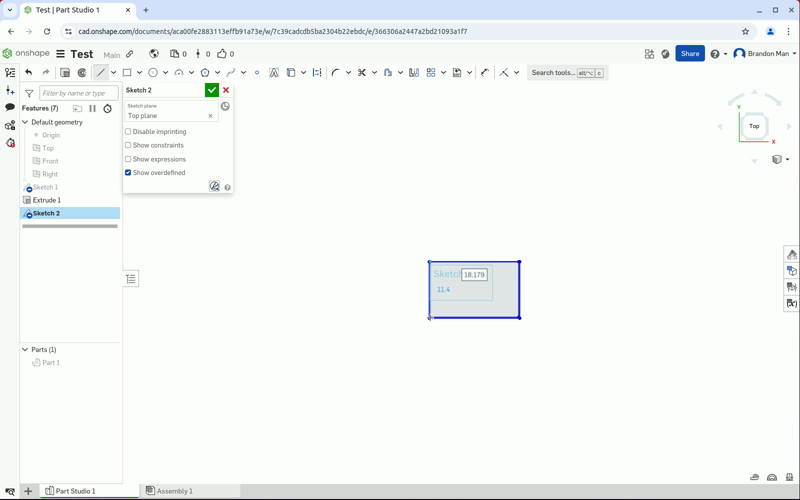
scroll(6)
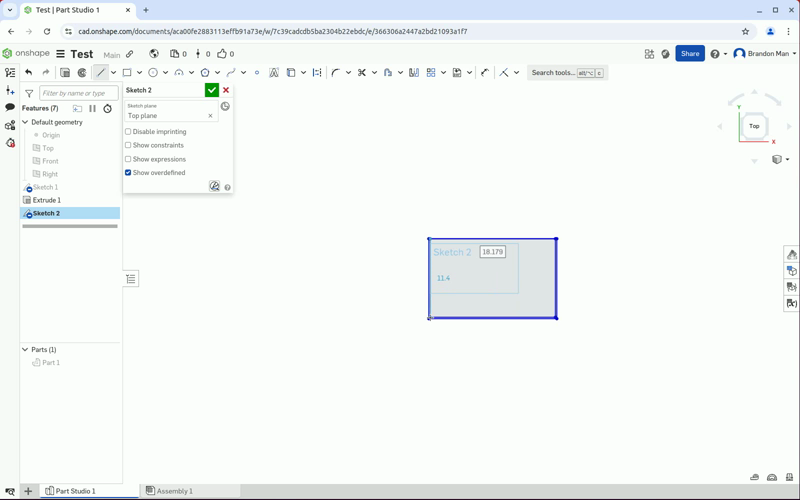
scroll(6)
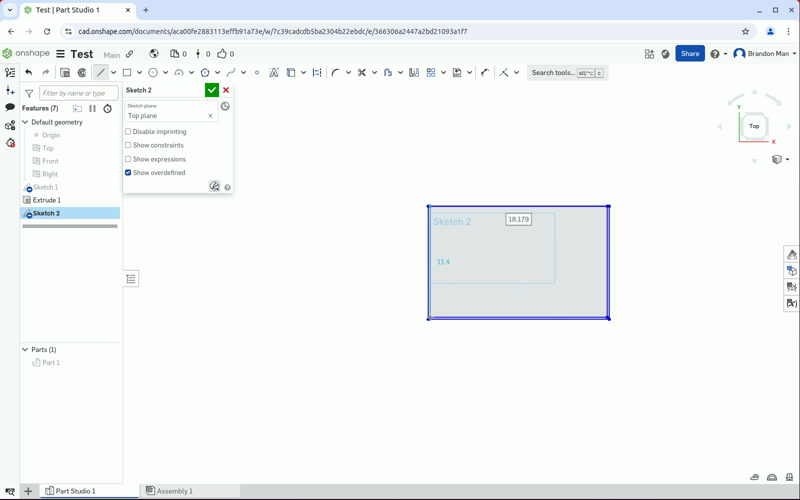
scroll(6)
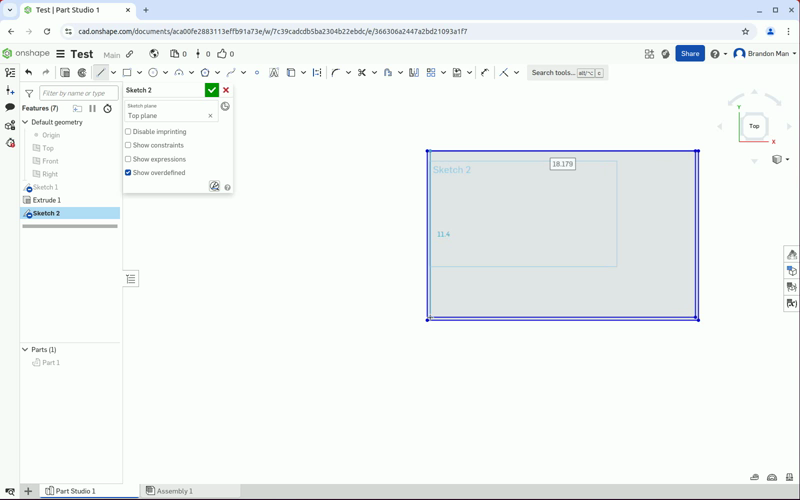
scroll(6)
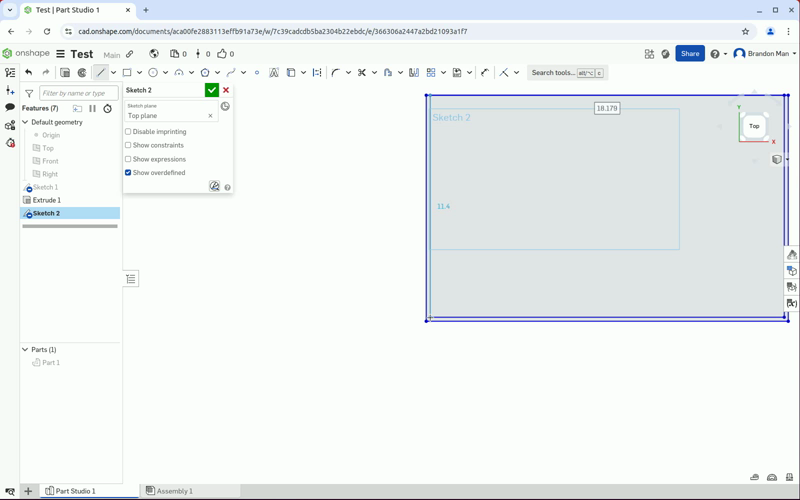
scroll(6)
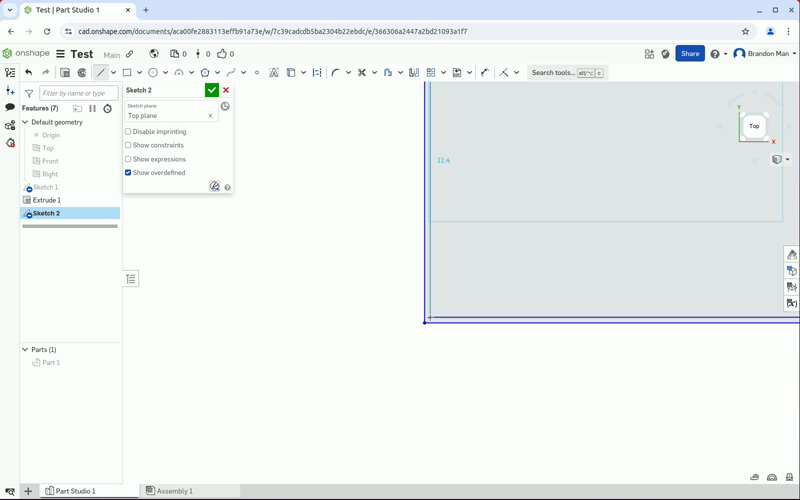
scroll(6)
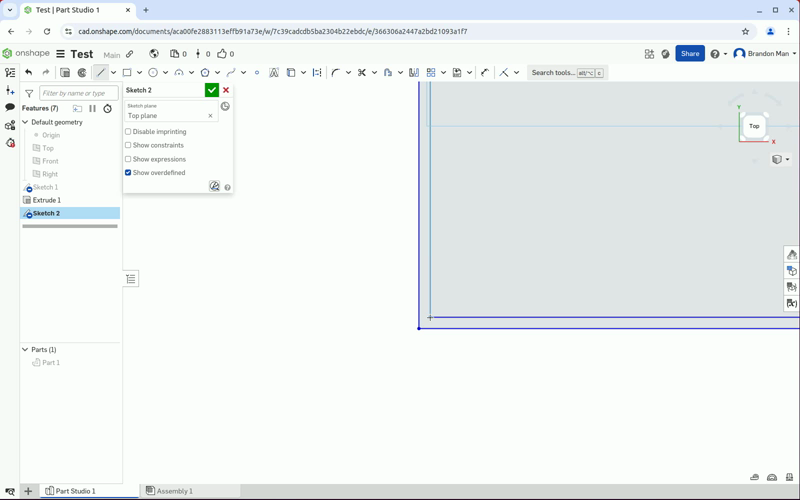
key_up(shift)
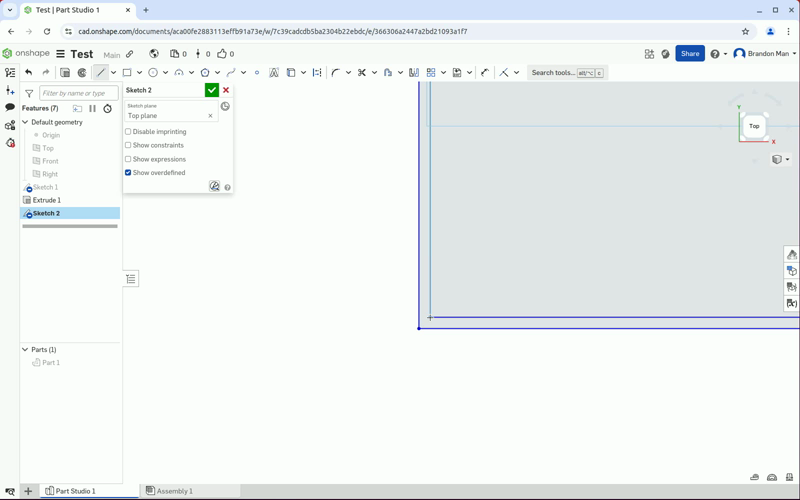
click(430, 317)
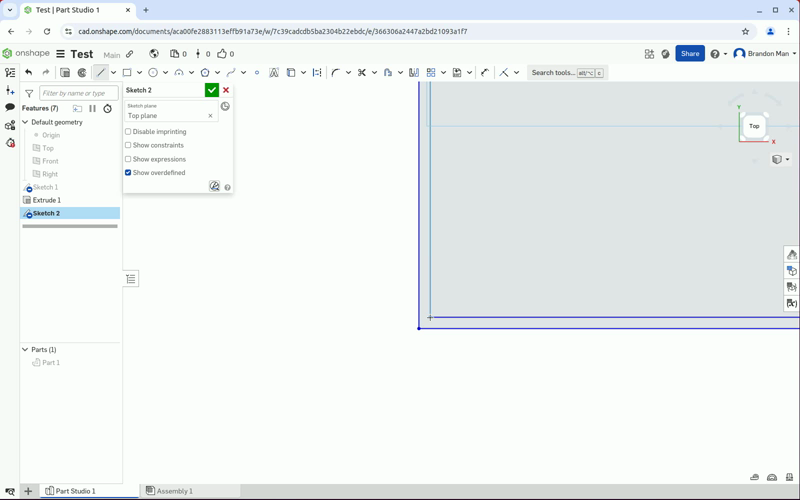
scroll(-6)
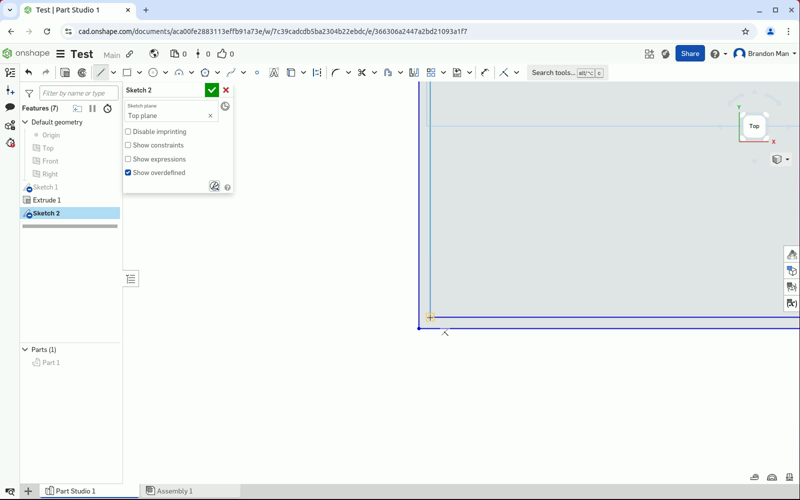
scroll(-6)
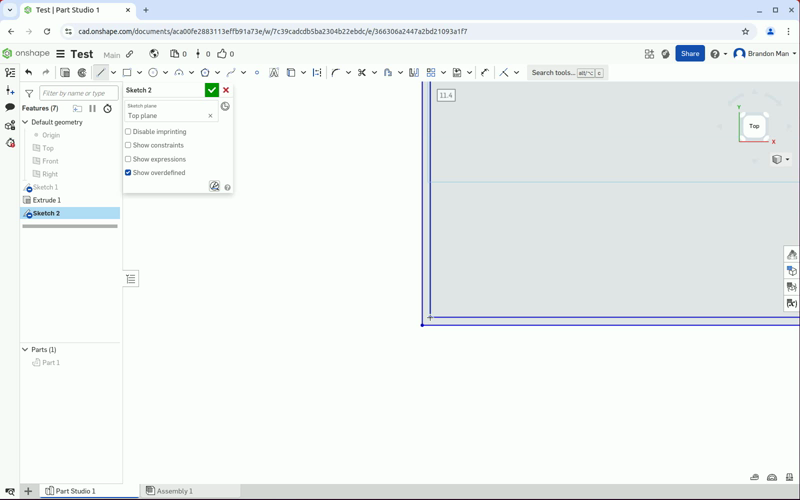
scroll(-6)
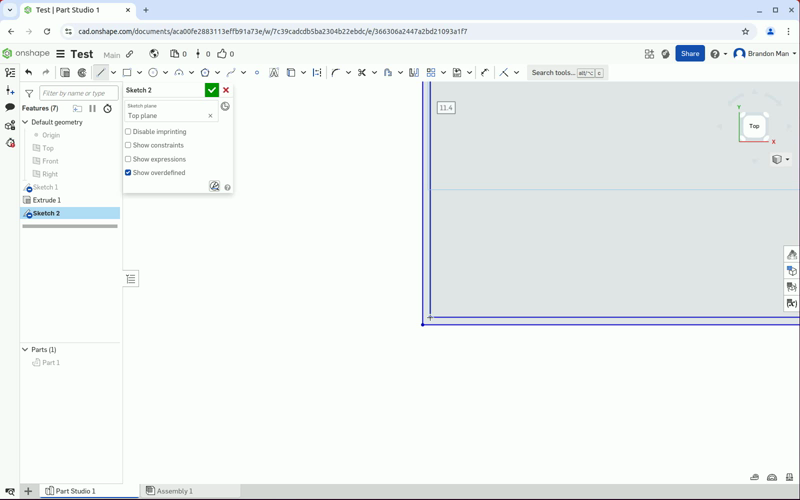
scroll(-6)
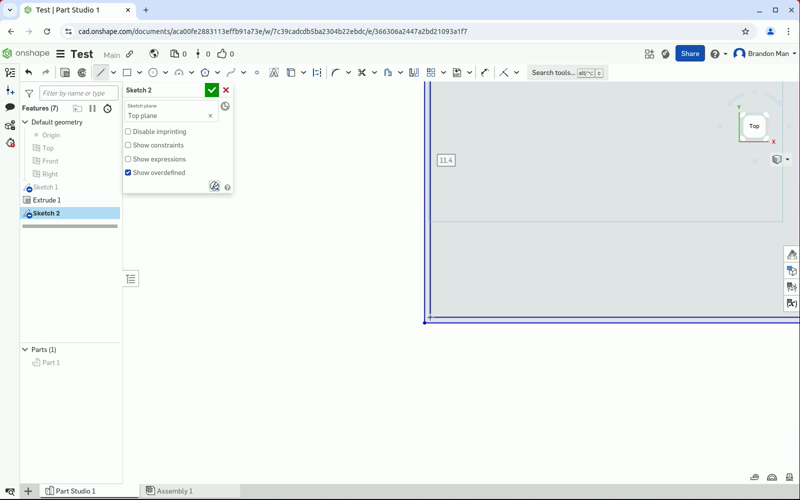
scroll(-6)
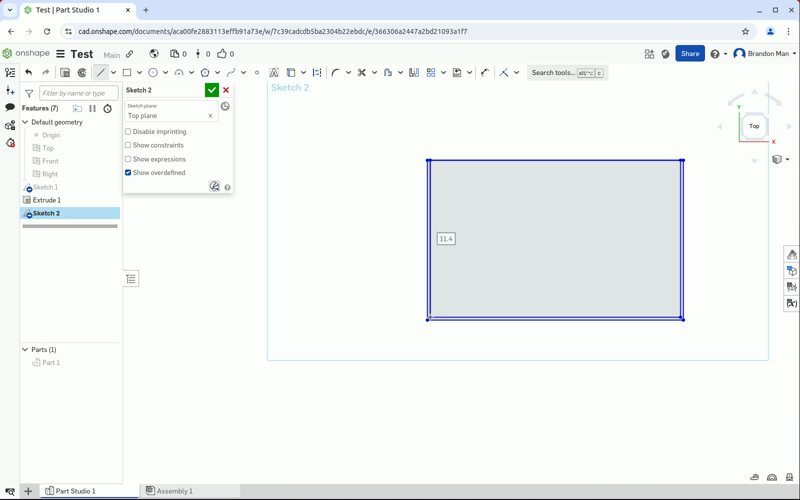
scroll(-6)
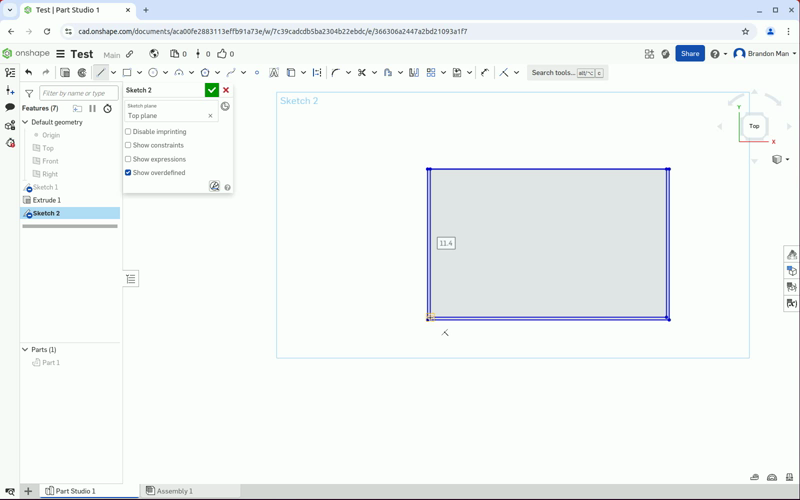
scroll(-6)
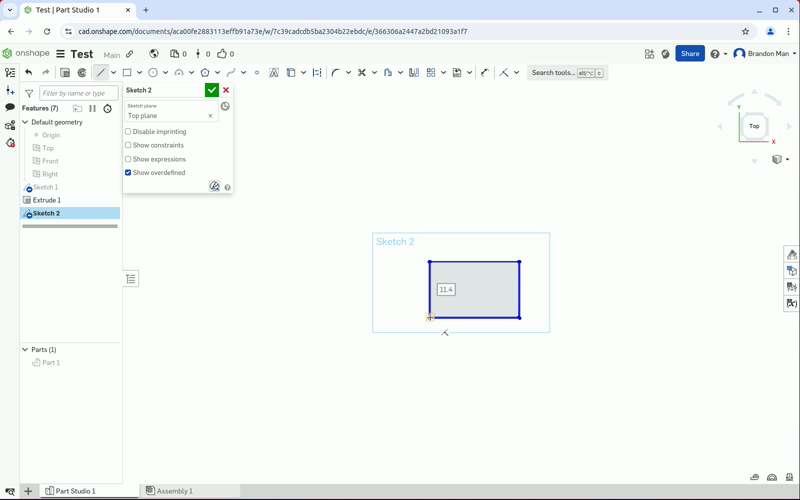
key(esc)
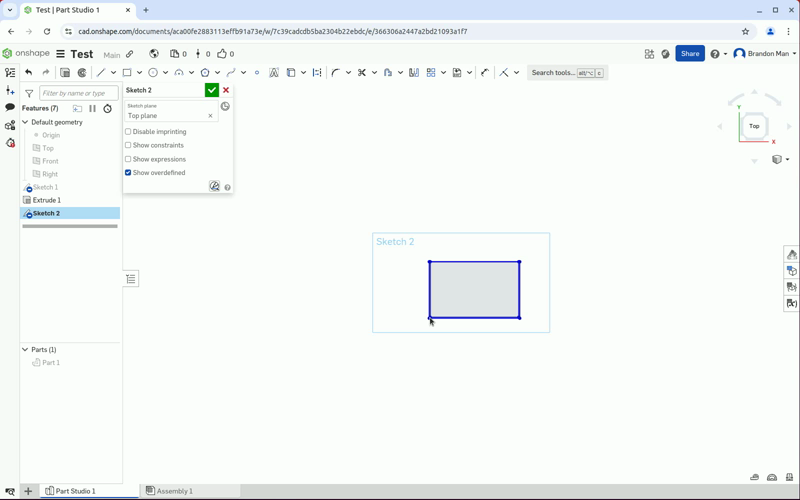
mouse_move(515, 317)
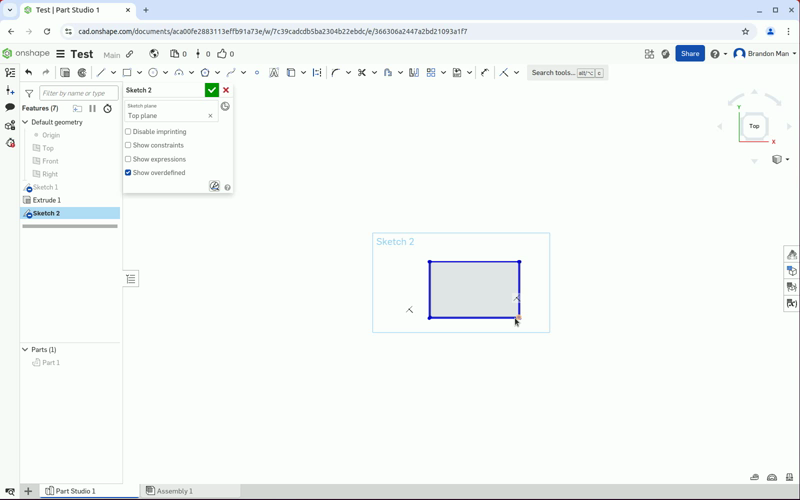
scroll(6)
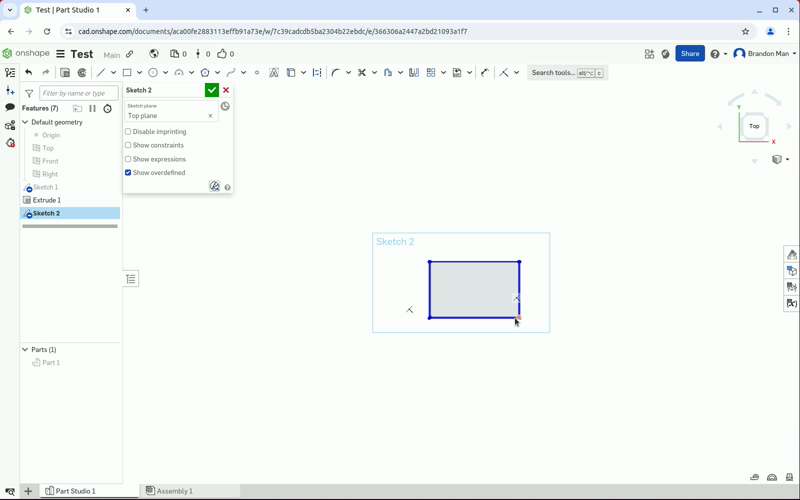
scroll(6)
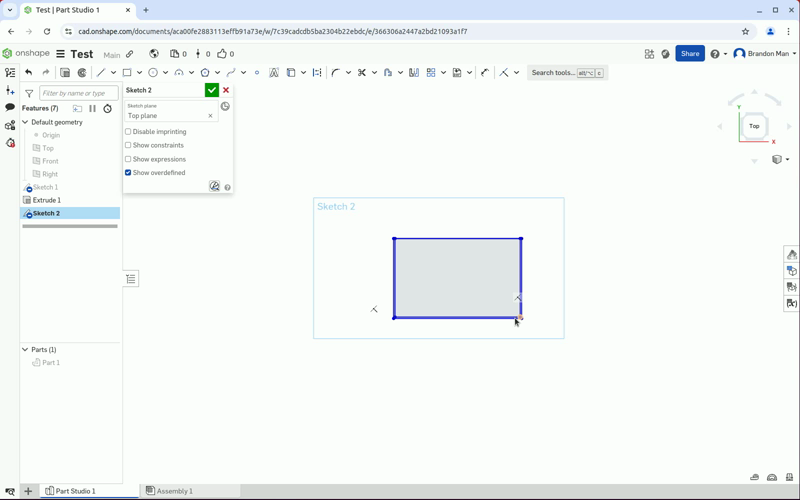
scroll(6)
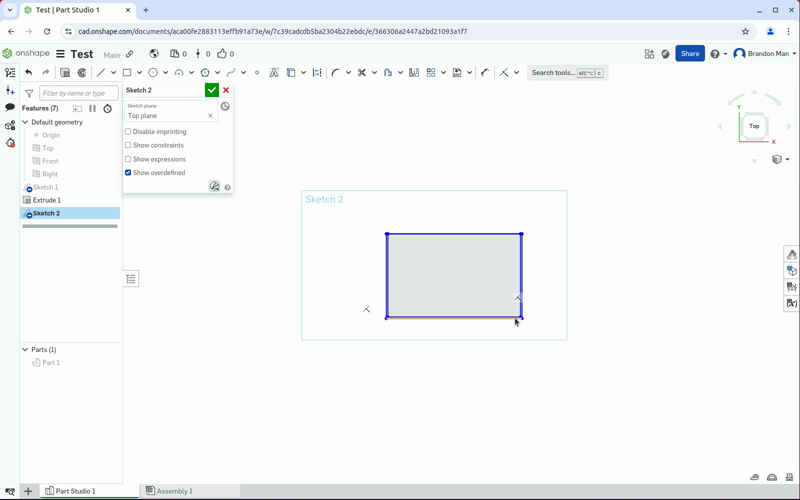
scroll(6)
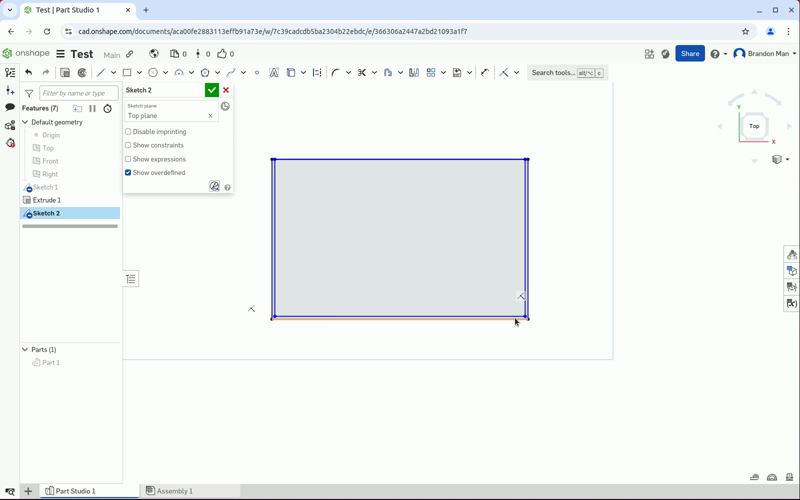
scroll(6)
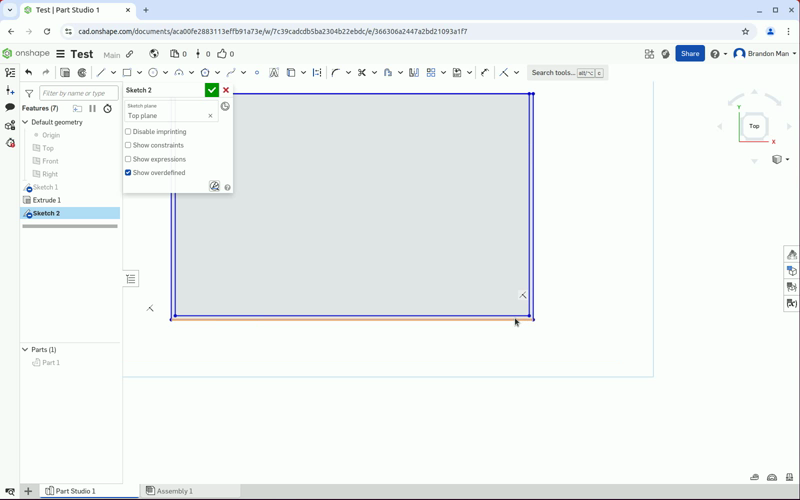
scroll(6)
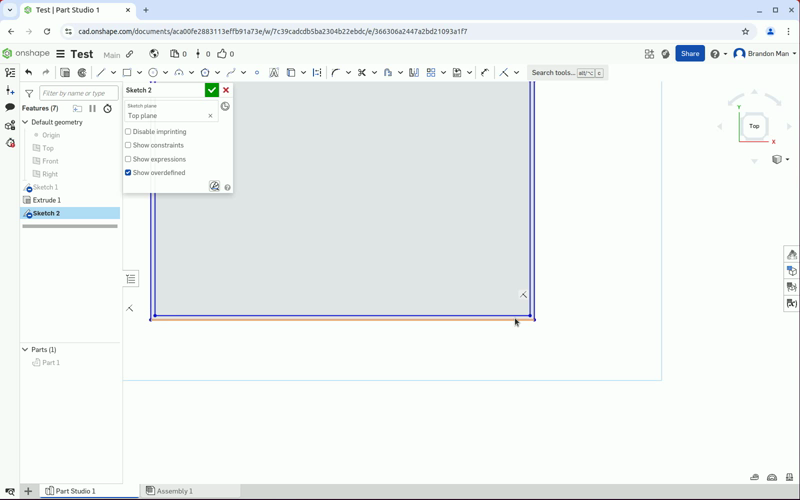
scroll(6)
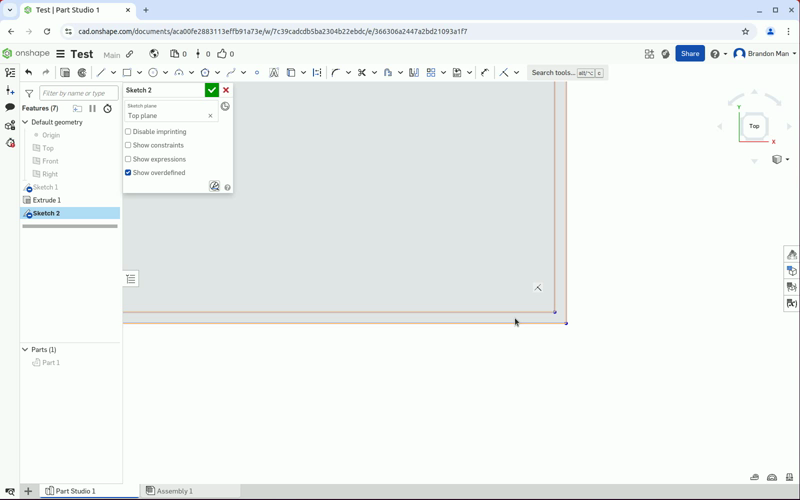
click(515, 317)
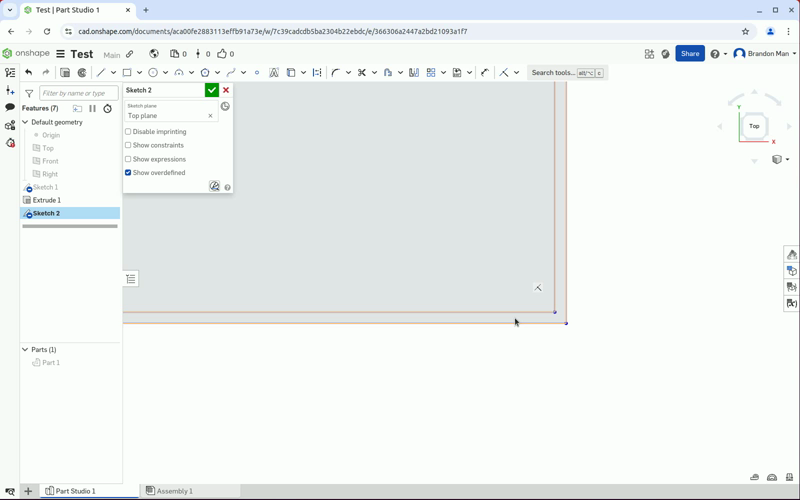
scroll(-6)
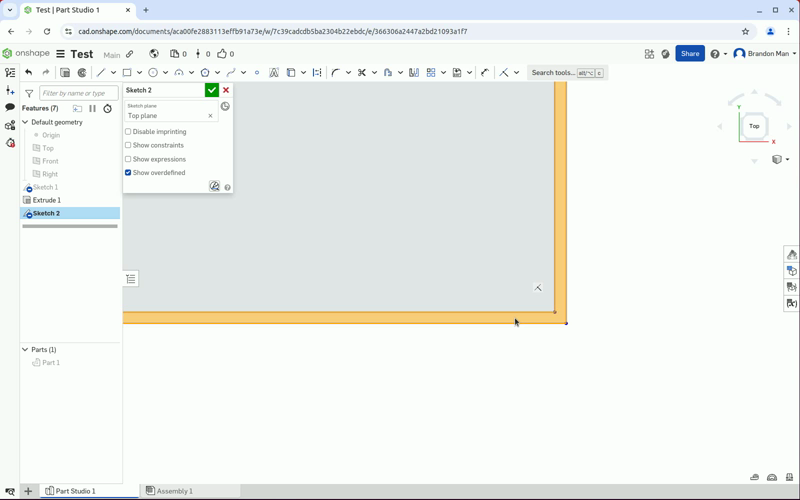
scroll(-6)
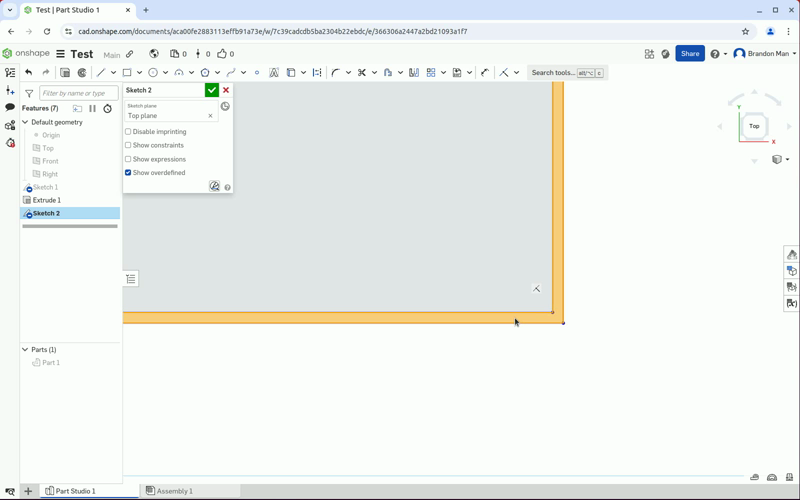
scroll(-6)
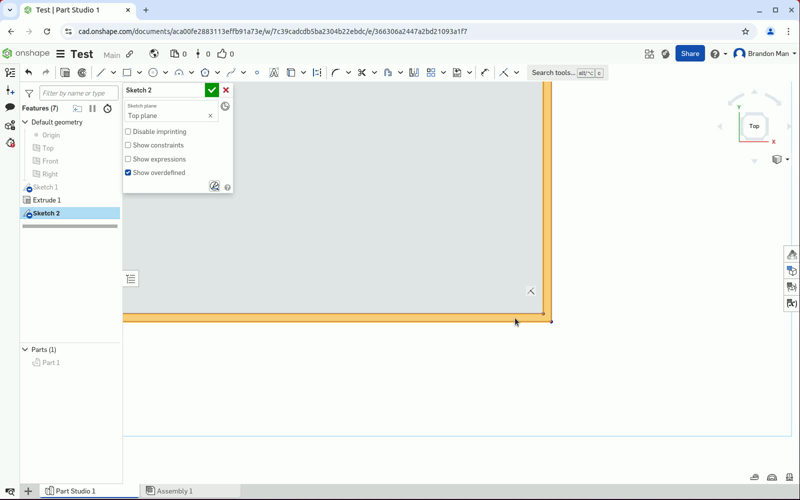
scroll(-6)
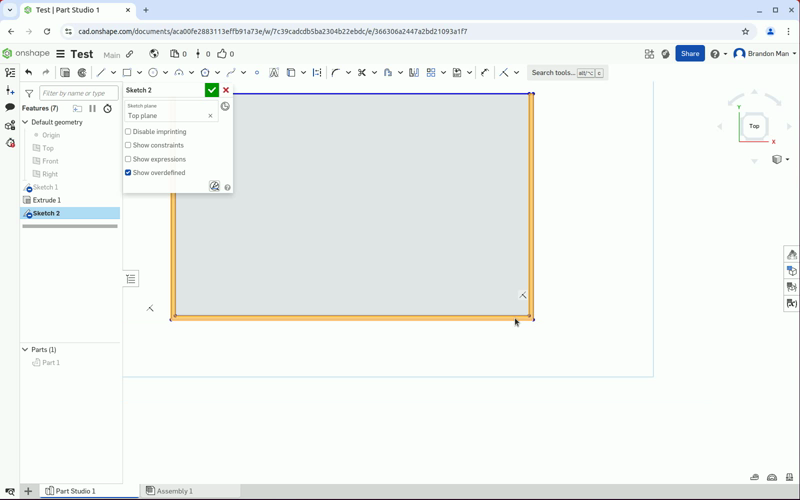
scroll(-6)
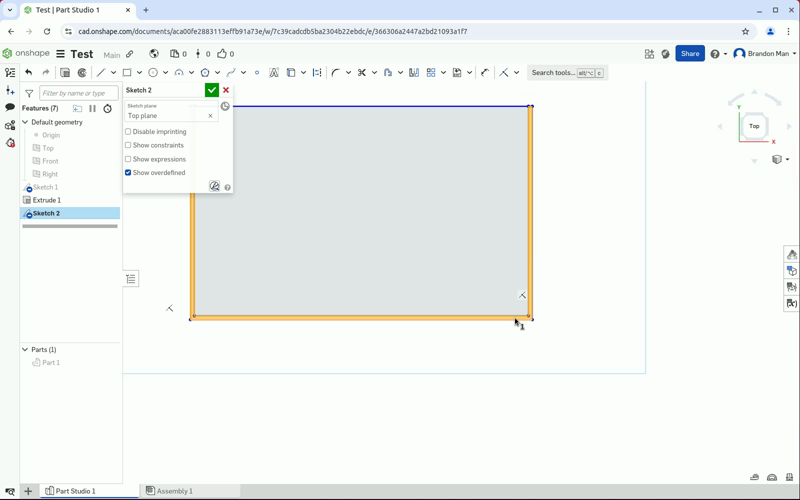
scroll(-6)
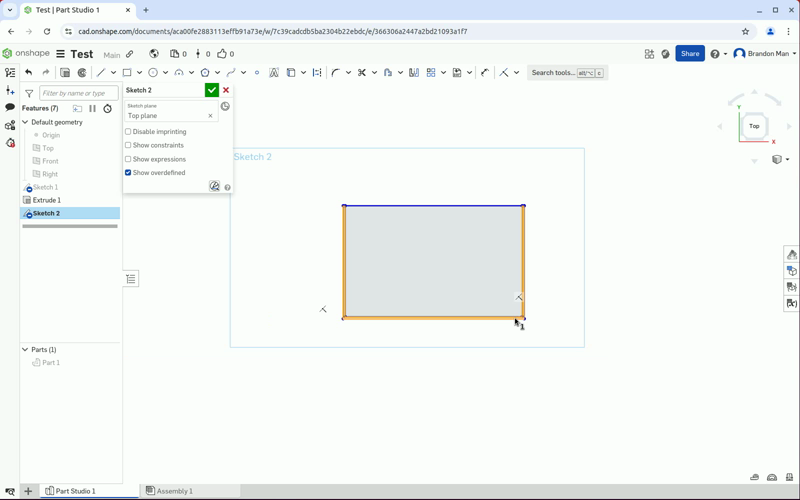
scroll(-6)
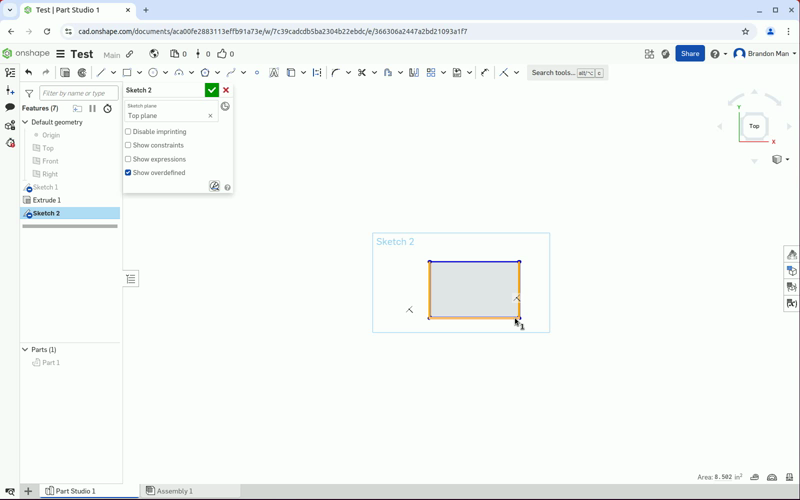
mouse_move(73, 352)
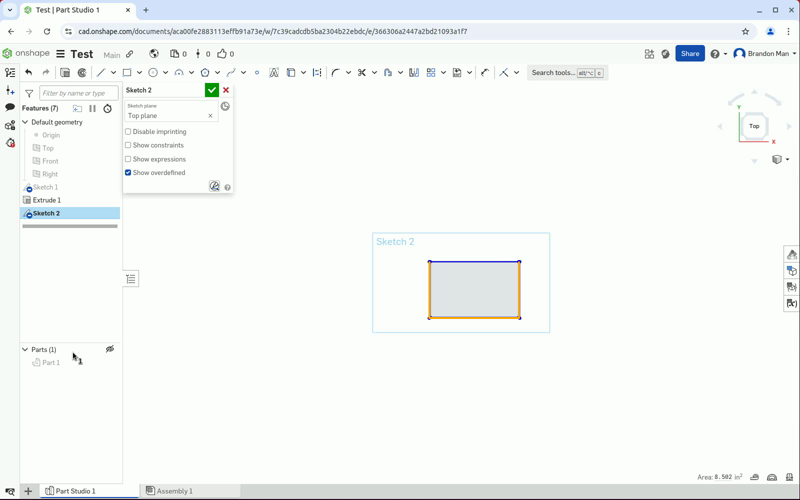
key(shift+y)
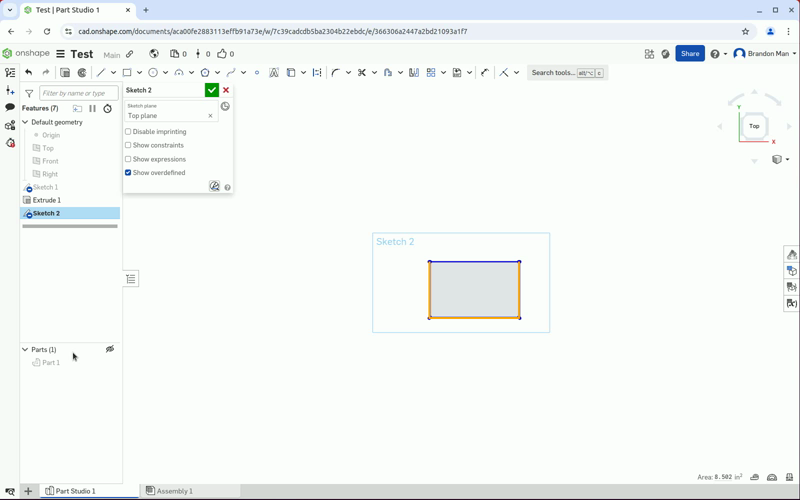
key(shift+e)
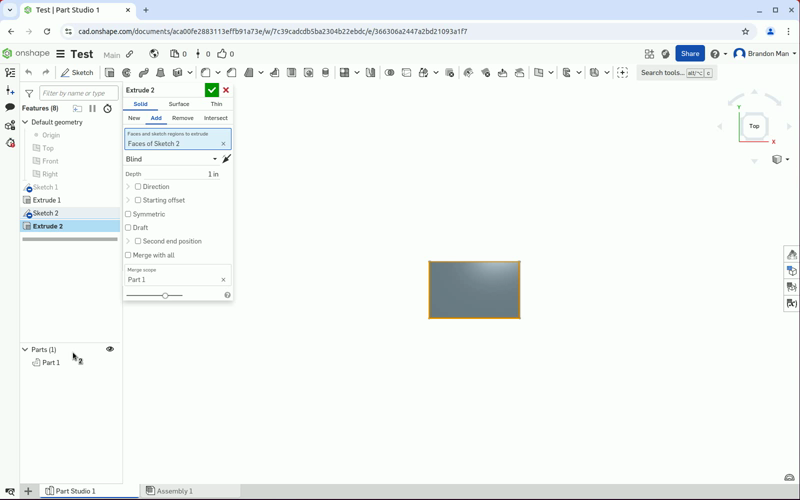
mouse_move(143, 106)
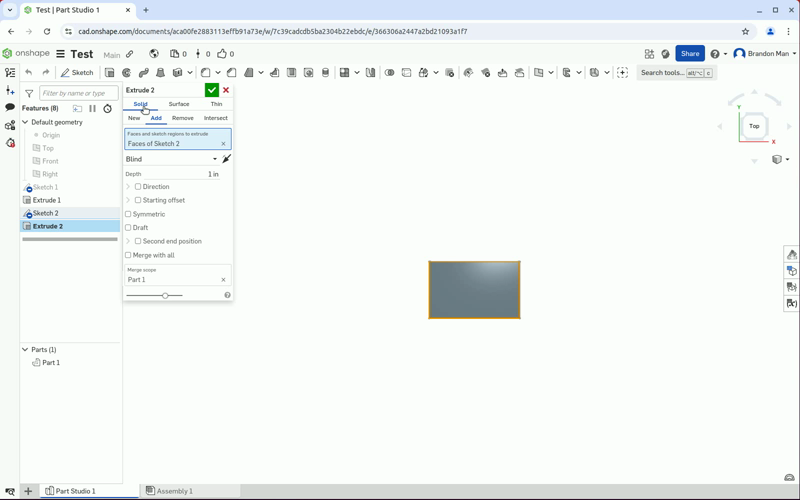
click(143, 106)
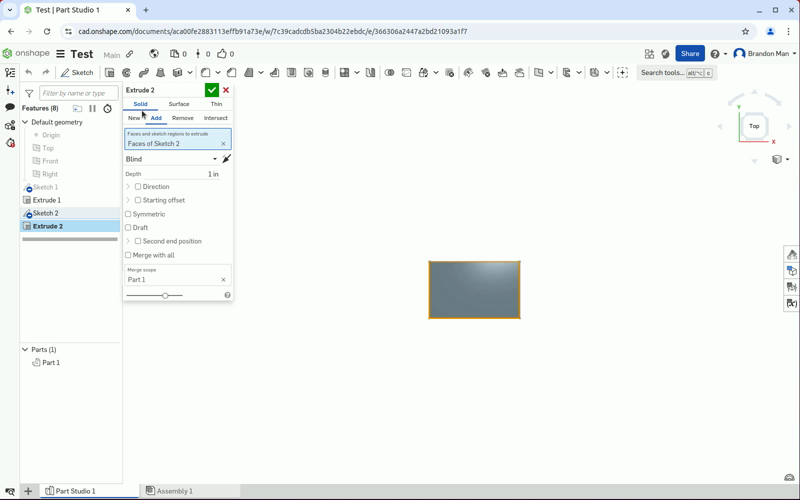
mouse_move(137, 120)
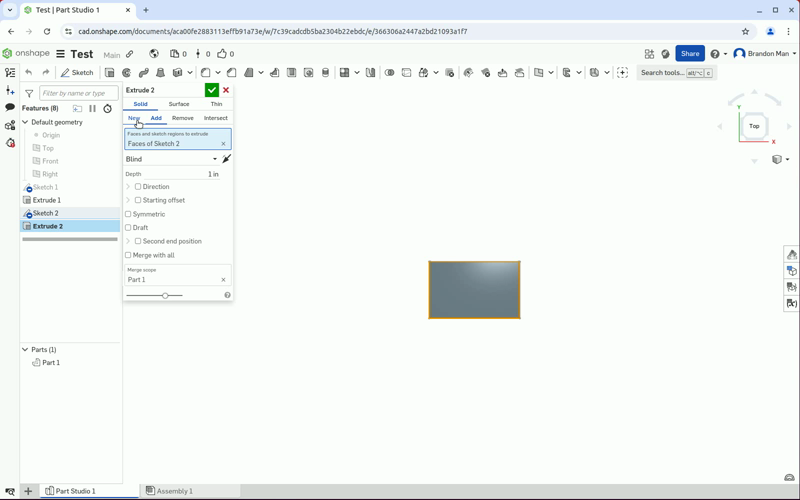
click(137, 120)
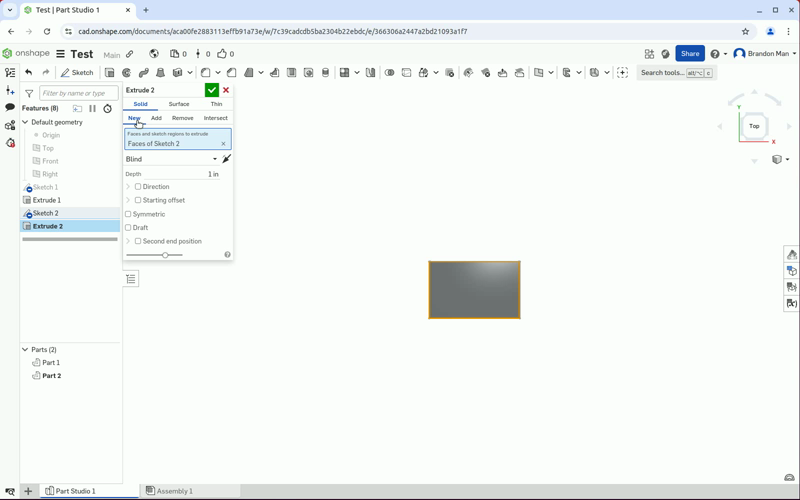
key(tab, 4)
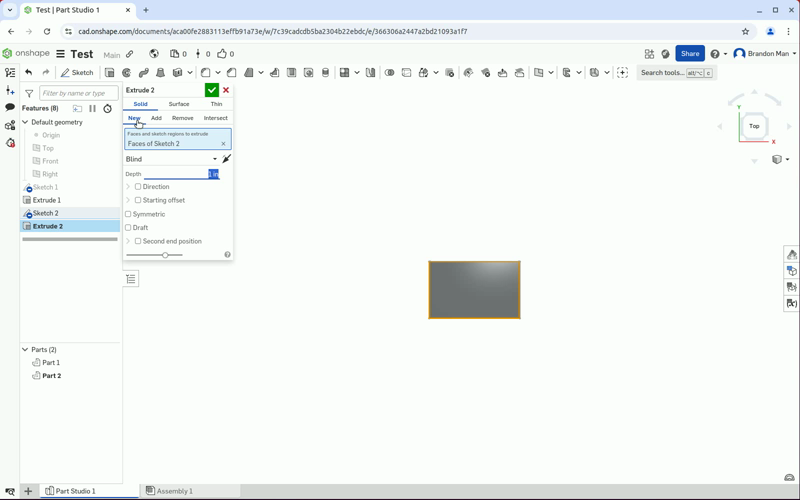
text(23.108)
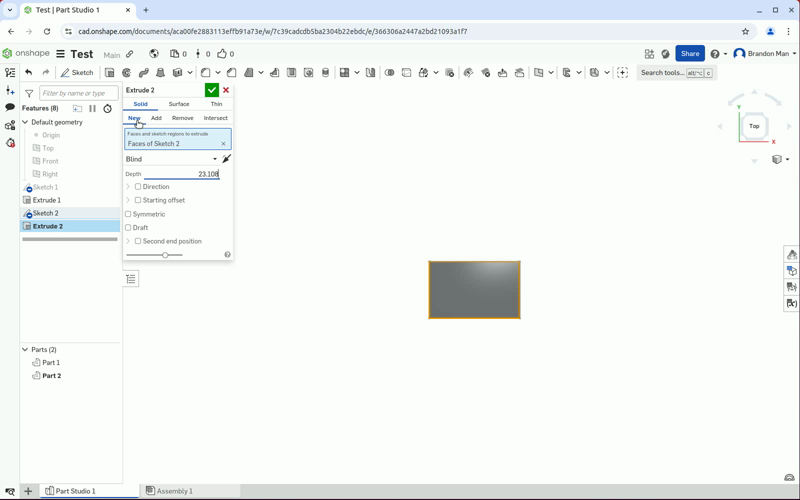
key(enter)
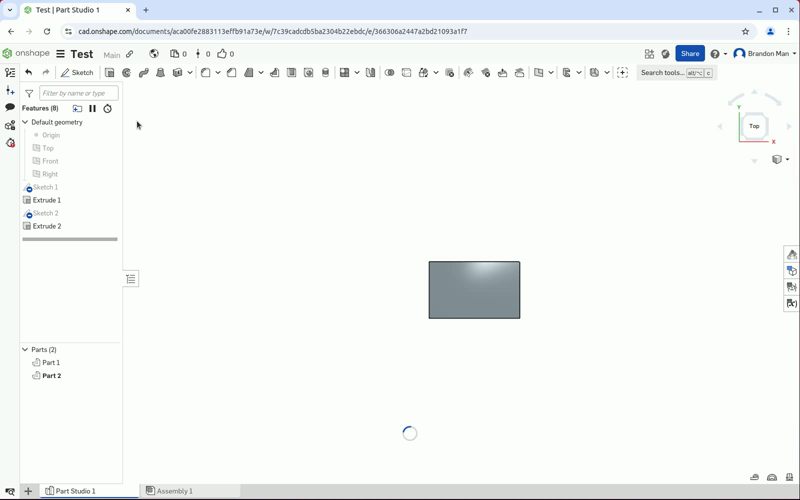
key(shift+h)
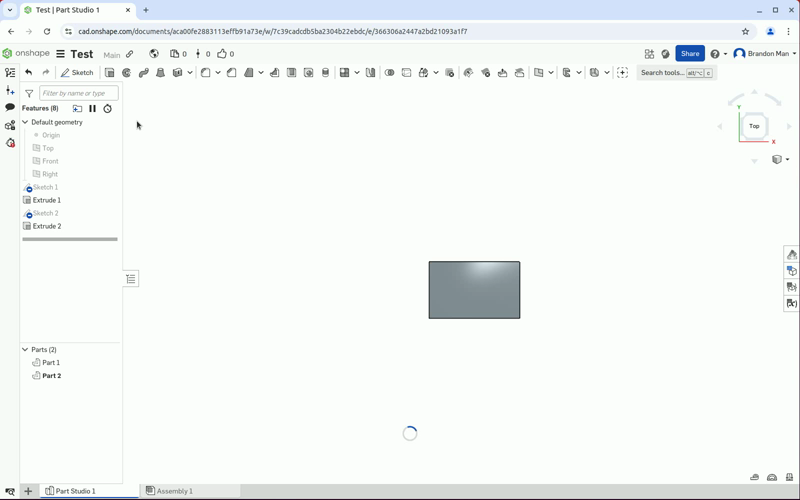
key(shift+h)
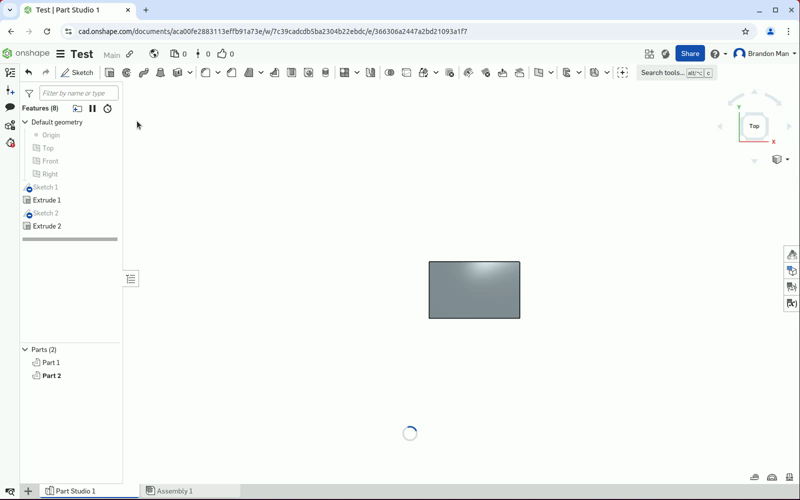
key(shift+7)
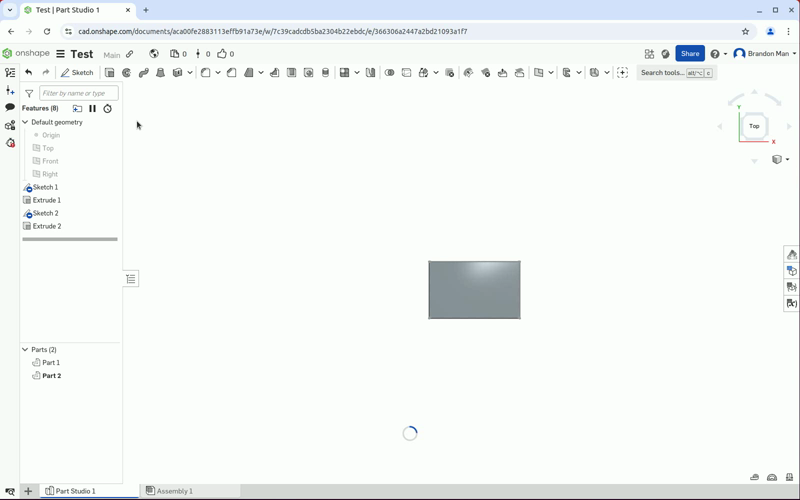
key(up, 3)
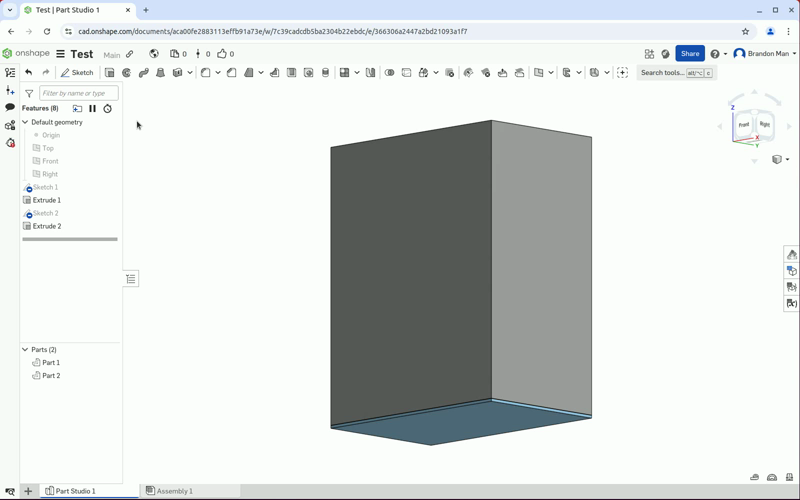
key(left, 3)
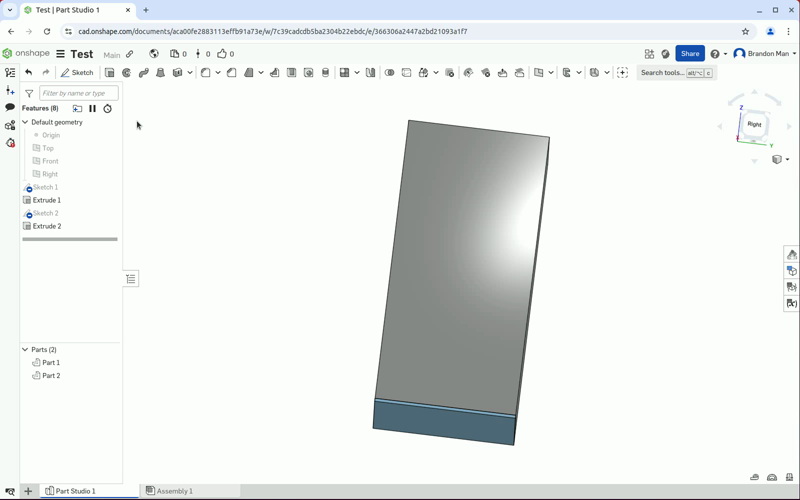
key(right, 3)
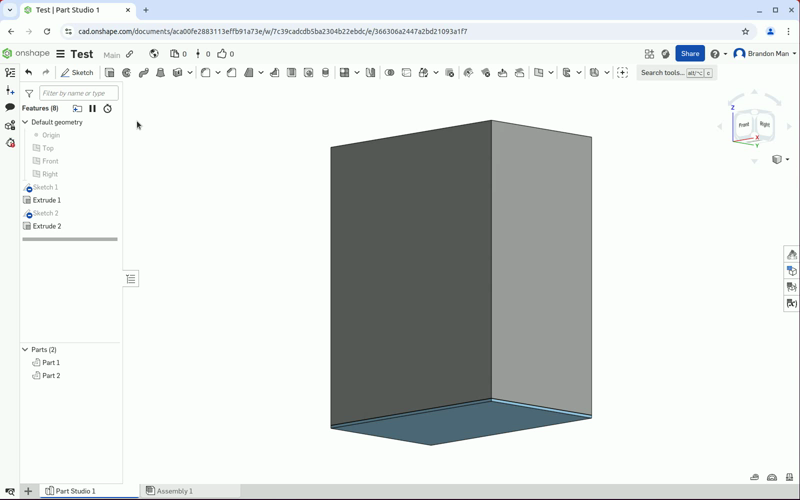
key(down, 3)
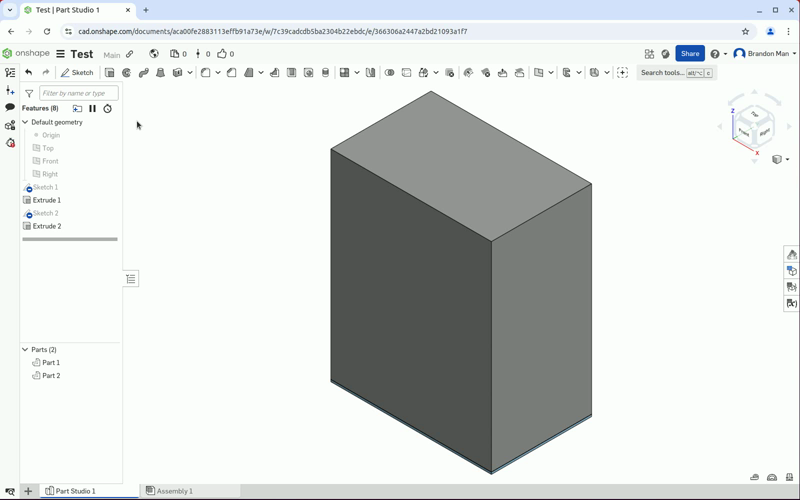
mouse_move(73, 189)
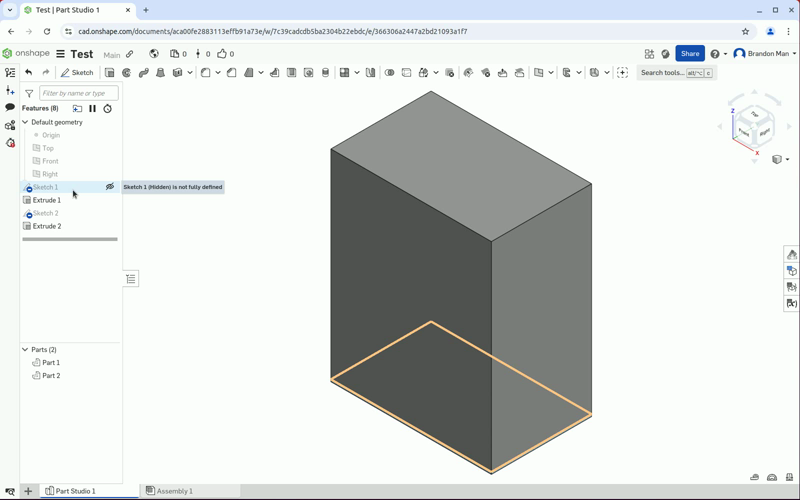
click(73, 189)